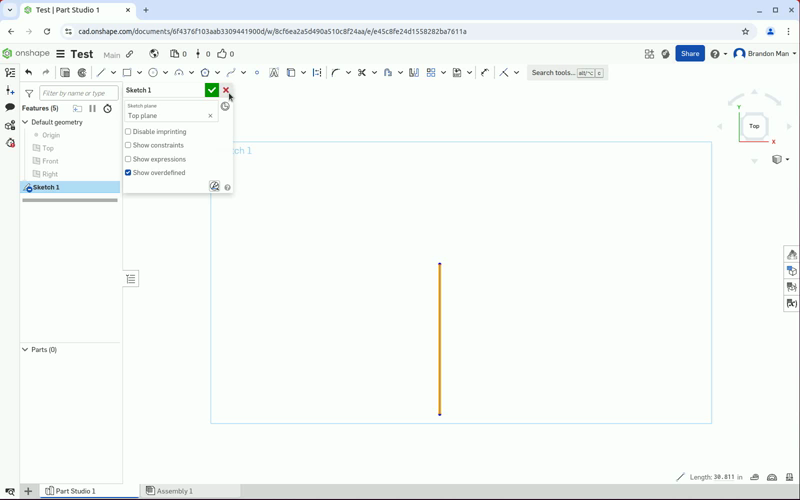
key(shift+h)
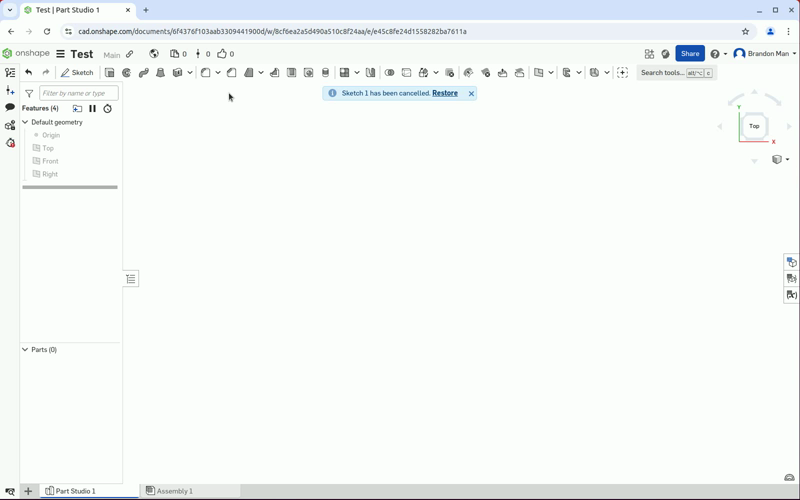
mouse_move(73, 352)
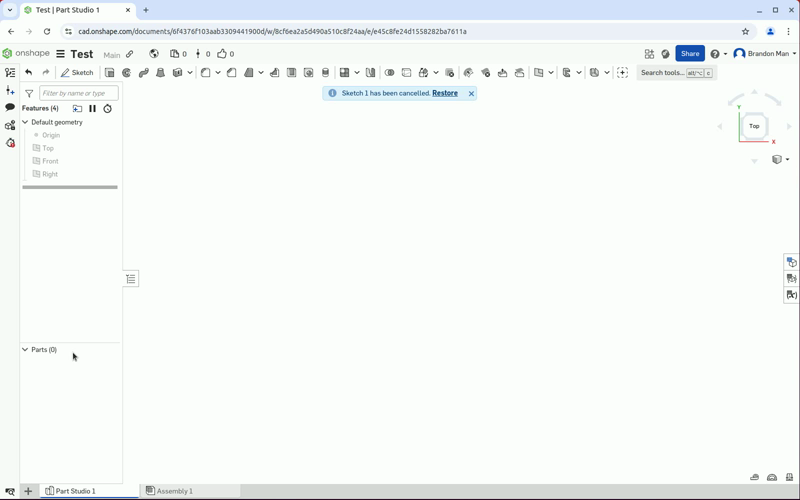
key(y)
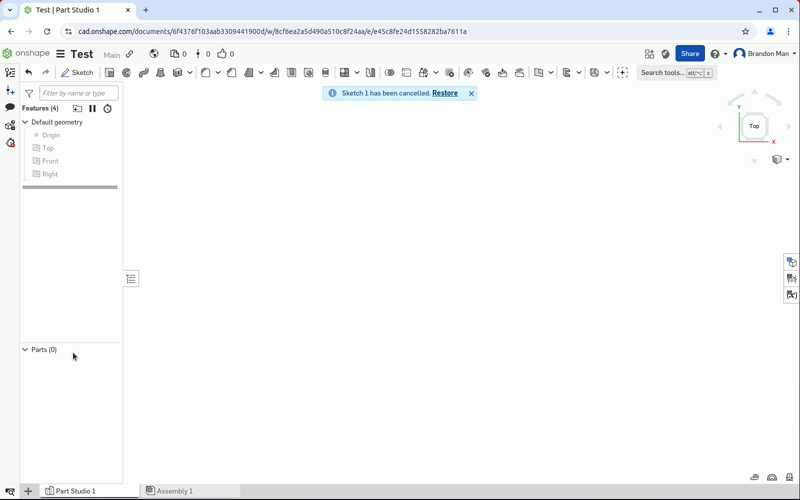
key(shift+p)
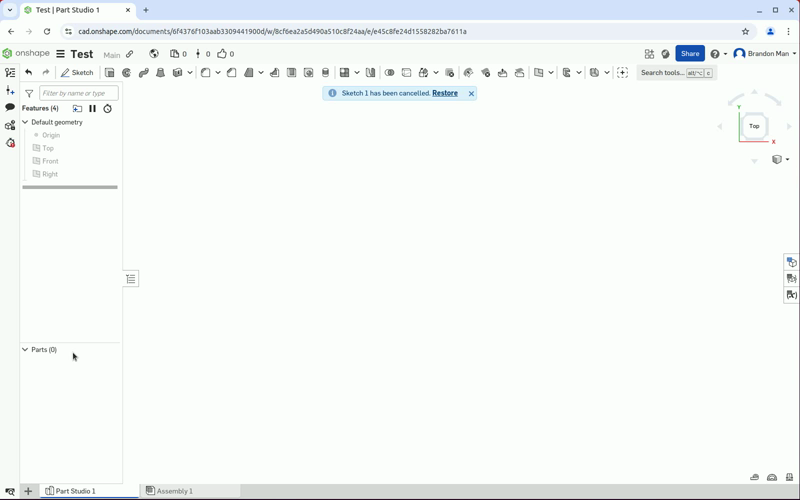
key(space)
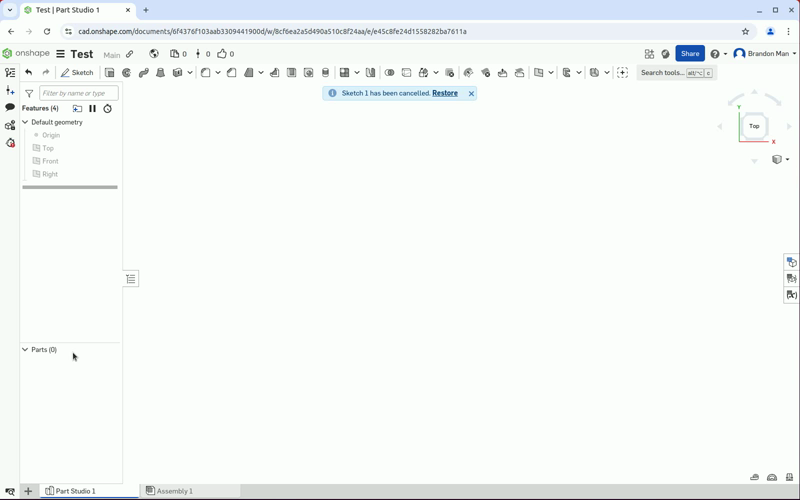
key_down(shift)
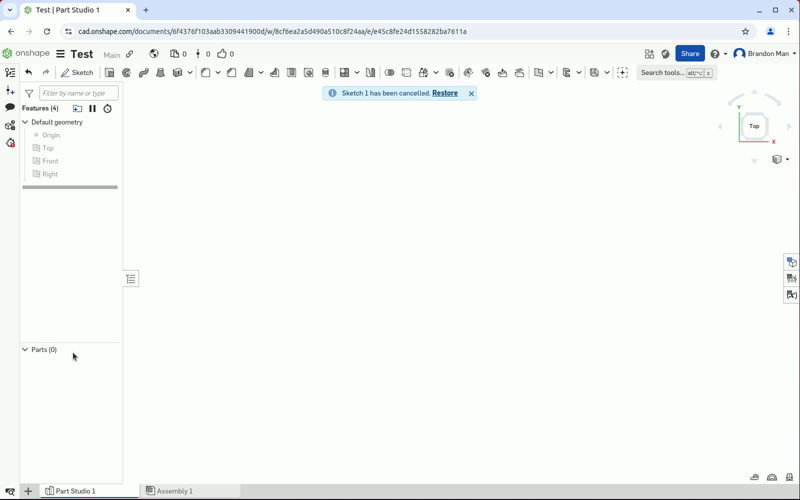
key(up)
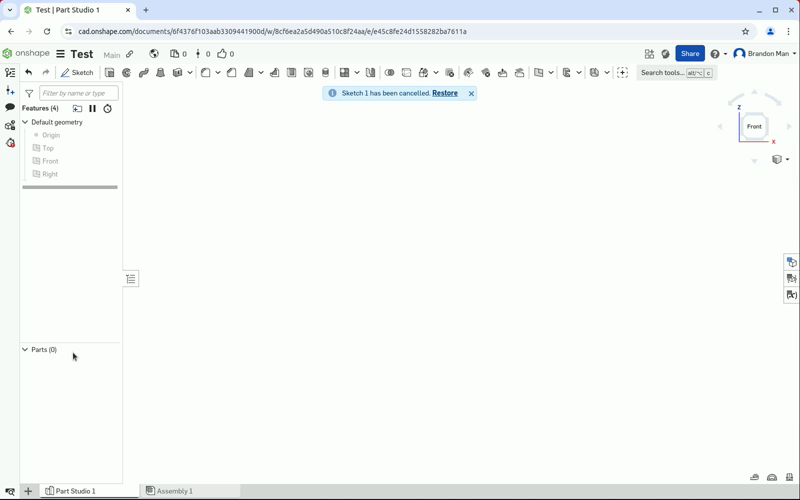
key_up(shift)
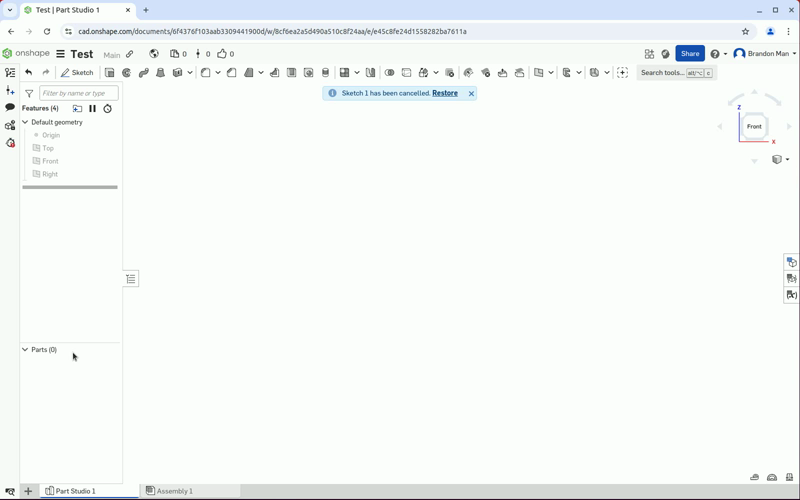
mouse_move(73, 352)
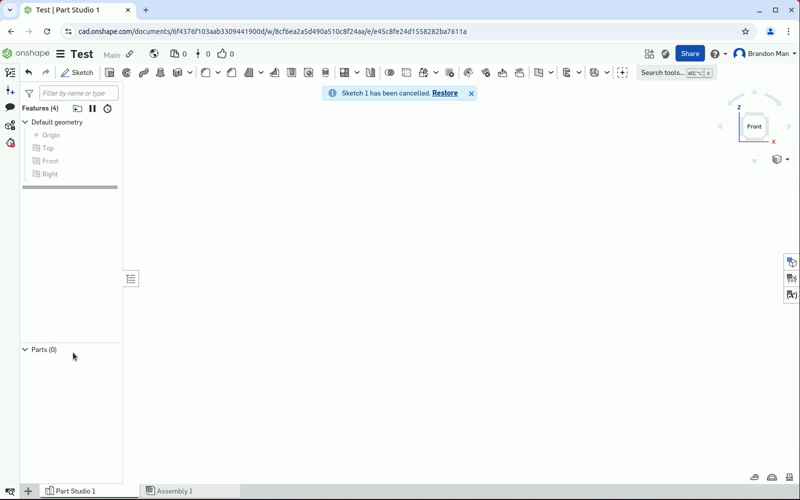
key(shift+y)
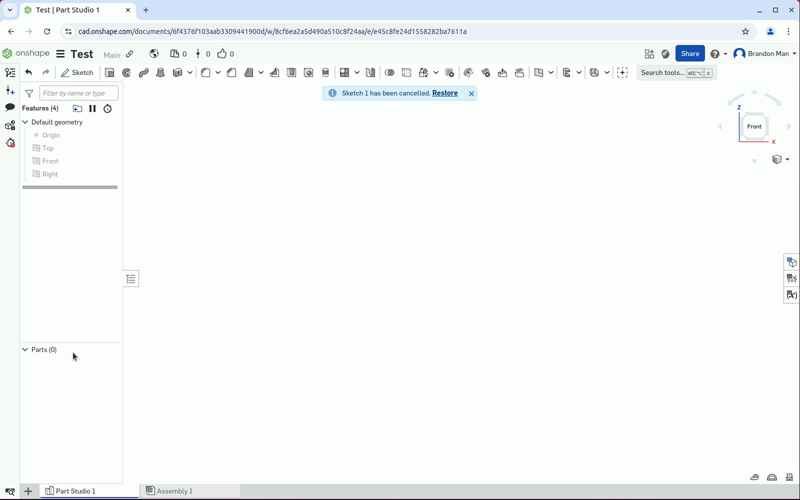
key(shift+s)
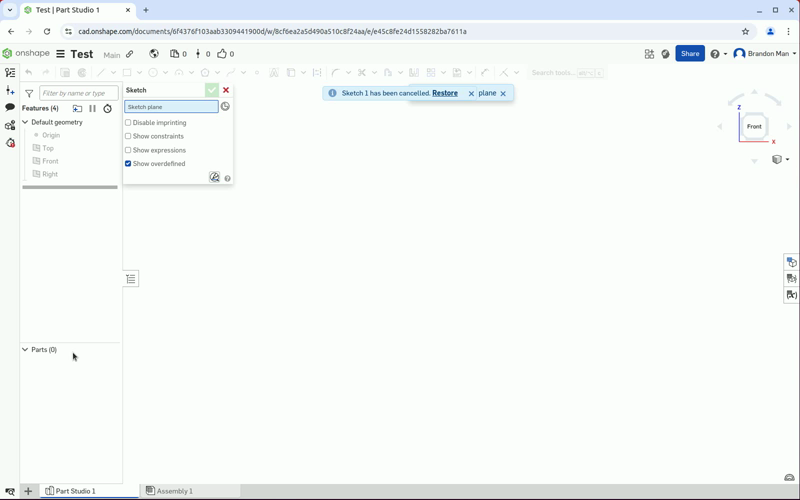
mouse_move(73, 163)
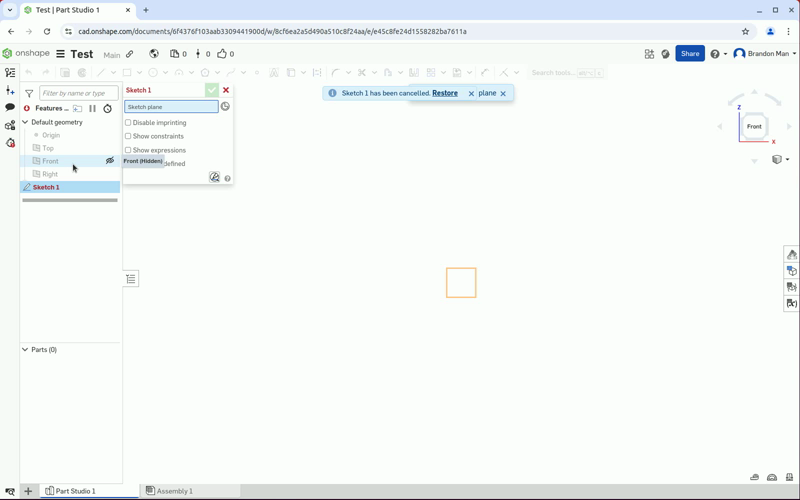
click(73, 163)
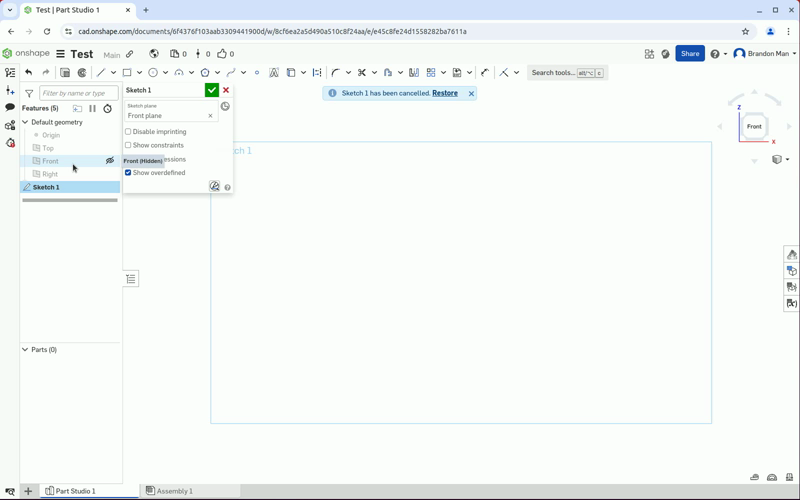
mouse_move(73, 352)
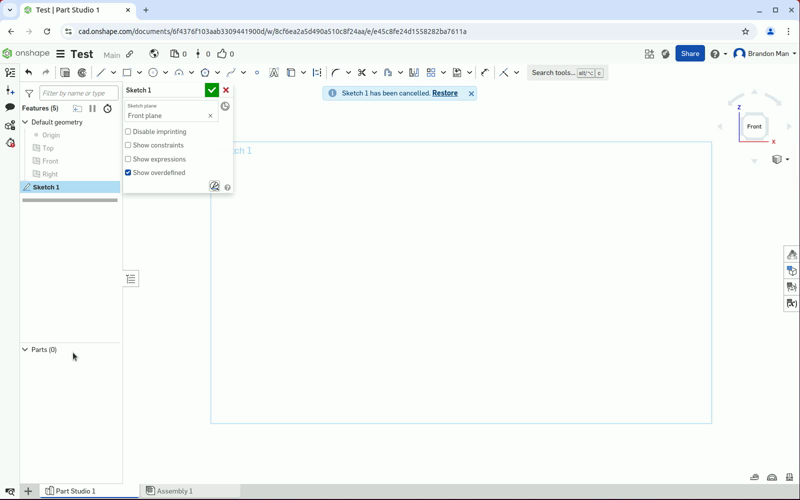
key(y)
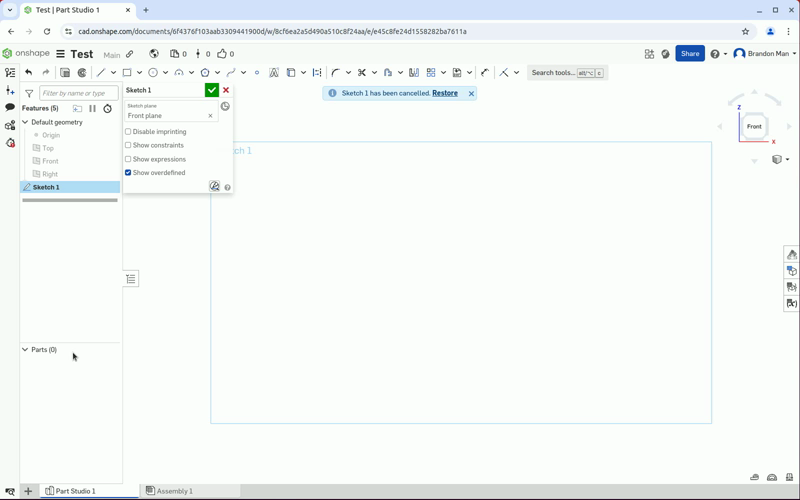
key(l)
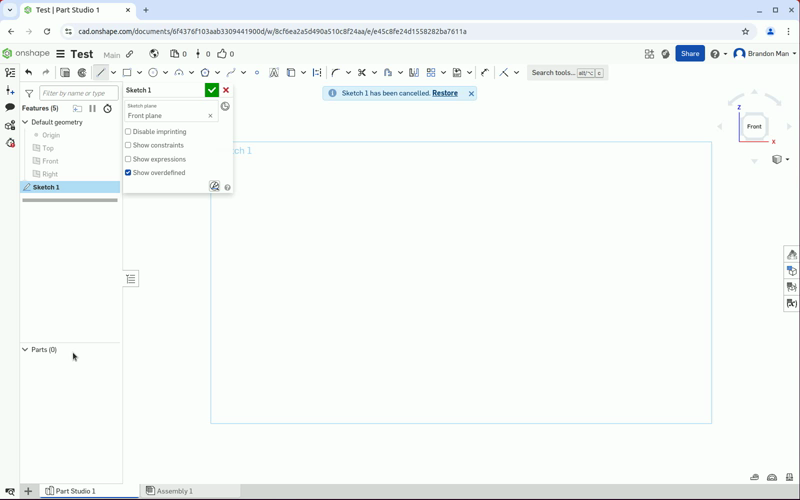
key_down(shift)
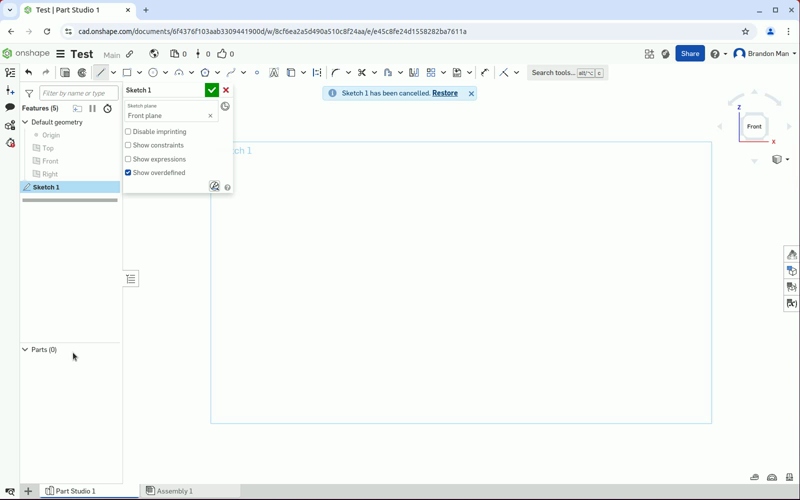
mouse_move(410, 313)
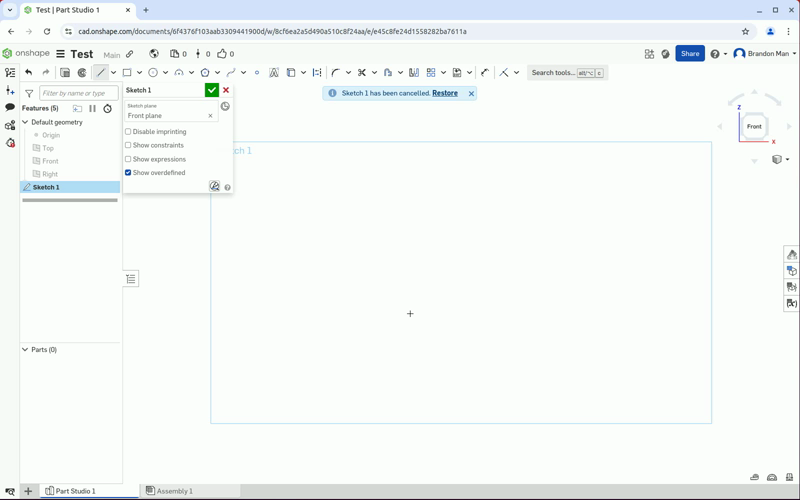
click(410, 313)
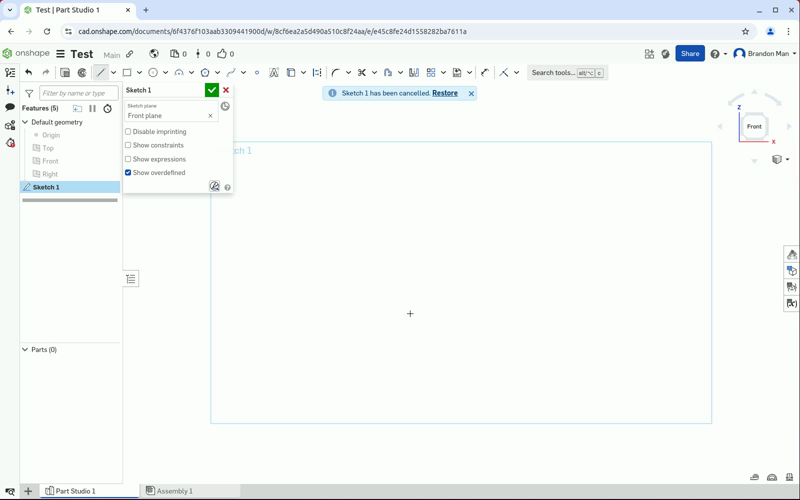
key_up(shift)
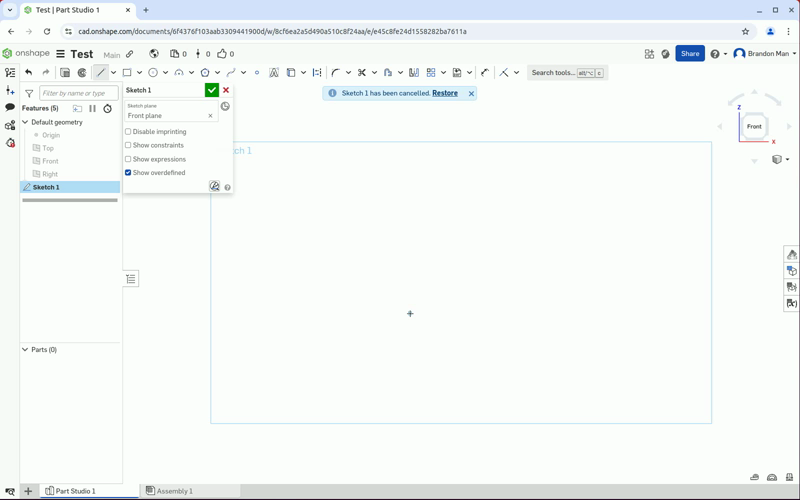
key_down(shift)
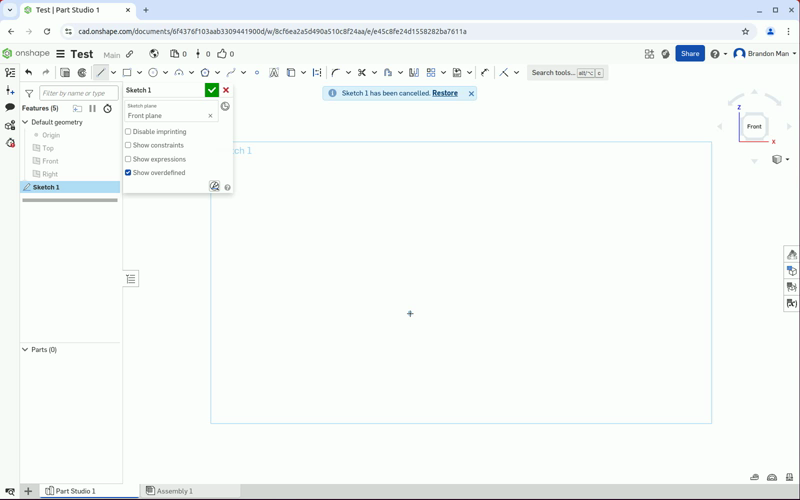
mouse_move(511, 313)
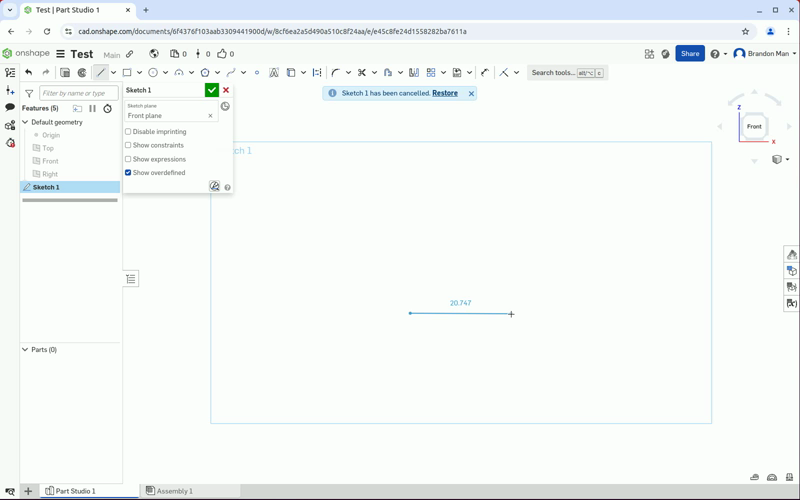
click(511, 313)
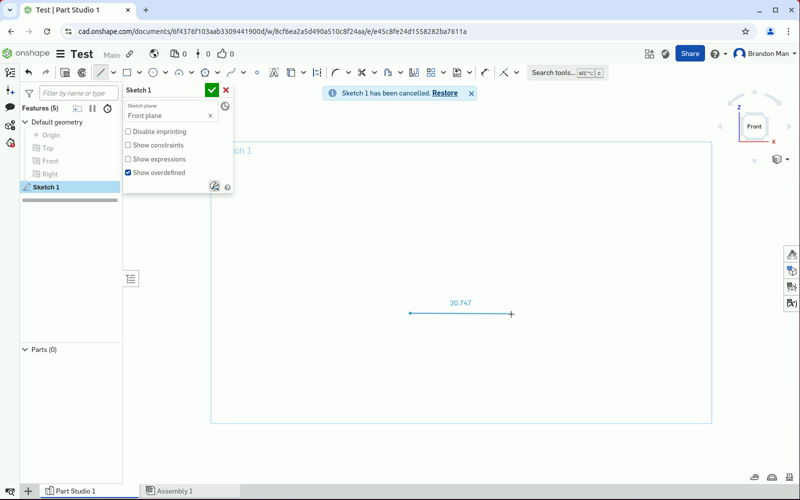
key_up(shift)
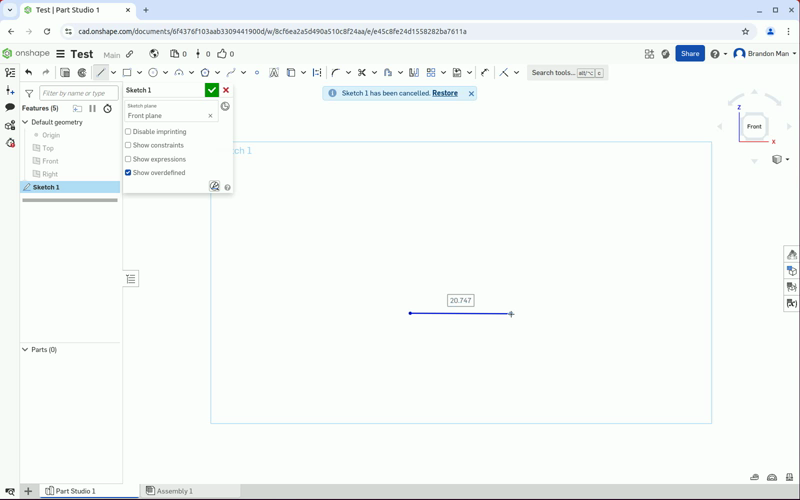
key(esc)
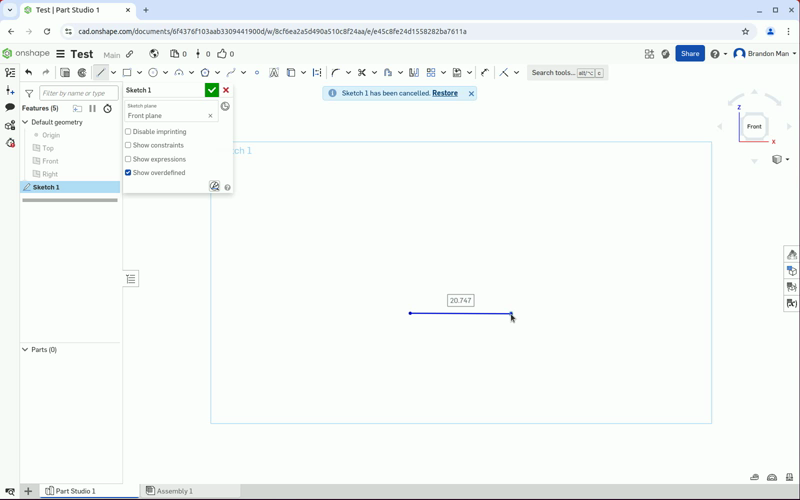
key(a)
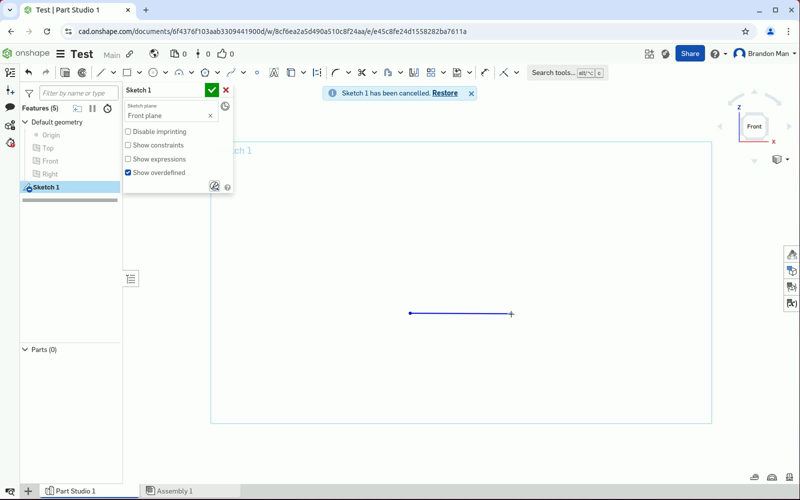
mouse_move(511, 313)
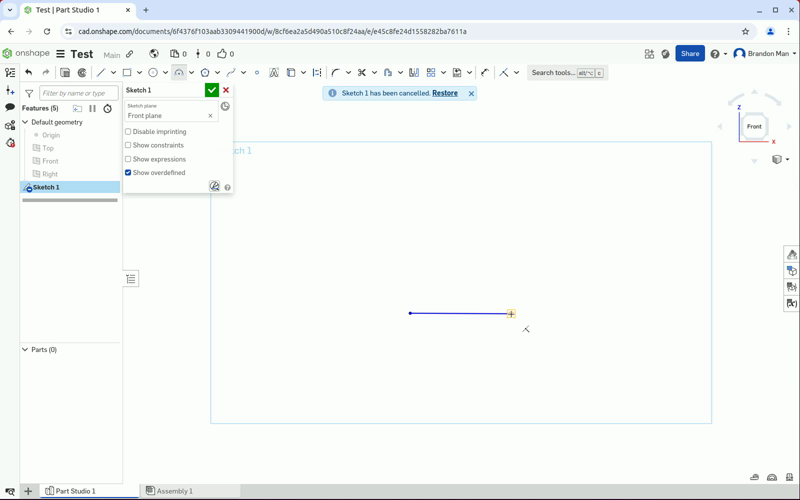
click(511, 313)
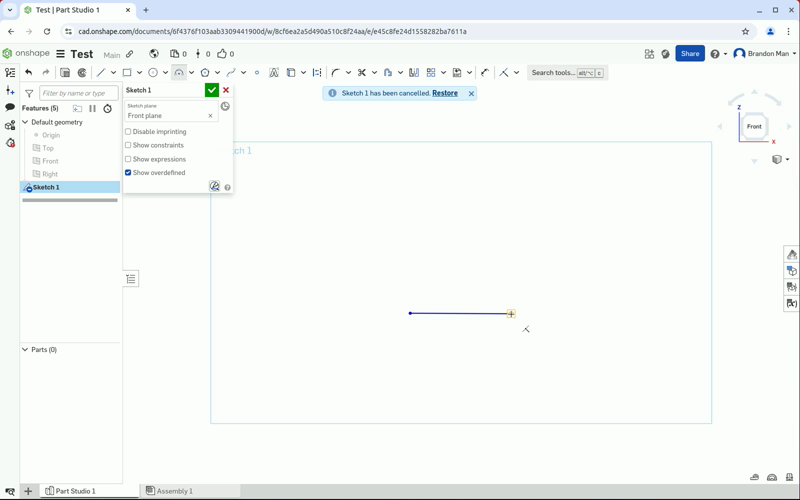
key_down(shift)
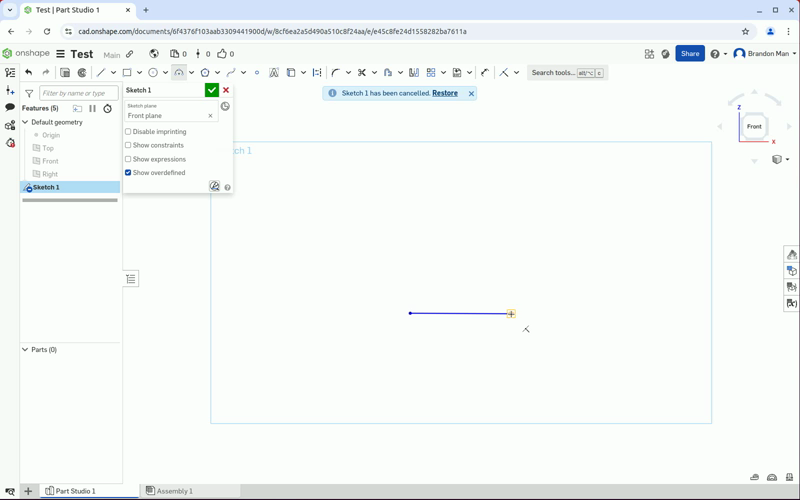
mouse_move(511, 251)
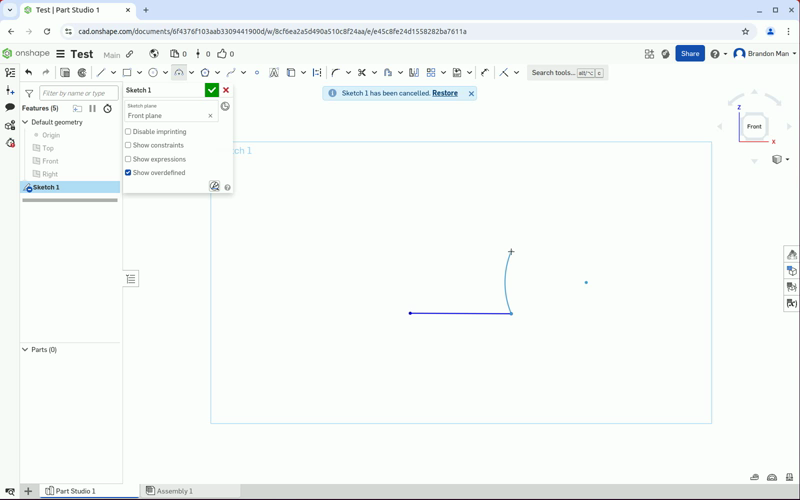
click(511, 251)
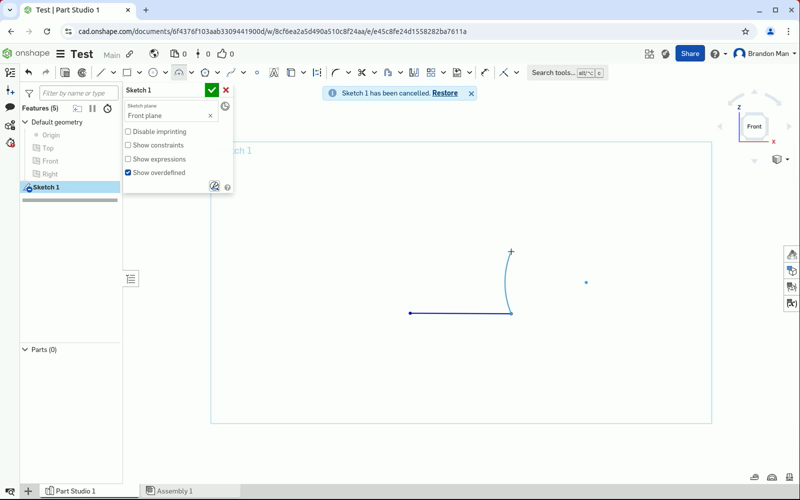
mouse_move(542, 282)
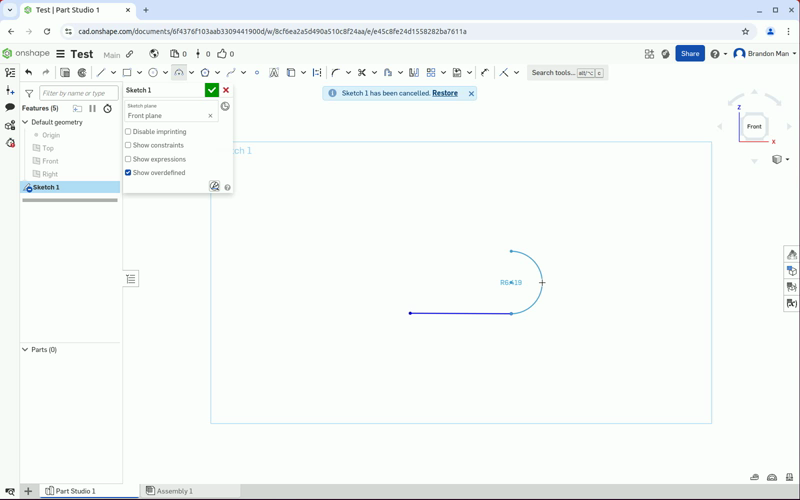
click(542, 282)
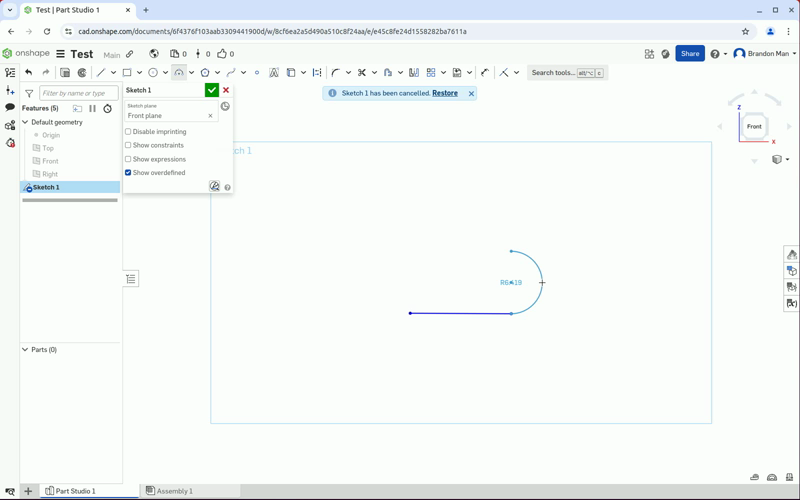
key_up(shift)
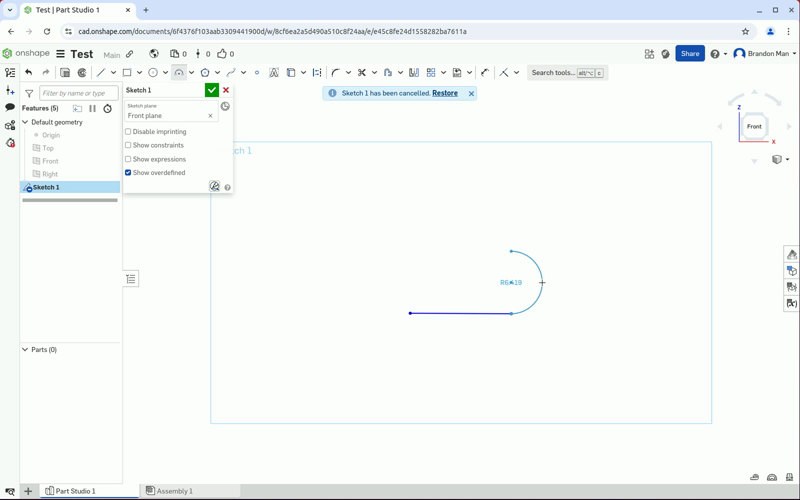
key(esc)
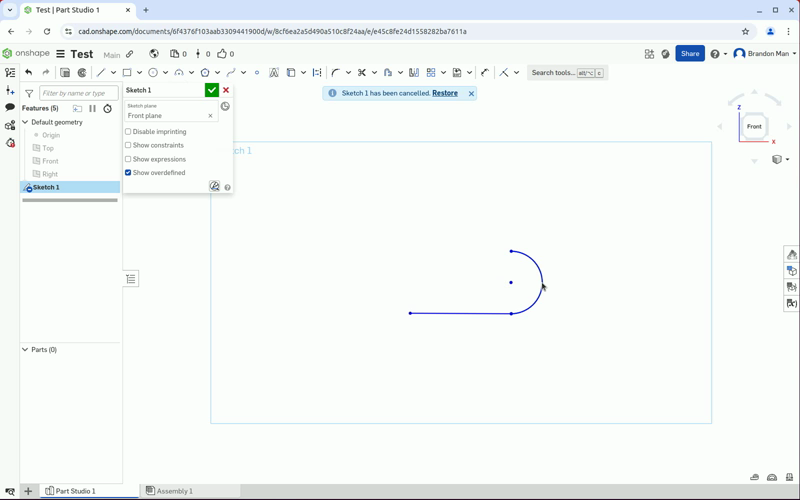
key(l)
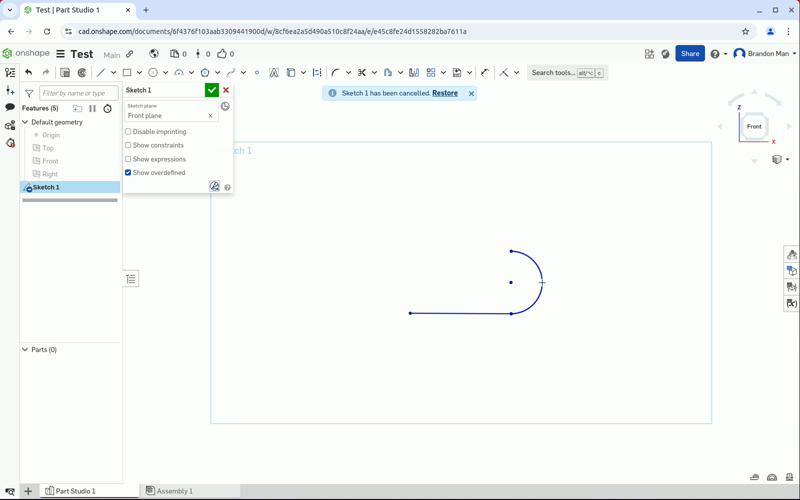
mouse_move(511, 251)
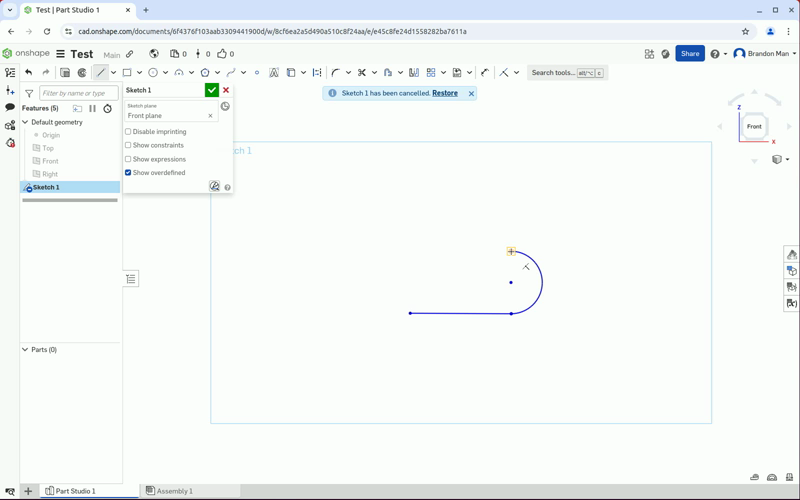
click(511, 251)
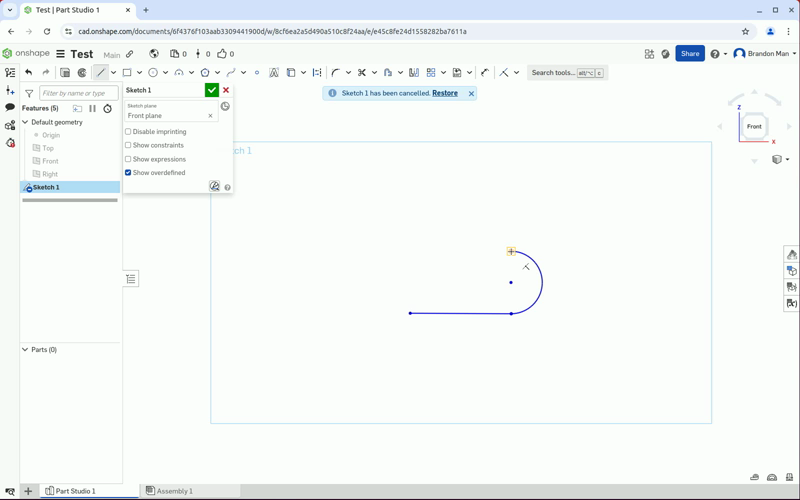
key_down(shift)
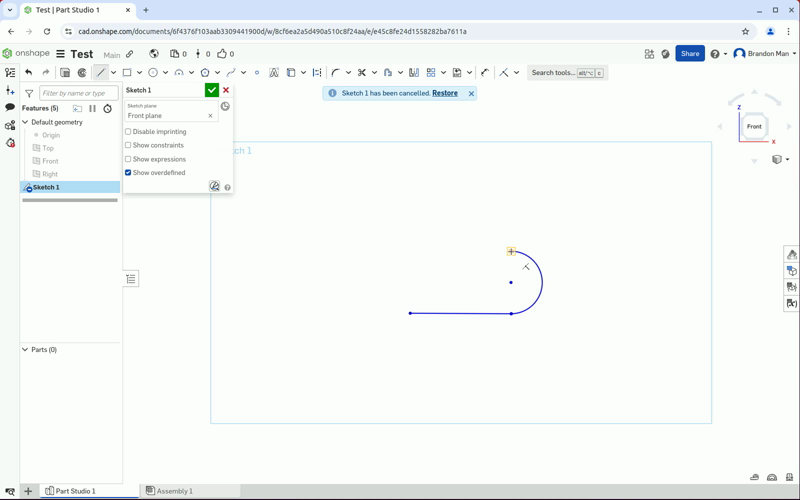
mouse_move(410, 251)
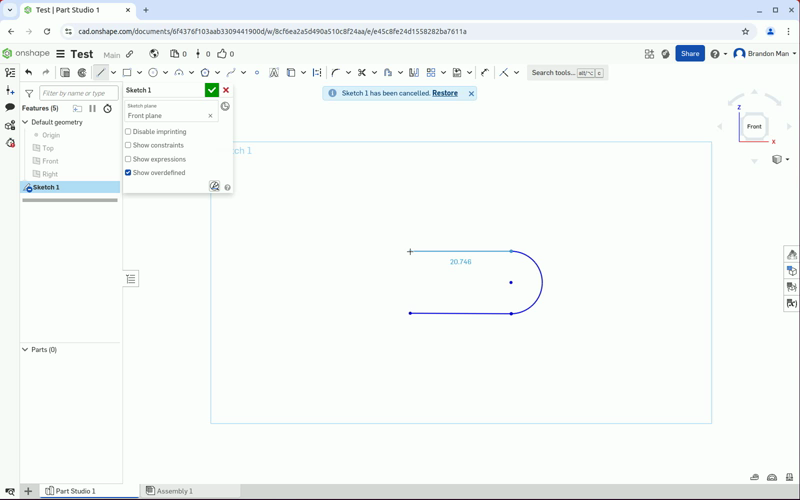
click(410, 251)
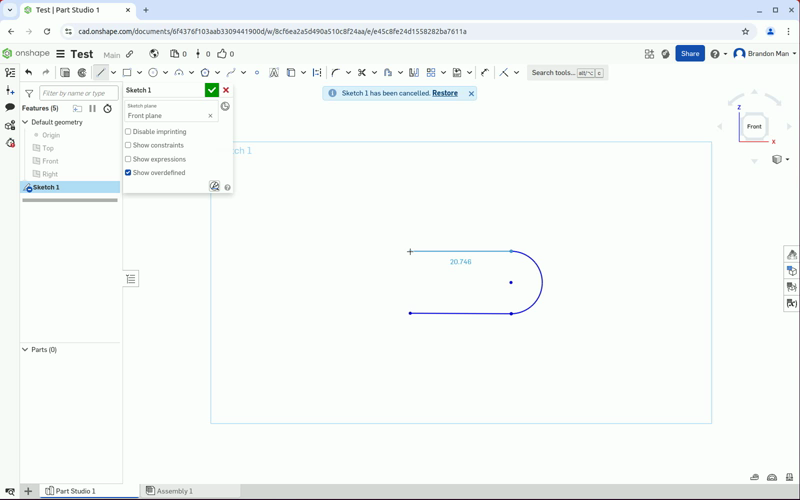
key_up(shift)
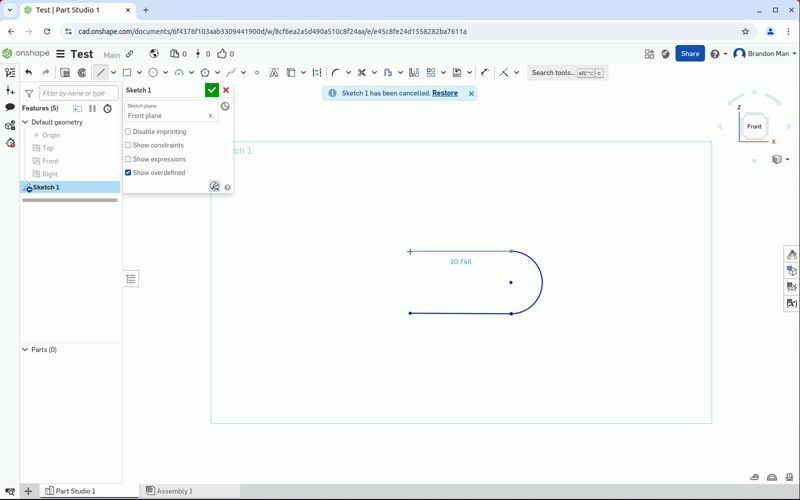
key(esc)
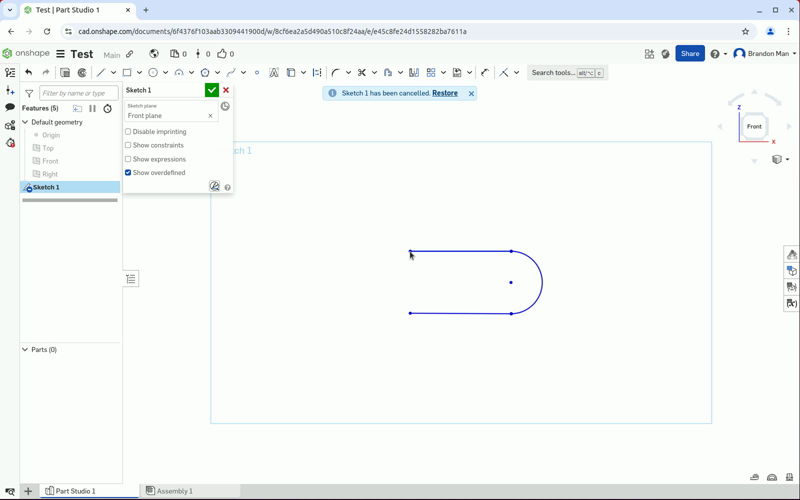
key(a)
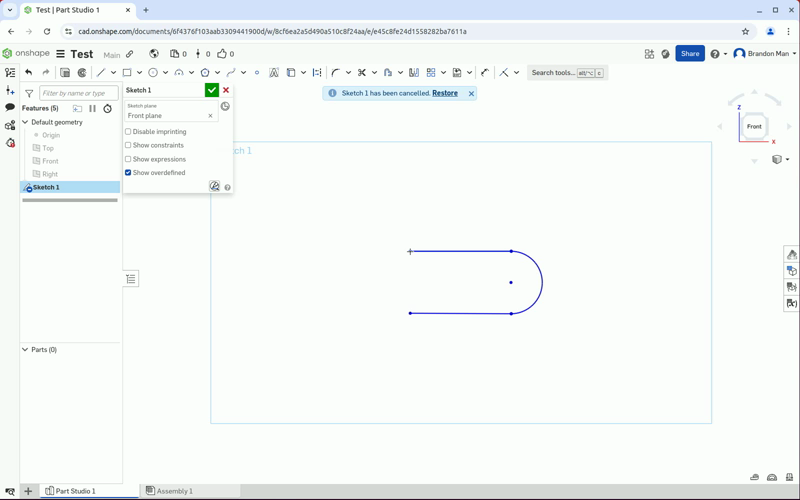
mouse_move(410, 251)
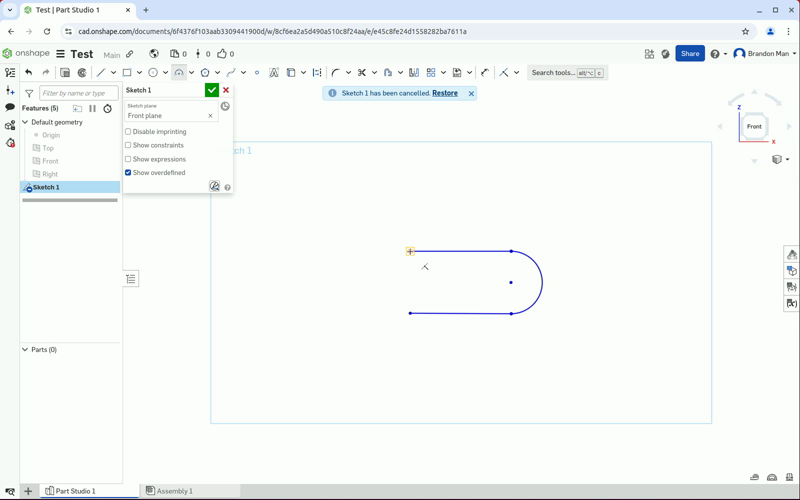
click(410, 251)
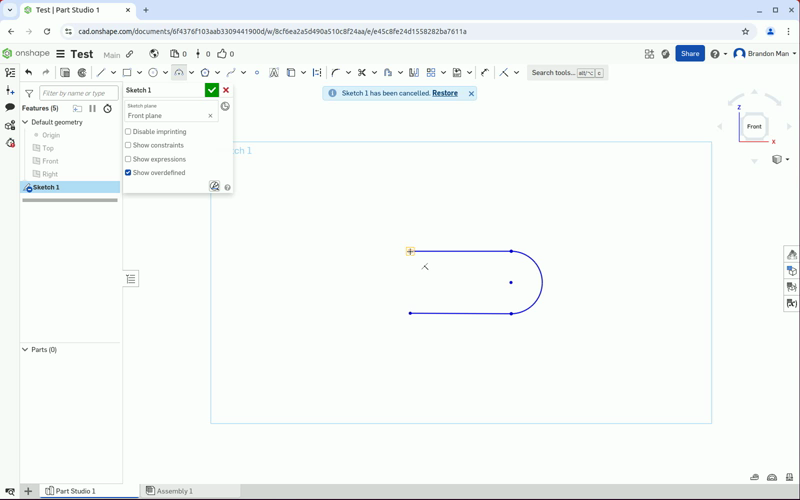
mouse_move(410, 313)
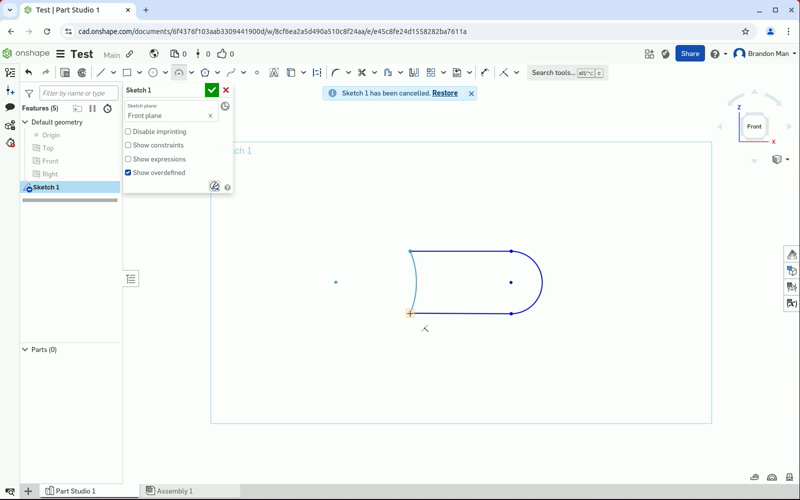
click(410, 313)
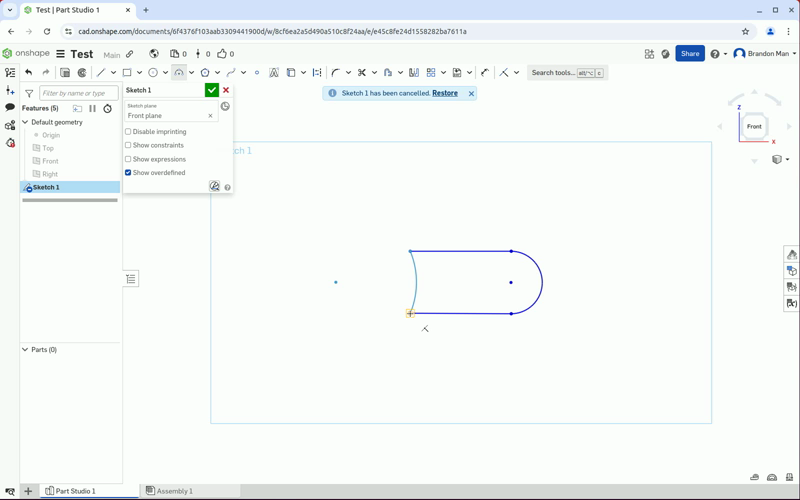
key_down(shift)
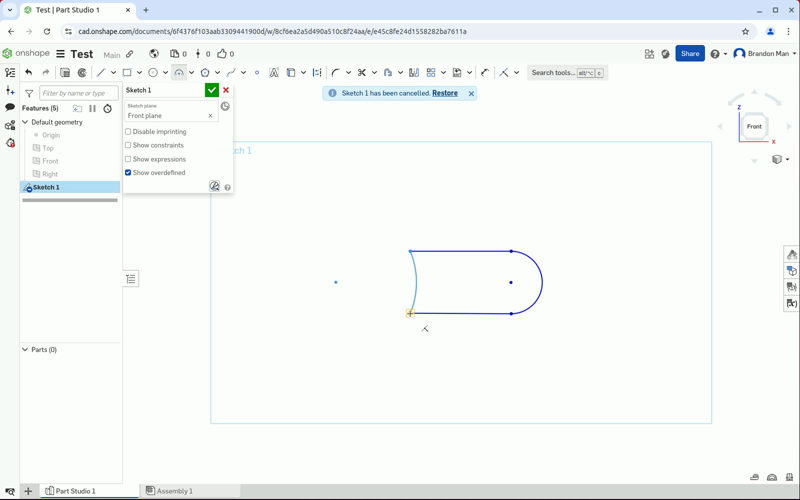
mouse_move(379, 282)
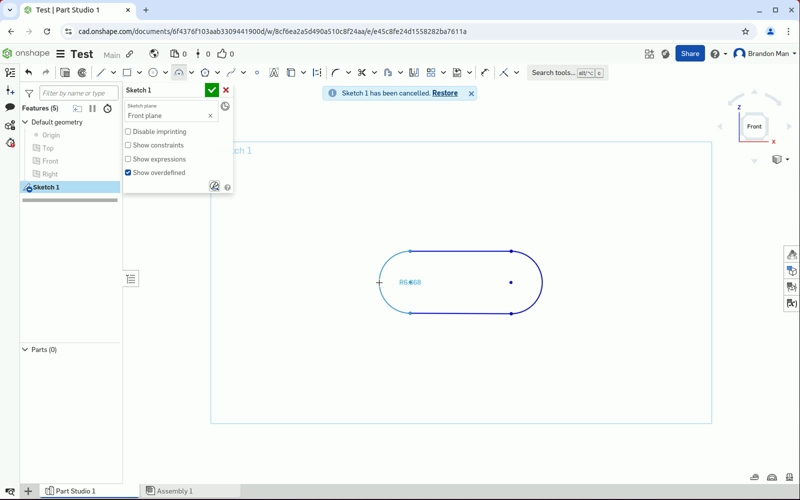
click(379, 282)
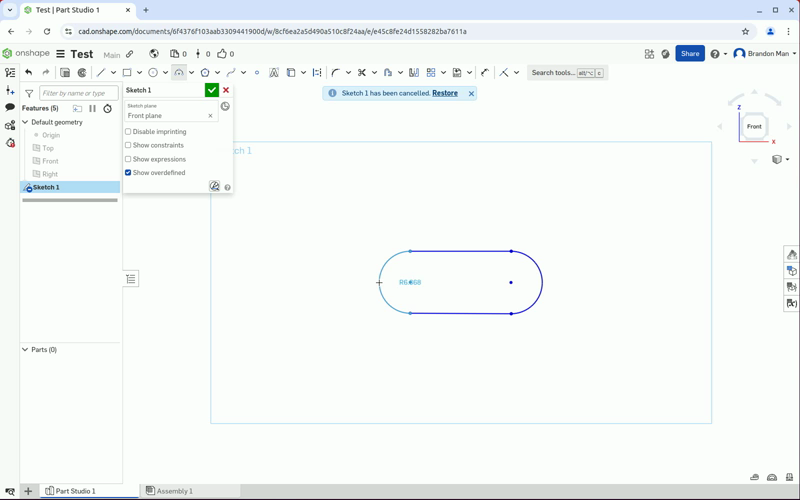
key_up(shift)
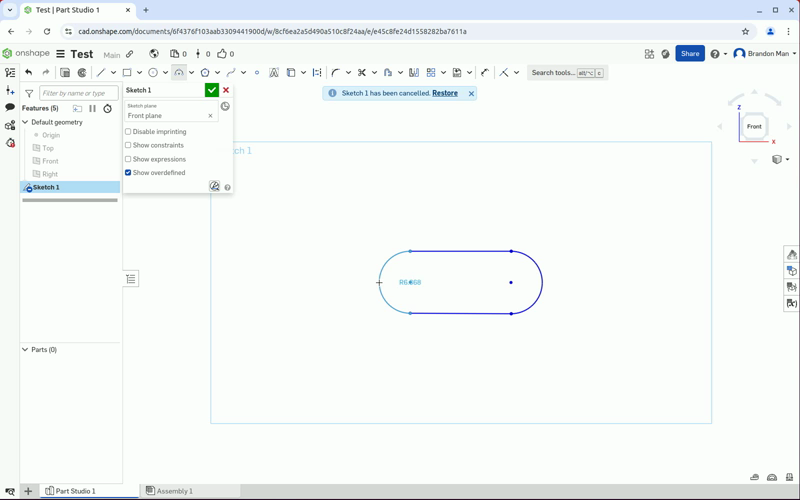
key(esc)
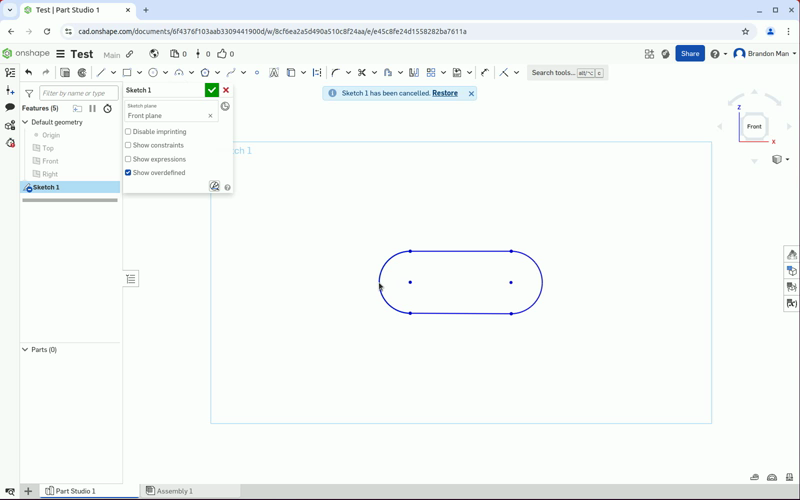
mouse_move(425, 291)
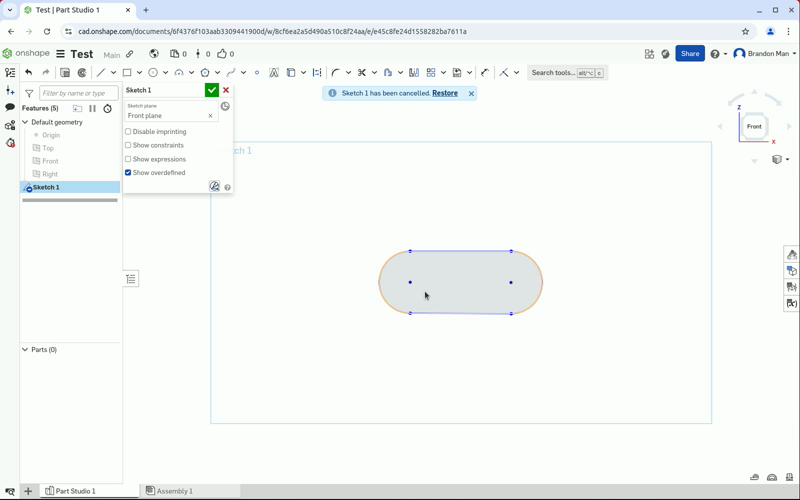
click(425, 291)
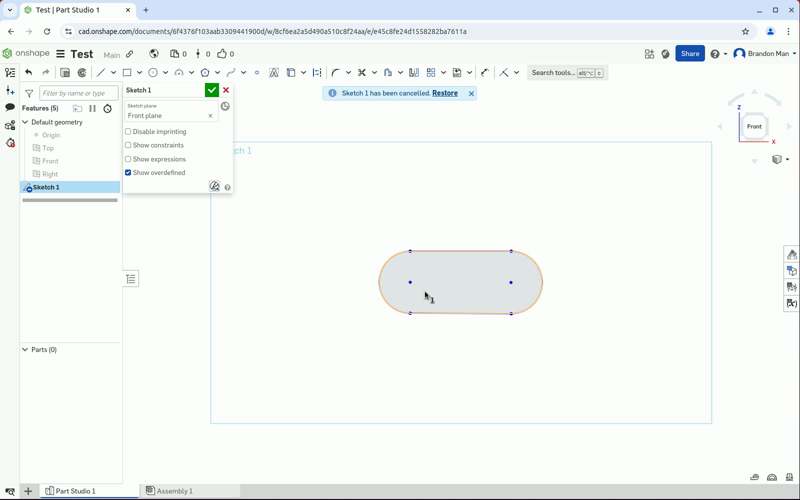
mouse_move(73, 352)
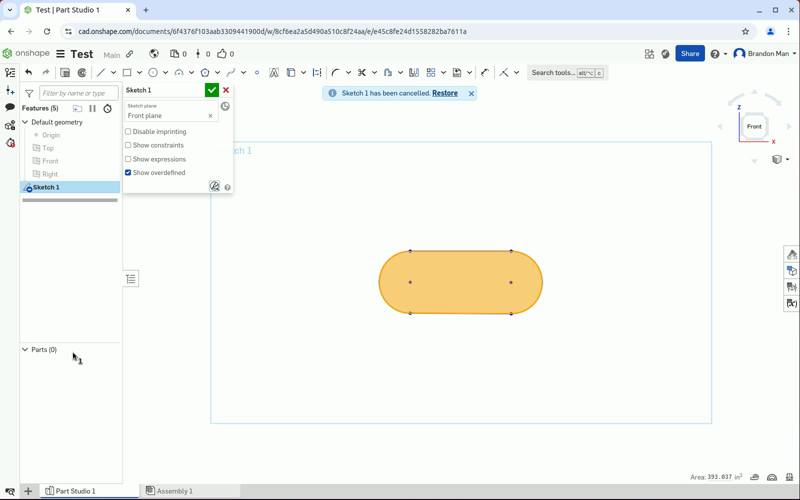
key(shift+y)
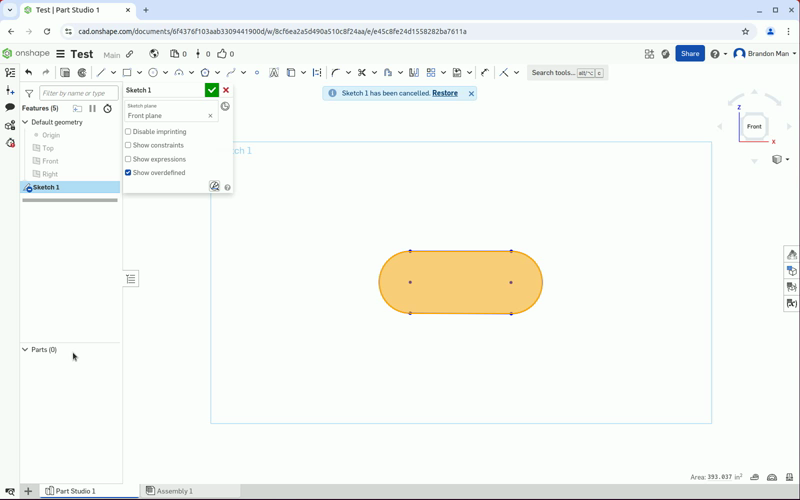
key(shift+e)
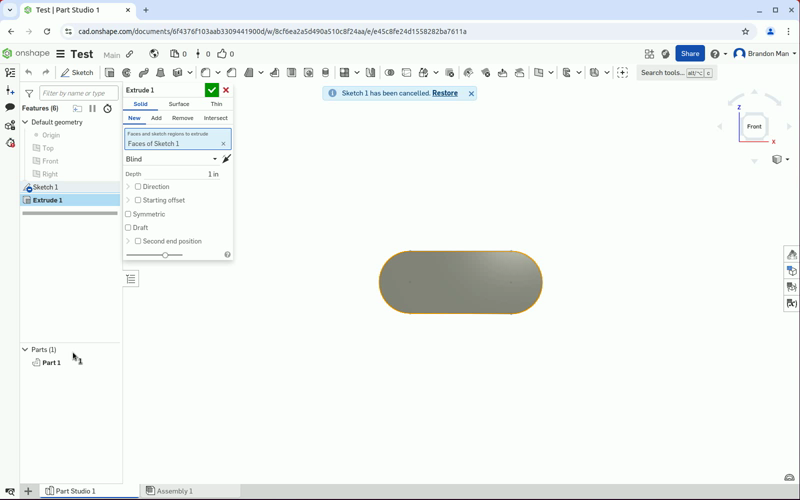
mouse_move(143, 106)
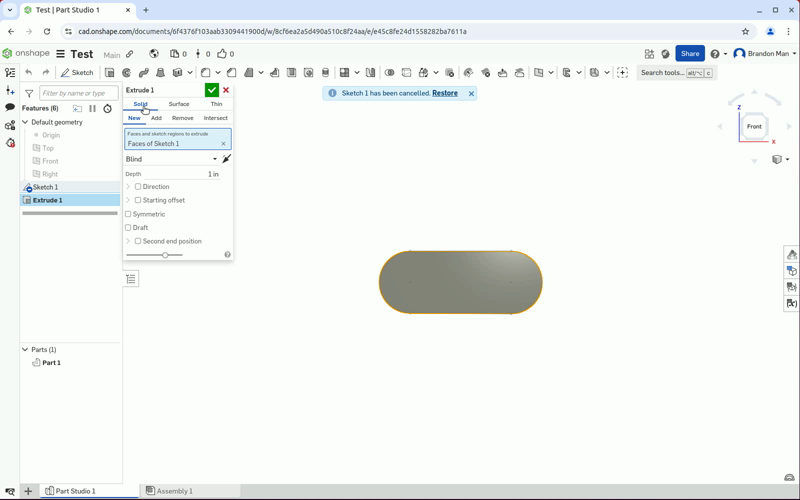
click(143, 106)
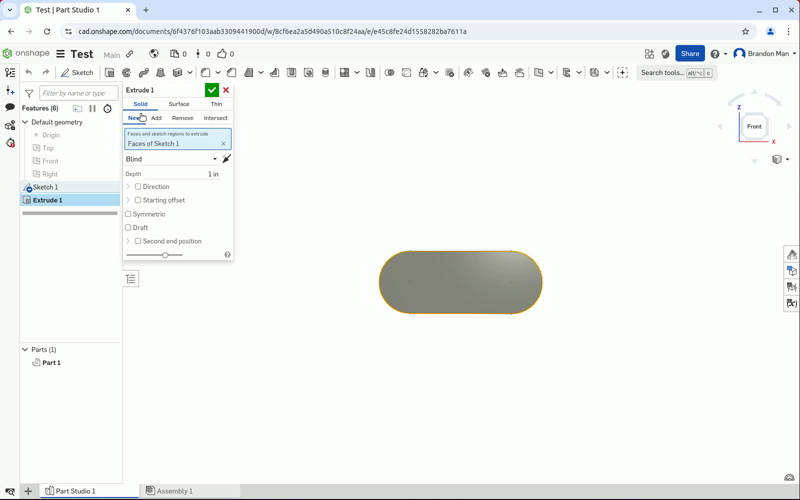
mouse_move(137, 120)
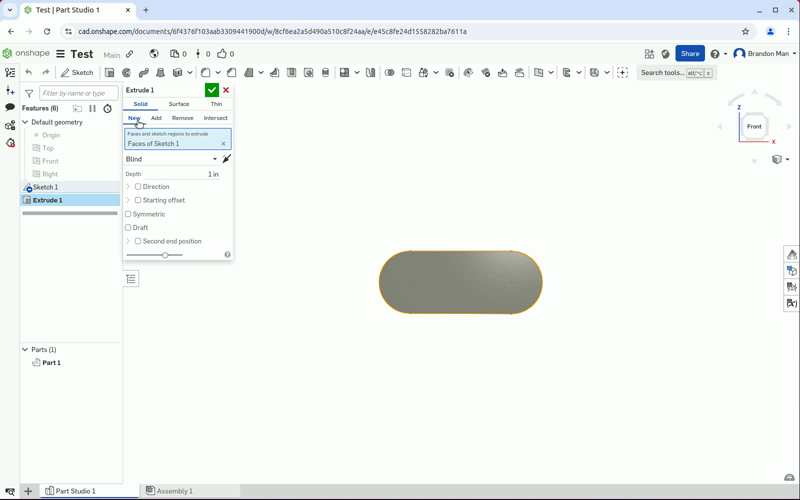
click(137, 120)
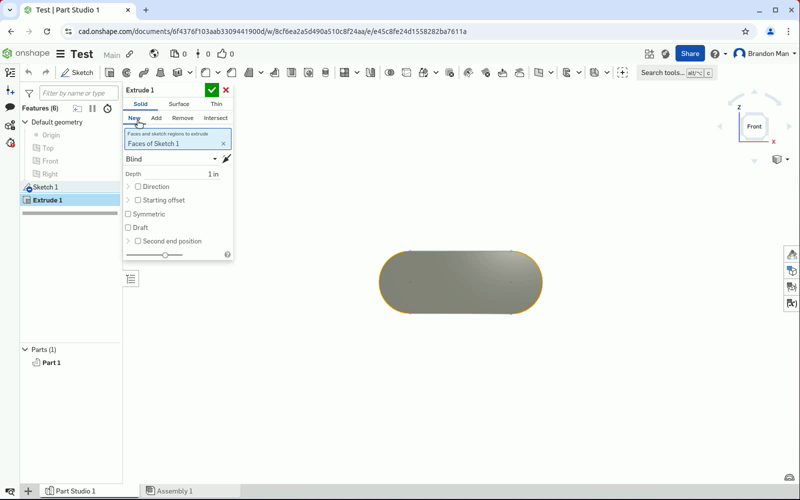
key(tab, 4)
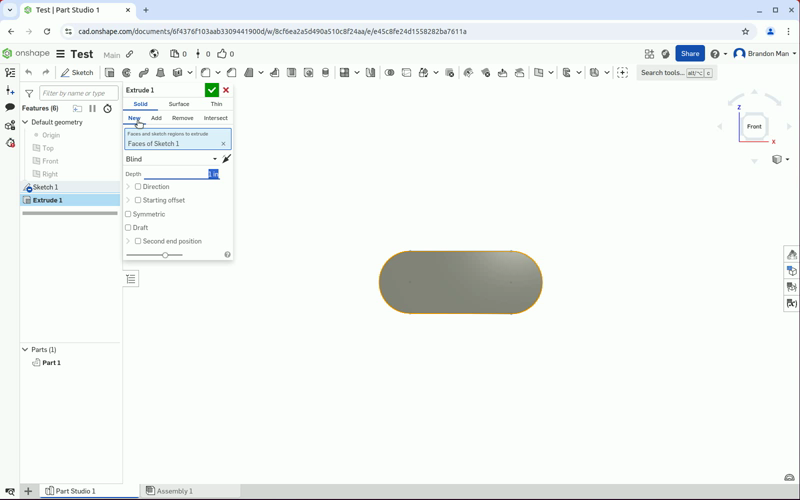
text(3.129)
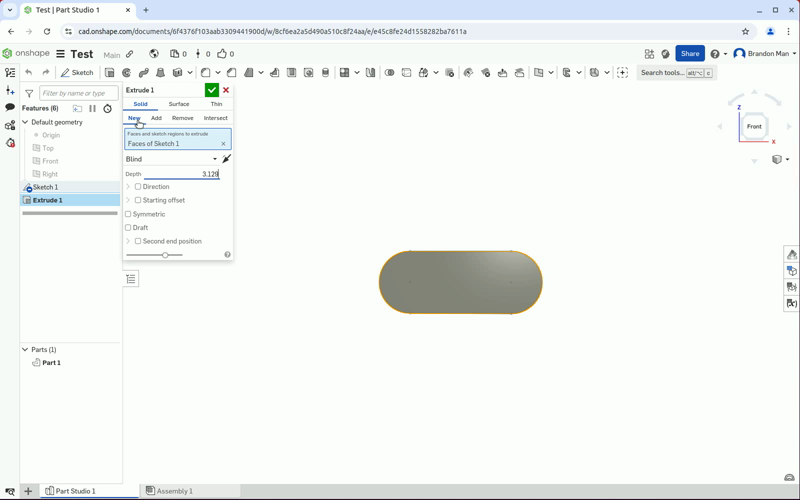
key(enter)
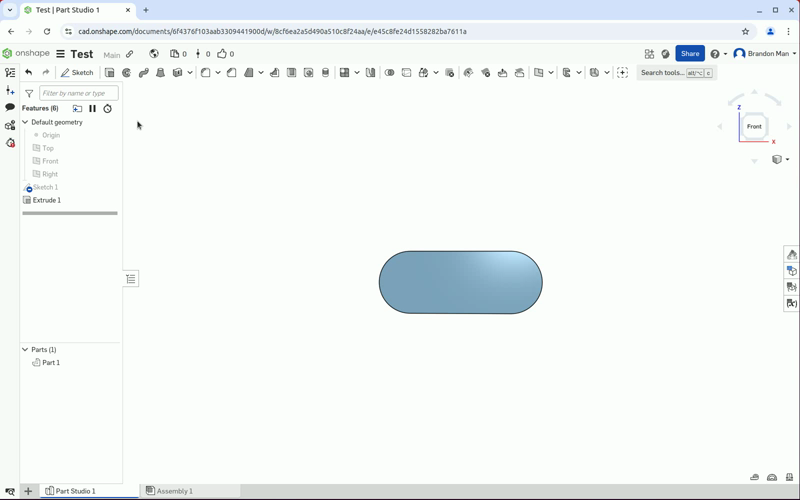
key(shift+h)
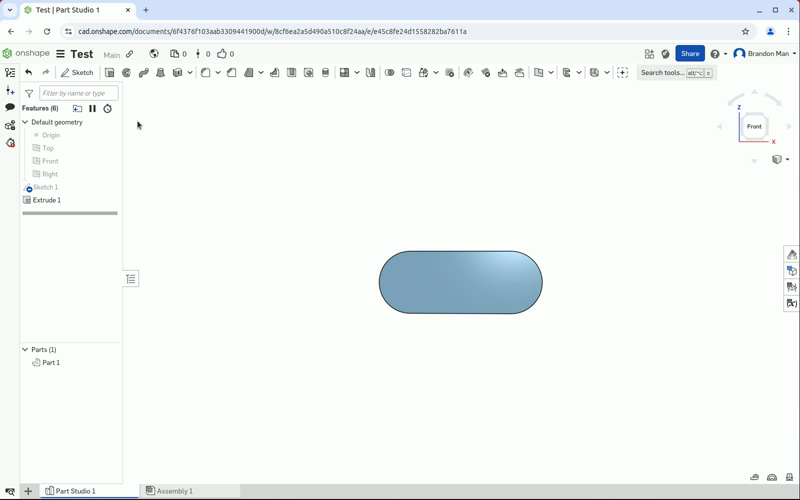
key(shift+h)
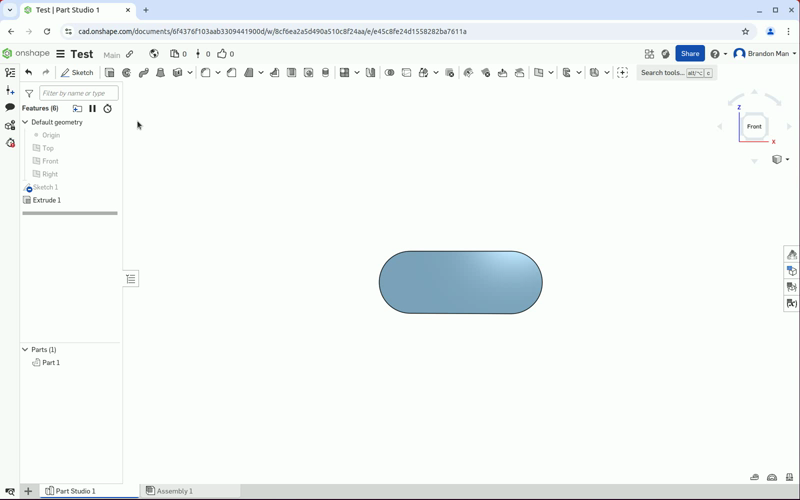
mouse_move(73, 189)
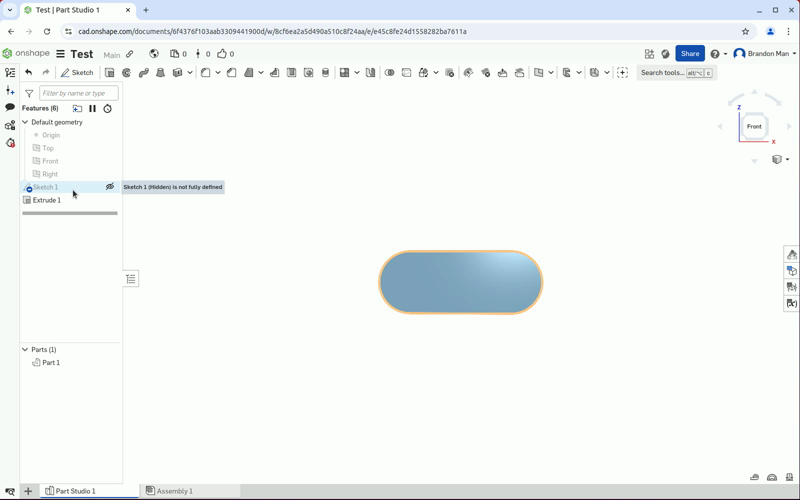
click(73, 189)
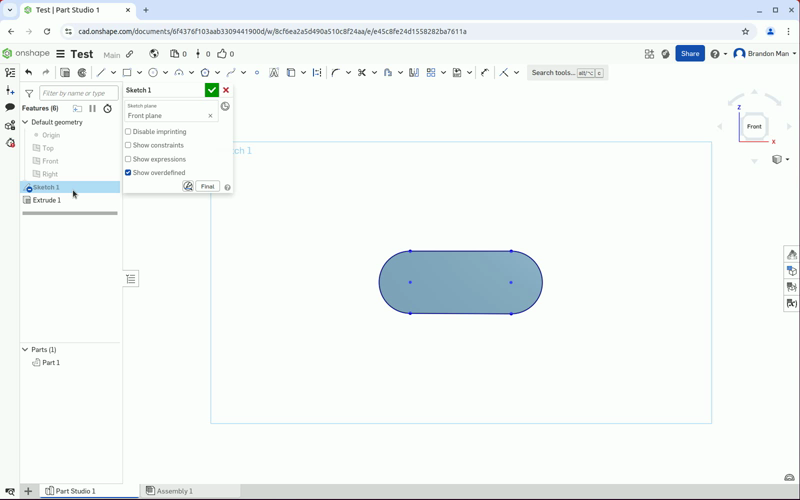
mouse_move(229, 92)
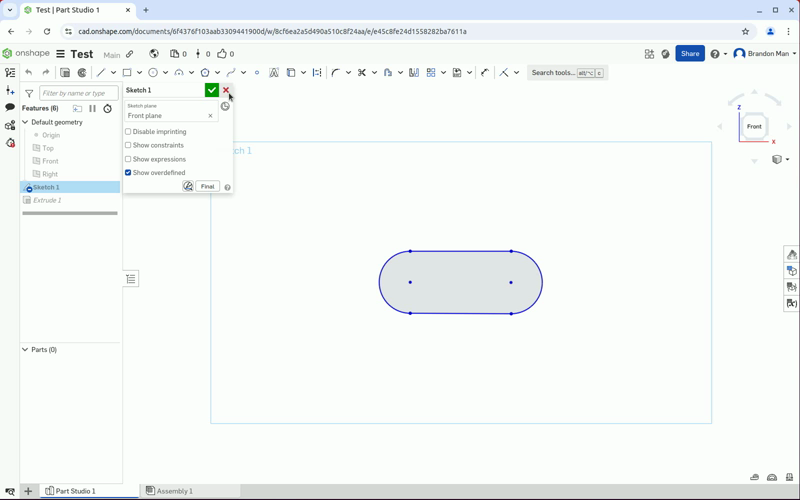
click(229, 92)
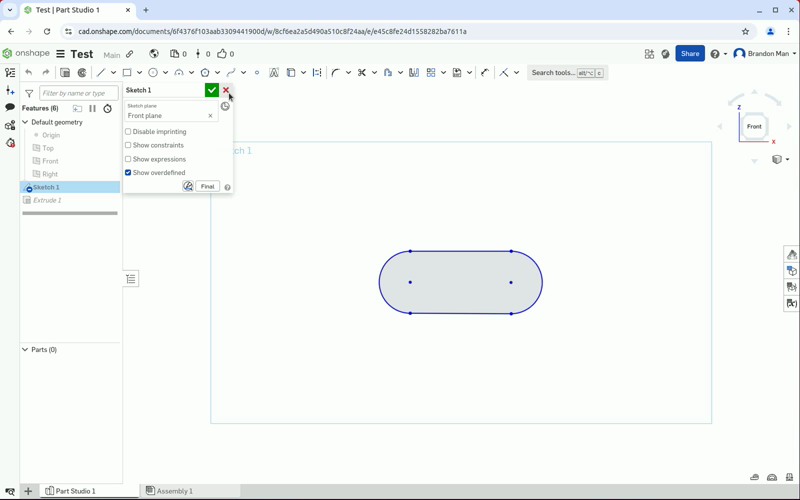
key(shift+s)
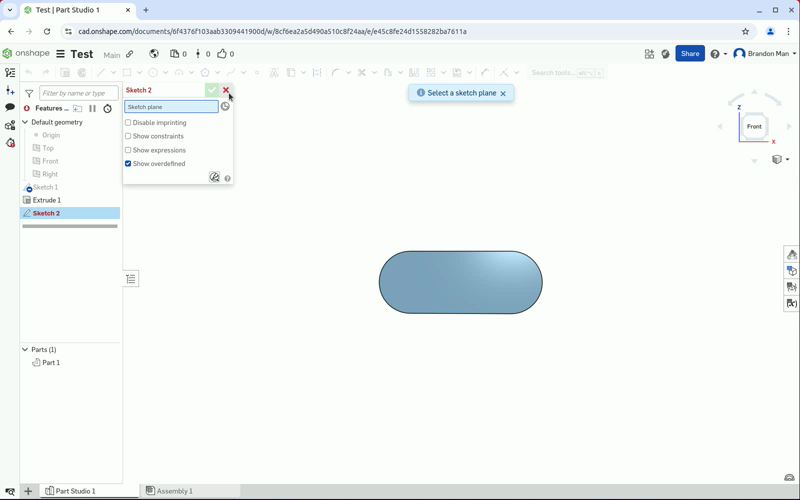
mouse_move(73, 163)
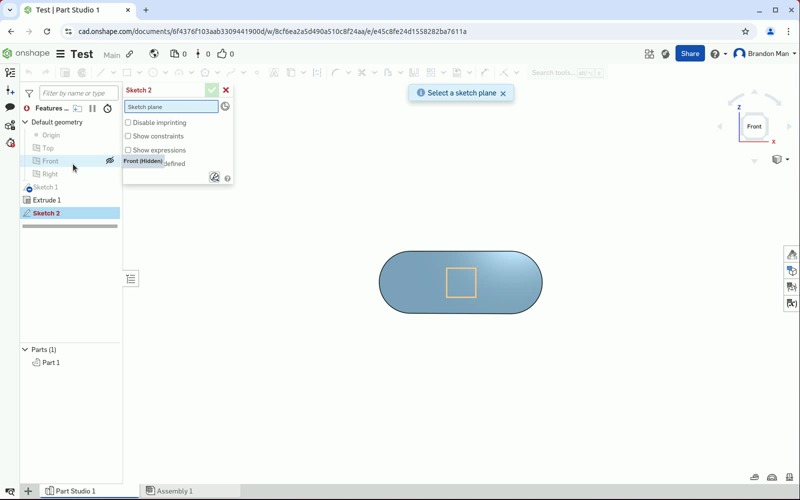
click(73, 163)
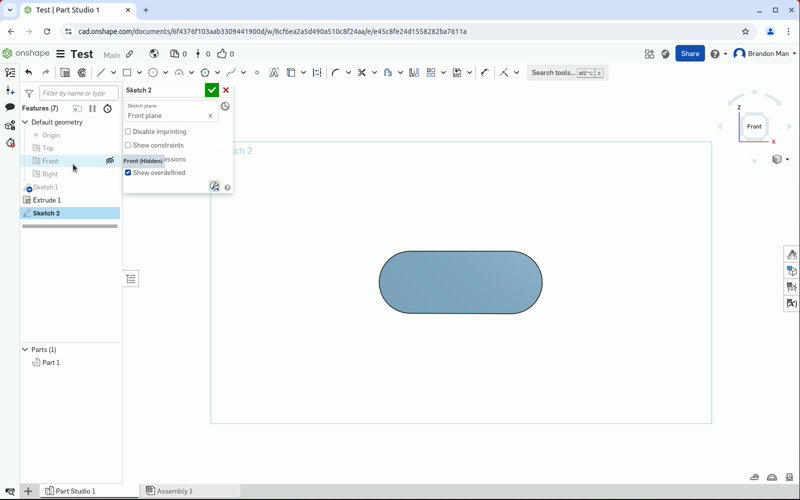
mouse_move(73, 352)
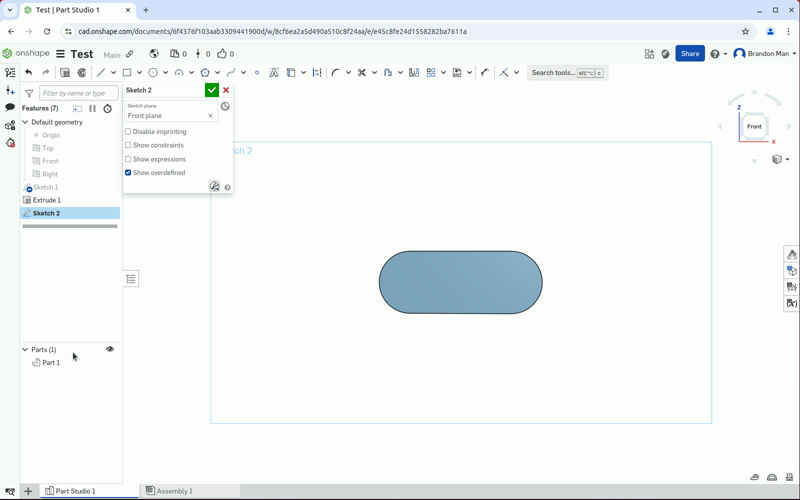
key(y)
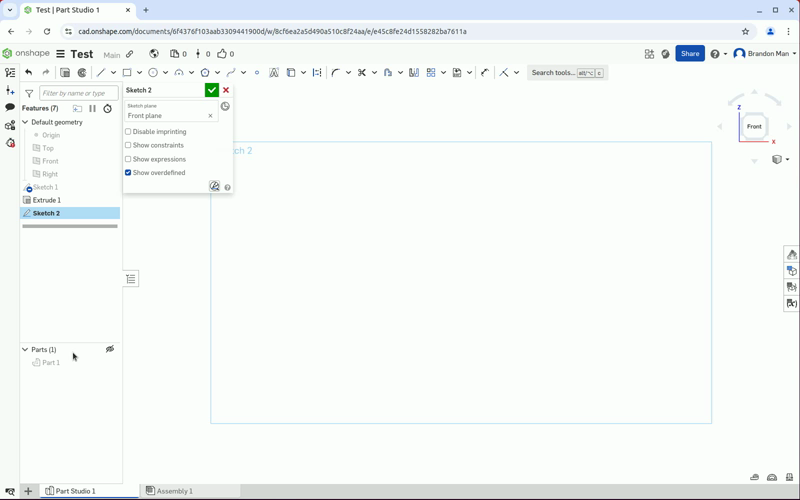
key(l)
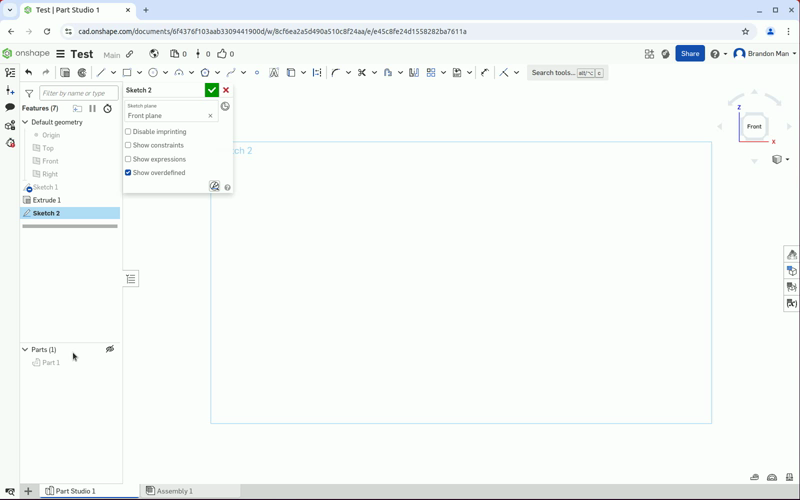
key_down(shift)
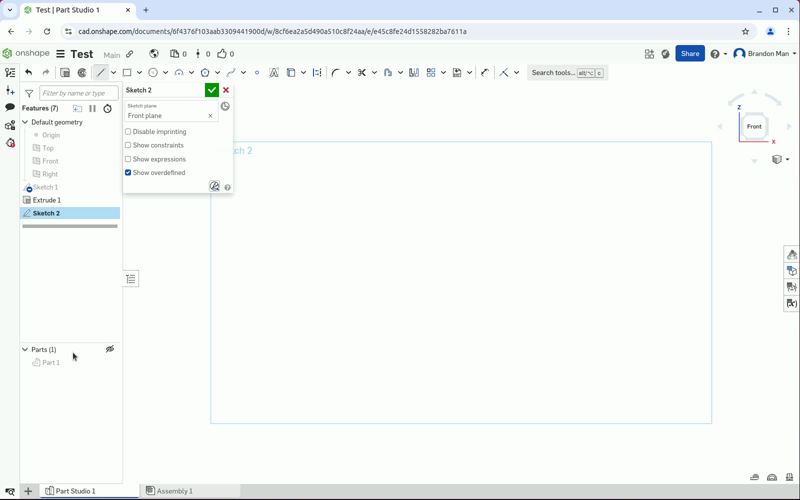
mouse_move(410, 345)
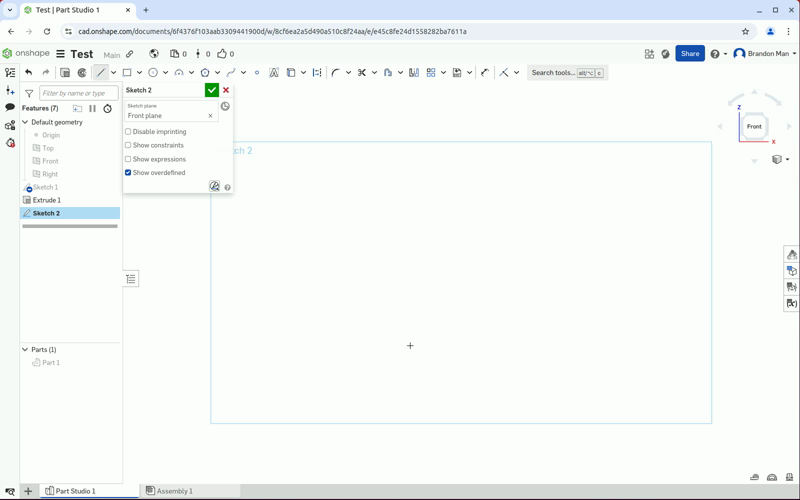
click(410, 345)
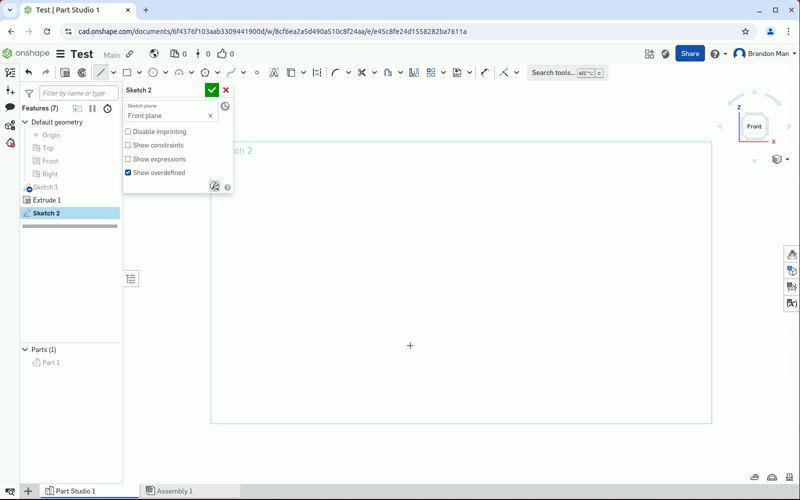
key_up(shift)
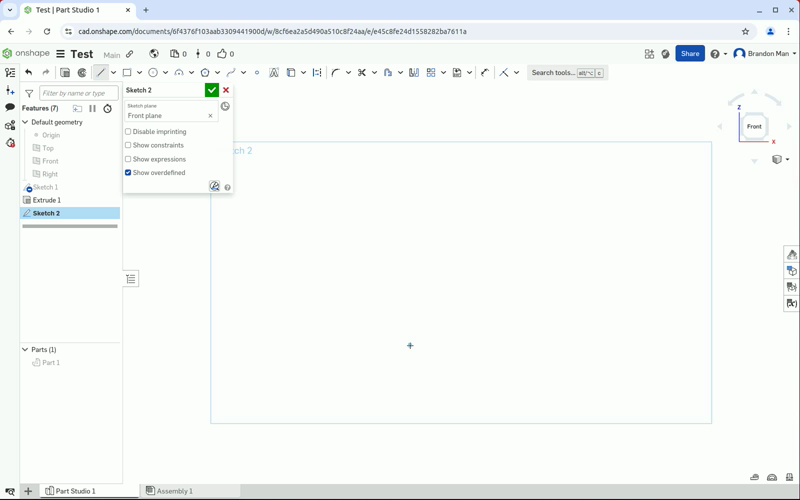
key_down(shift)
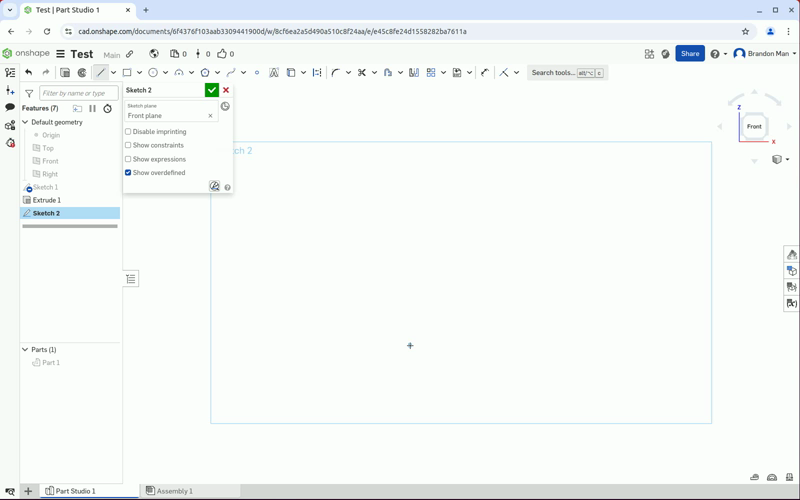
mouse_move(511, 345)
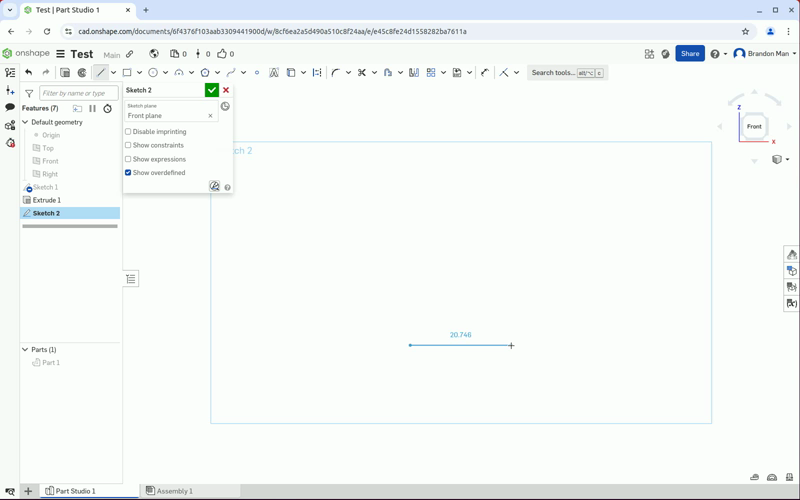
click(511, 345)
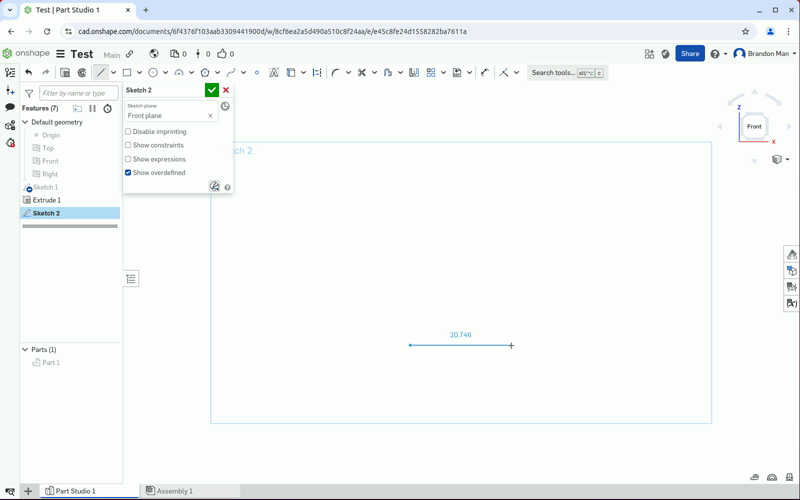
key_up(shift)
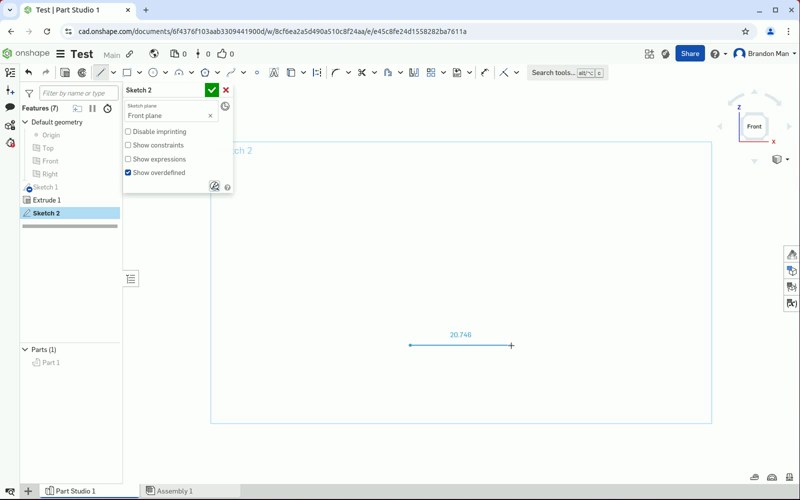
key(esc)
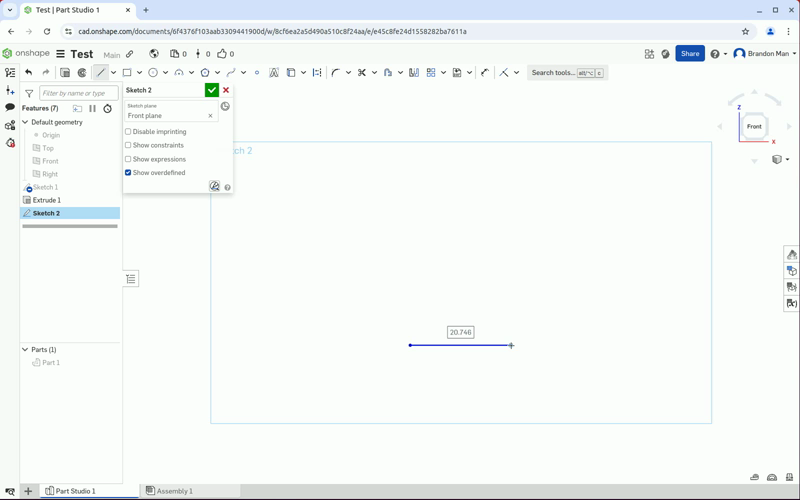
key(a)
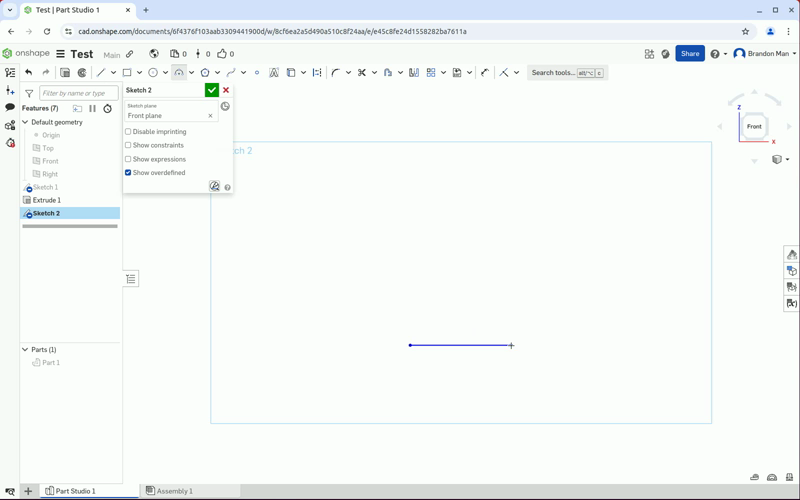
mouse_move(511, 345)
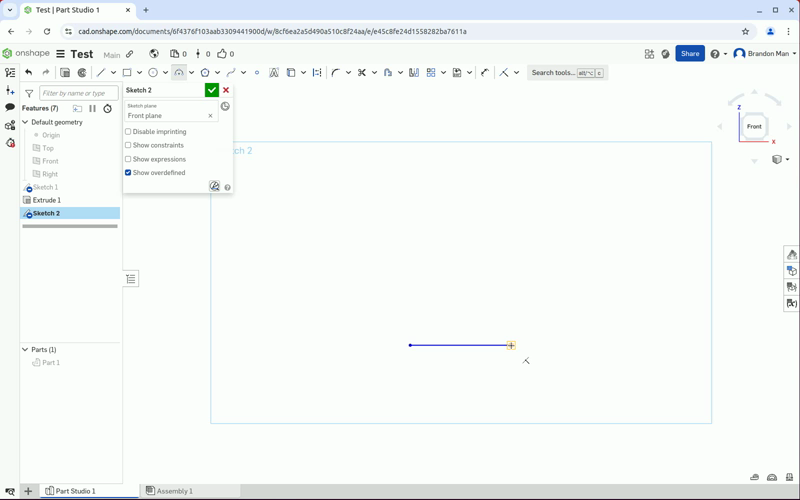
click(511, 345)
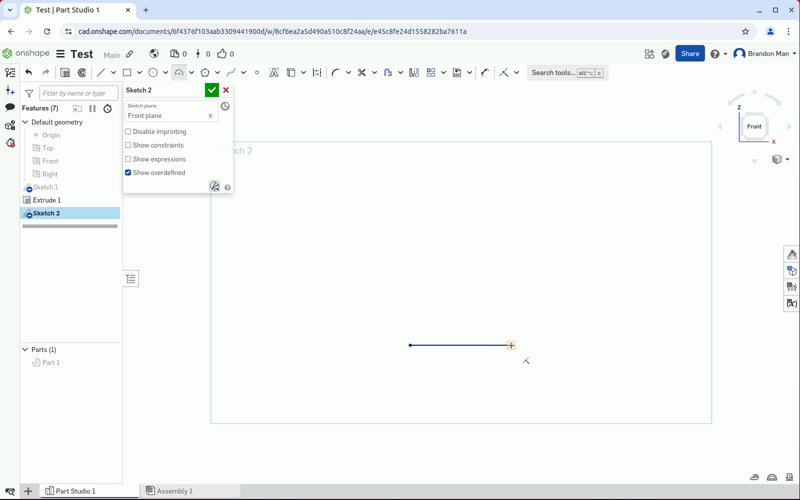
key_down(shift)
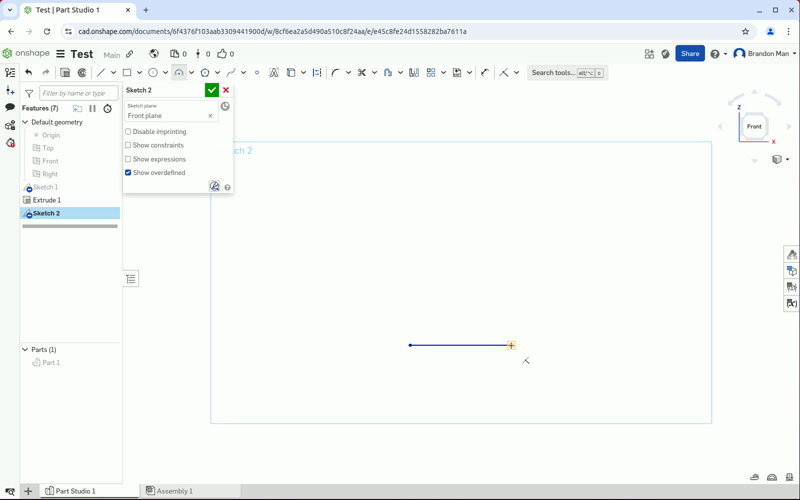
mouse_move(511, 220)
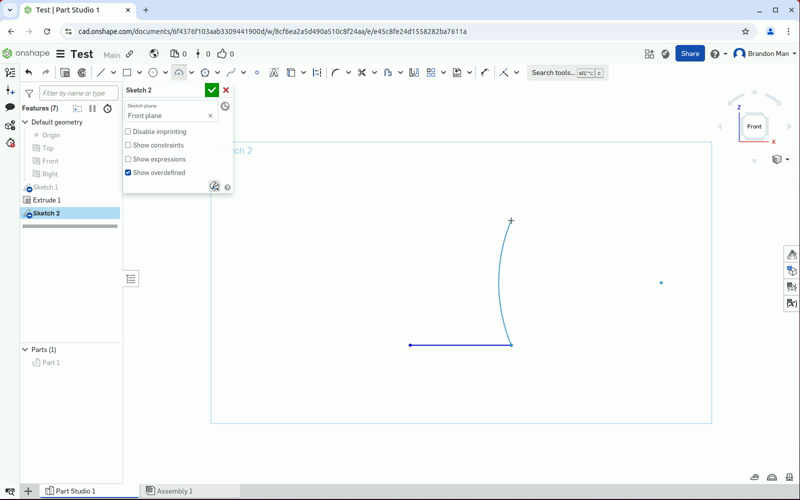
click(511, 220)
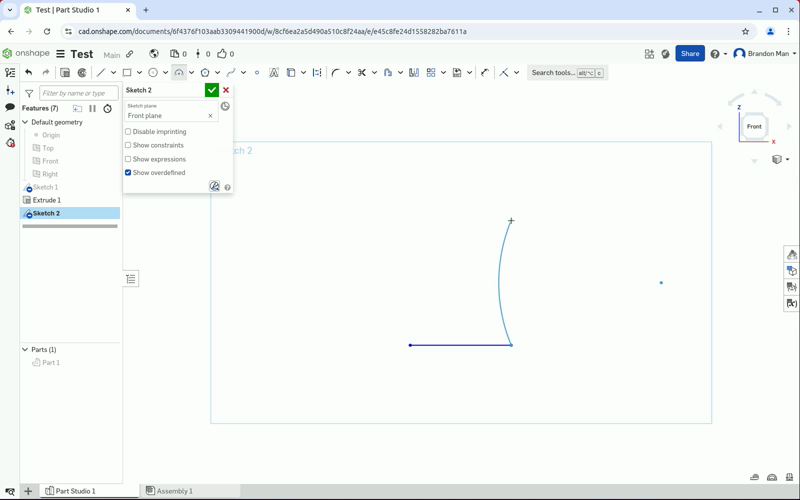
mouse_move(573, 282)
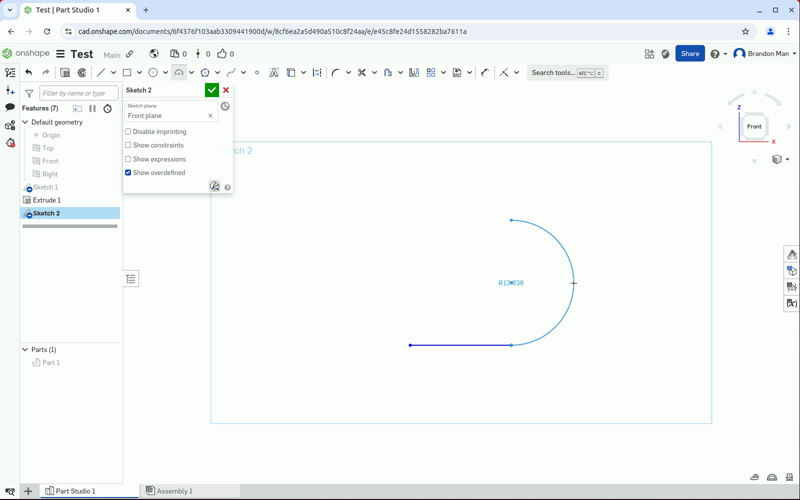
click(573, 282)
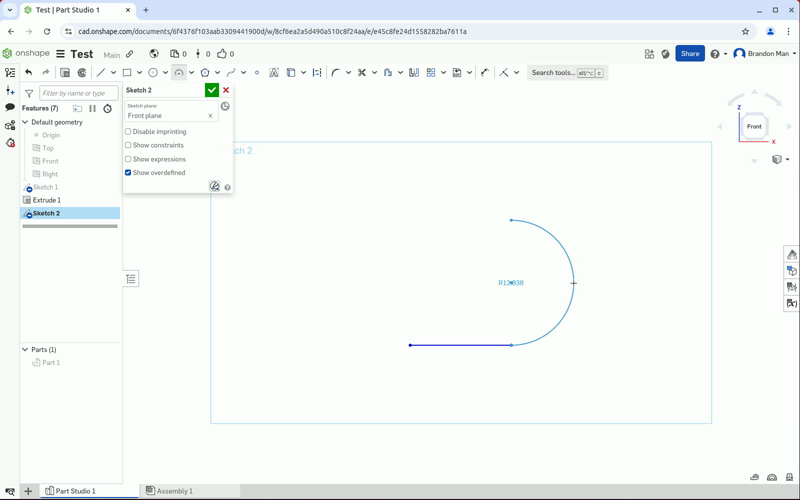
key_up(shift)
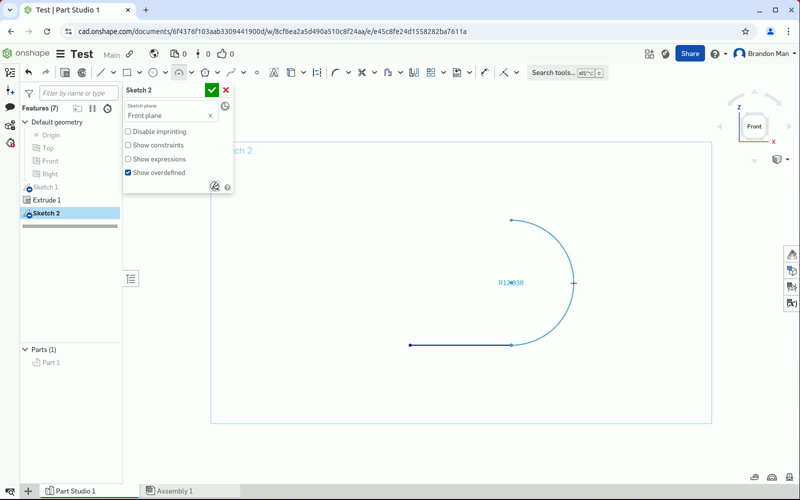
key(esc)
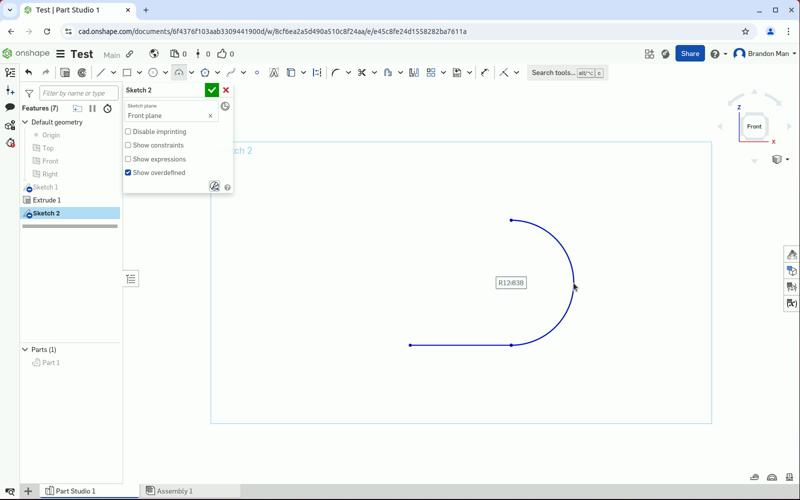
key(l)
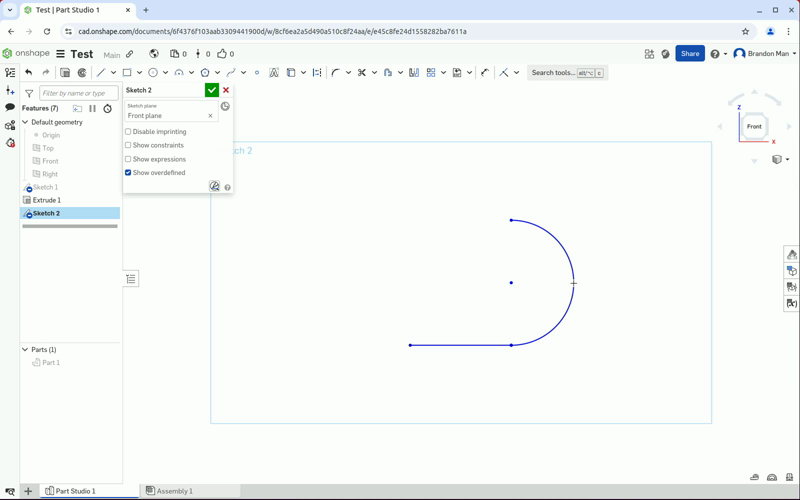
mouse_move(511, 220)
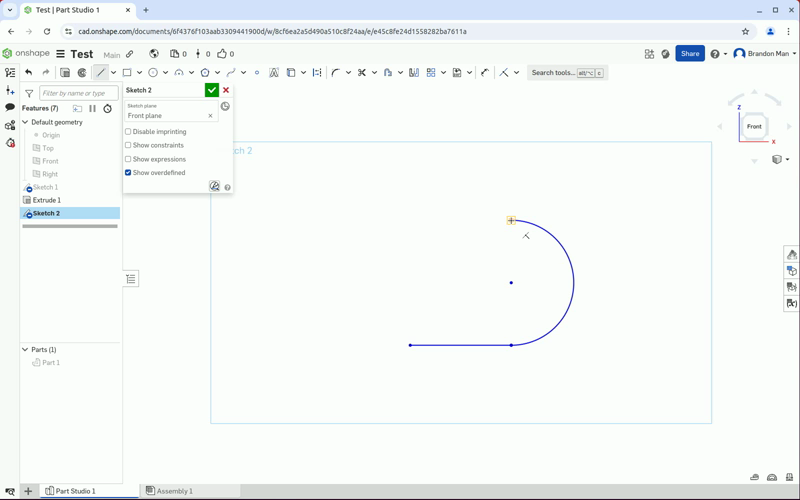
click(511, 220)
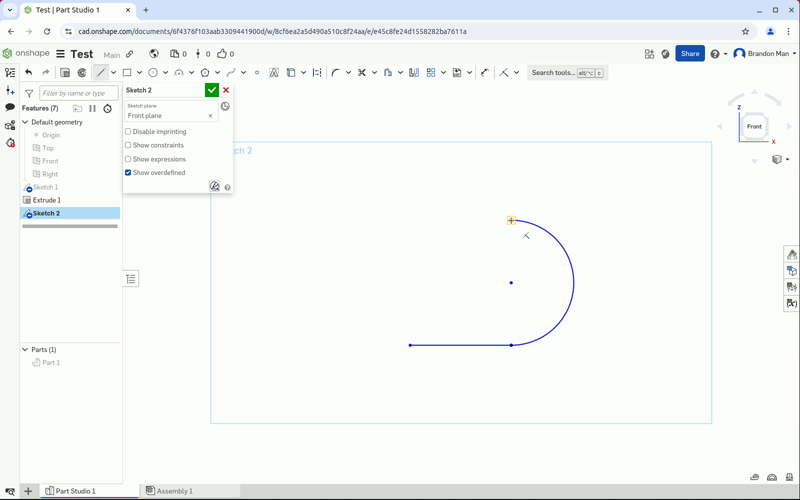
key_down(shift)
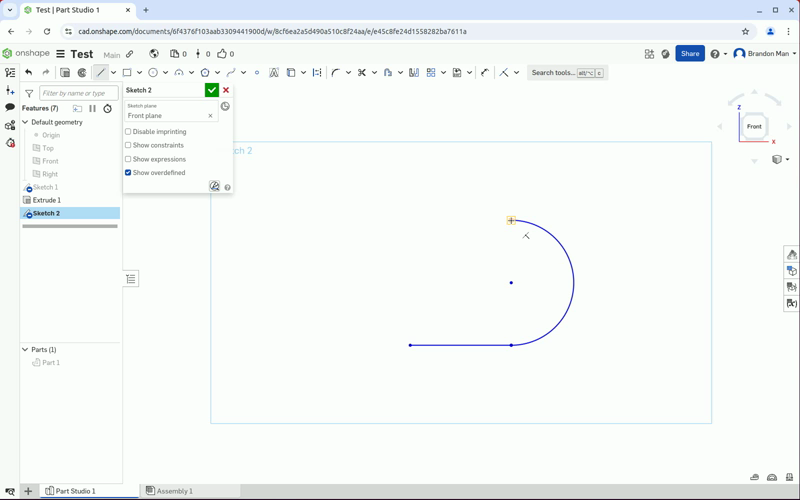
mouse_move(410, 220)
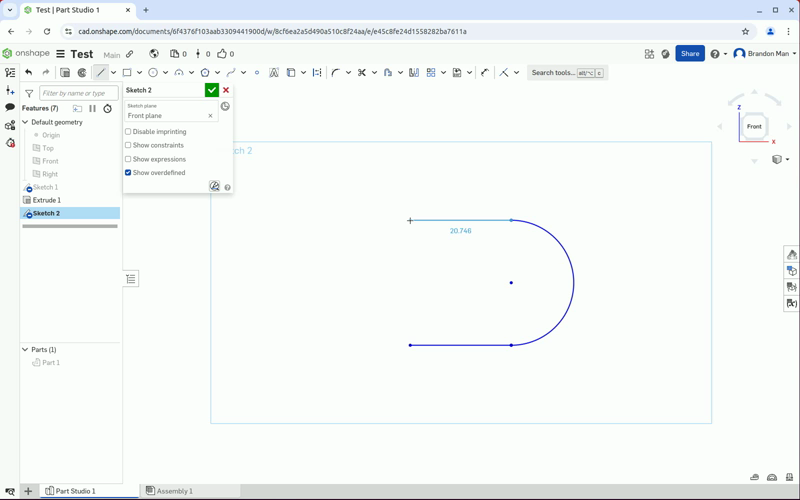
click(410, 220)
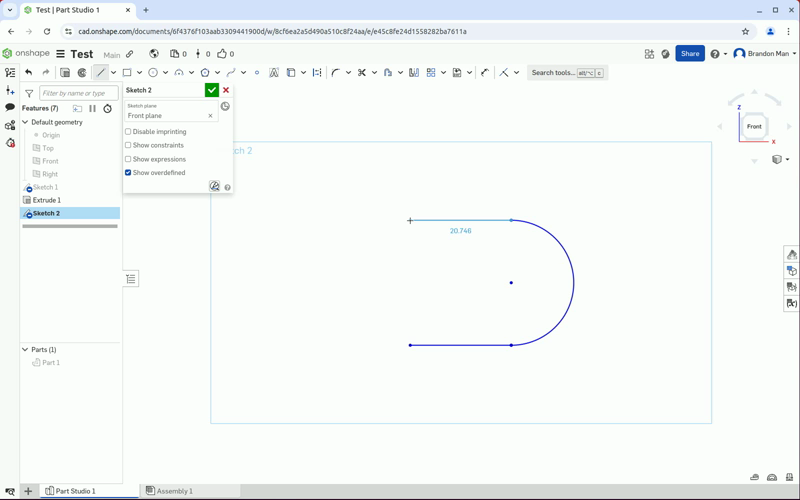
key_up(shift)
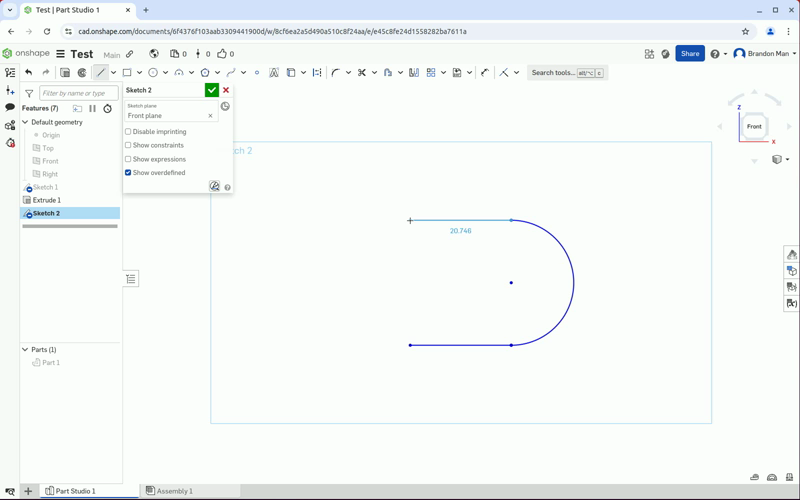
key(esc)
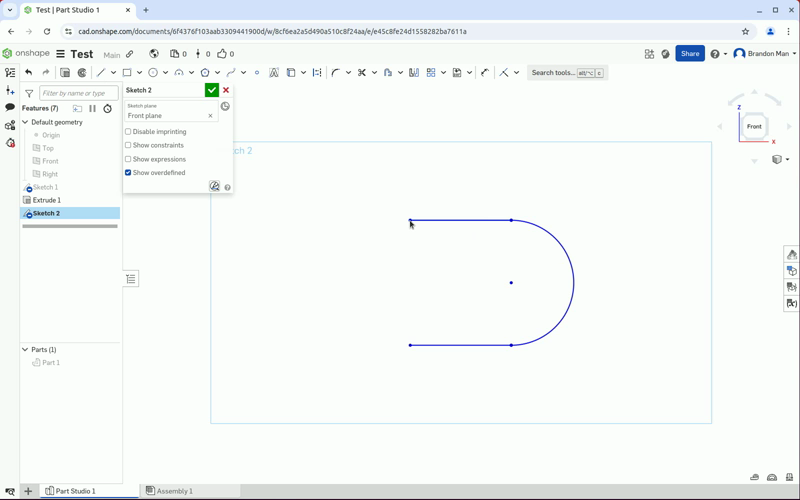
key(a)
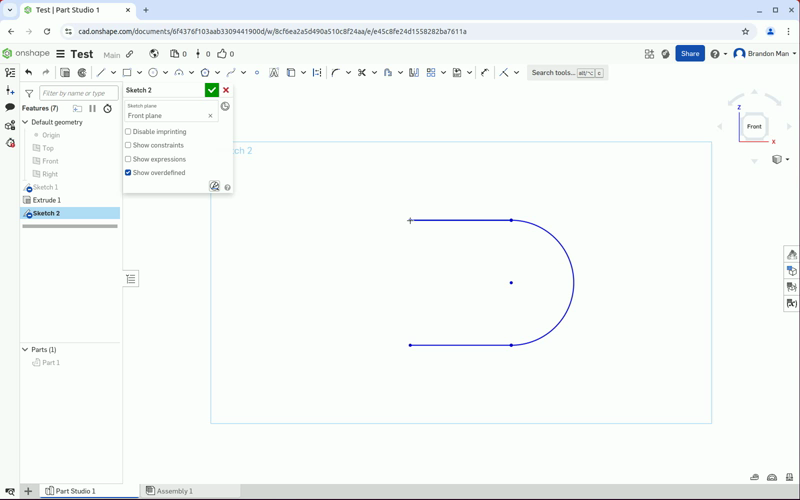
mouse_move(410, 220)
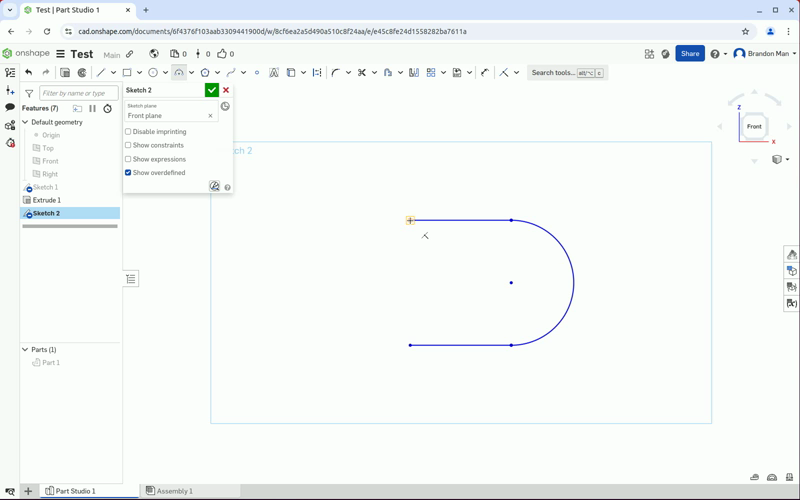
click(410, 220)
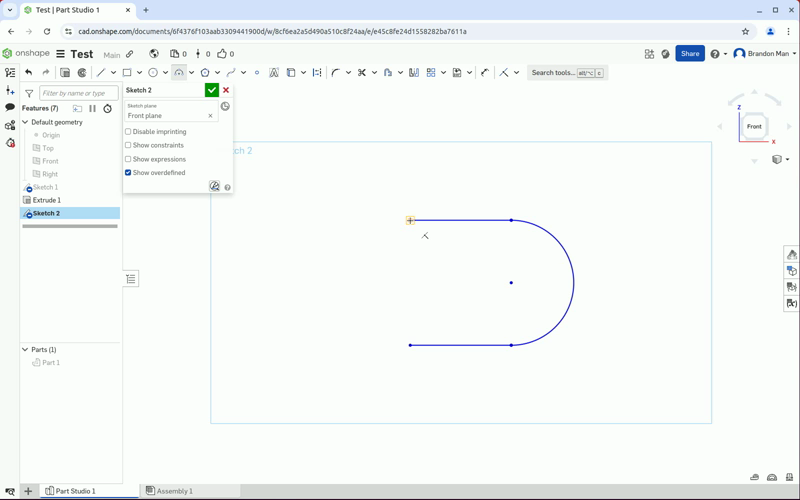
mouse_move(410, 345)
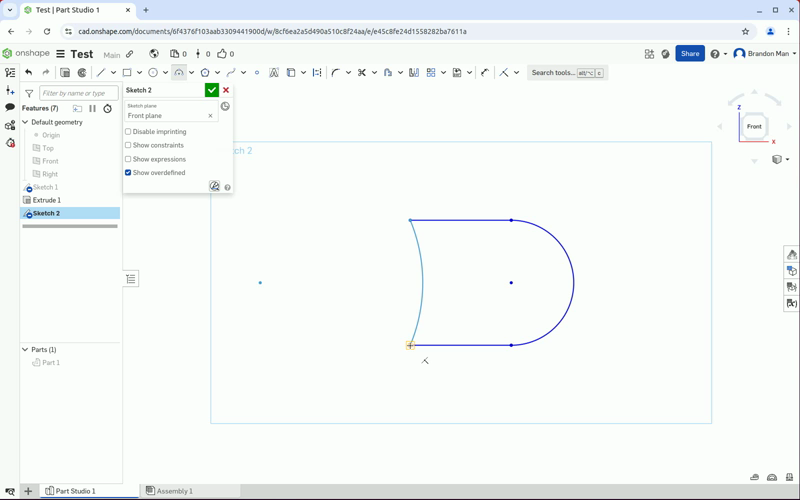
click(410, 345)
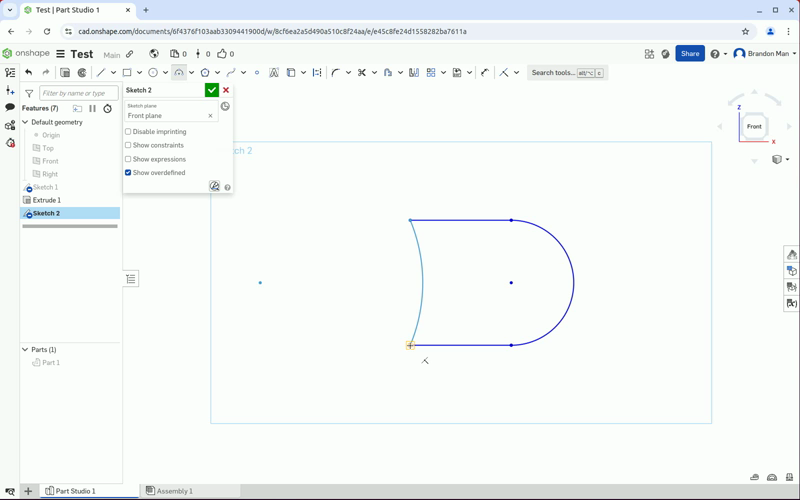
key_down(shift)
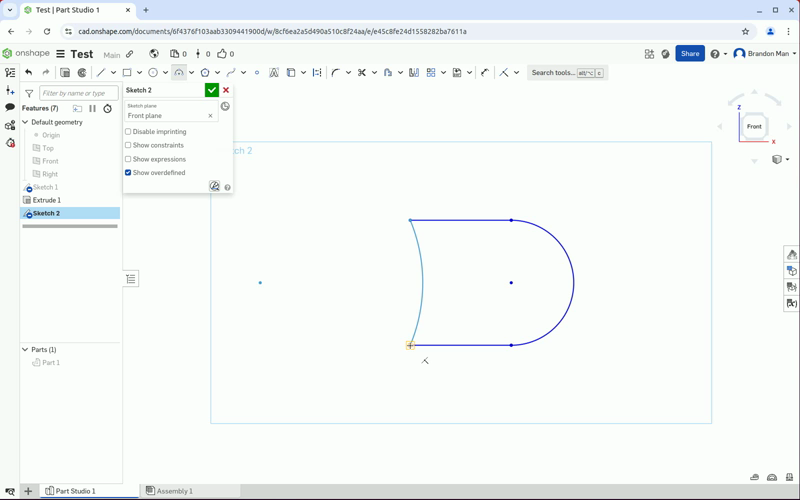
mouse_move(347, 282)
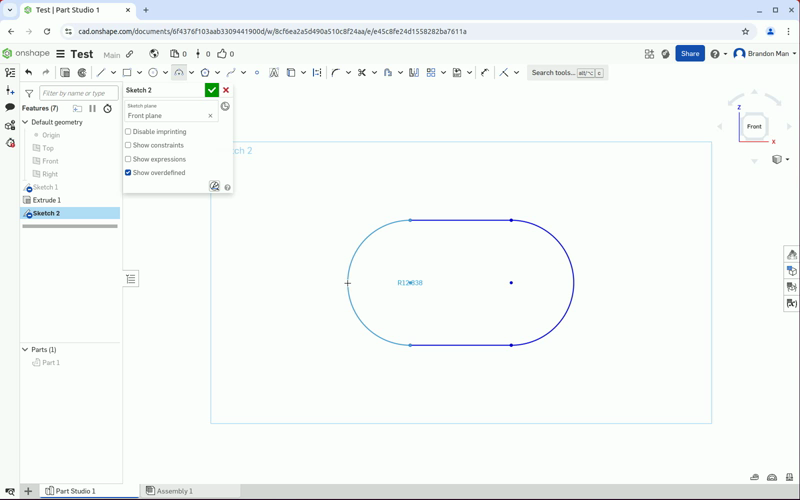
click(347, 282)
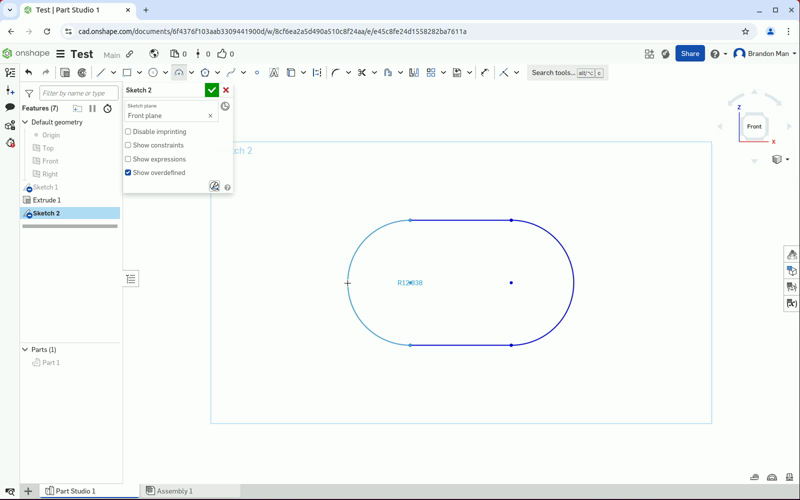
key_up(shift)
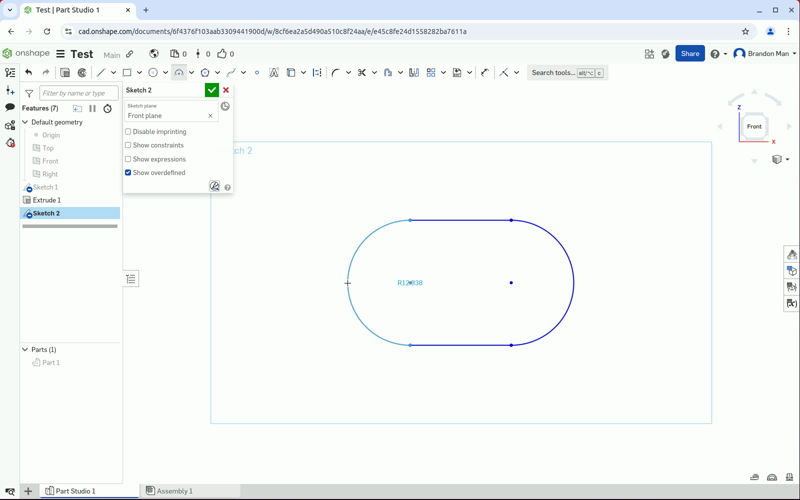
key(esc)
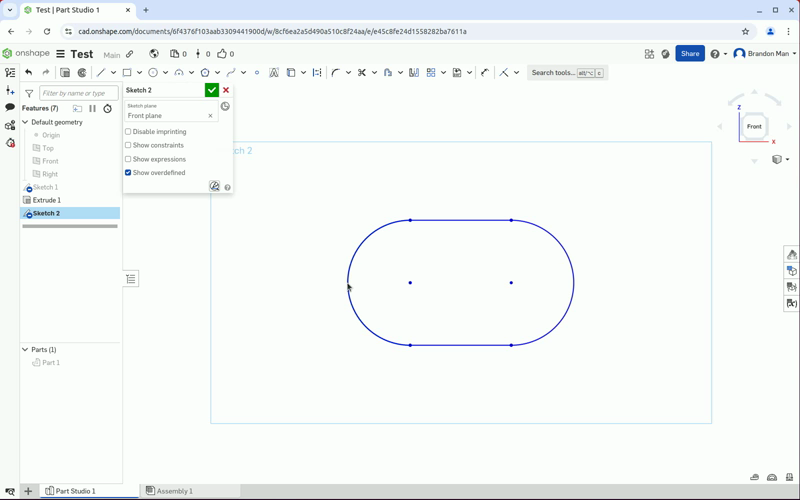
key(l)
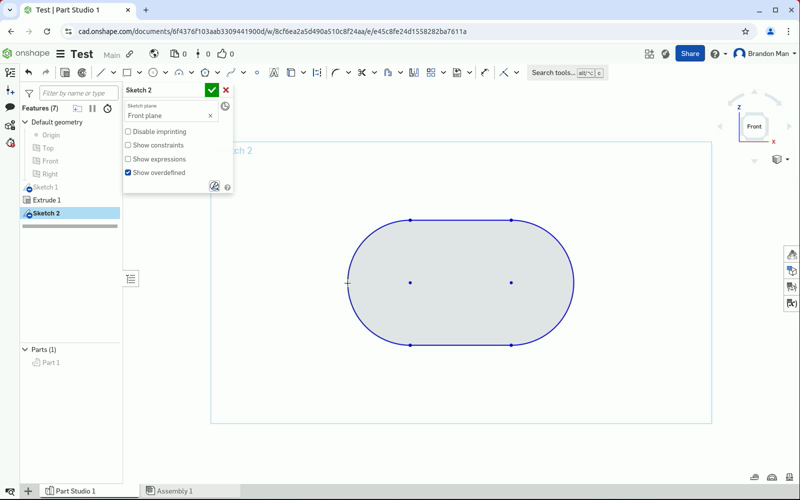
key_down(shift)
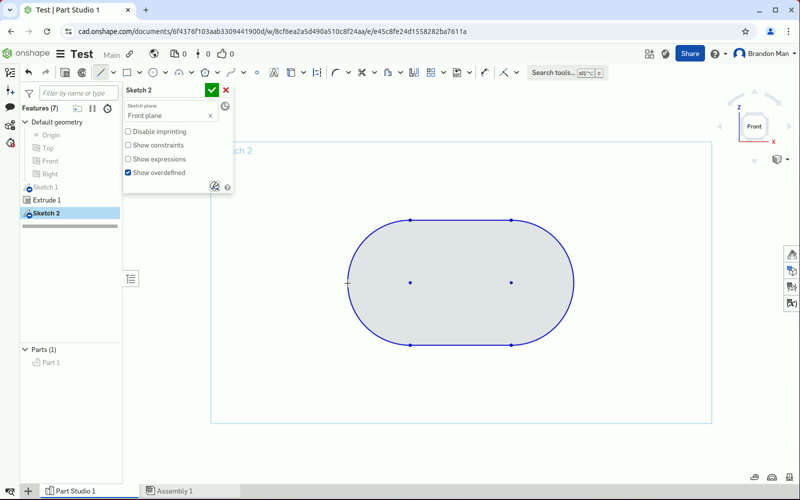
mouse_move(410, 314)
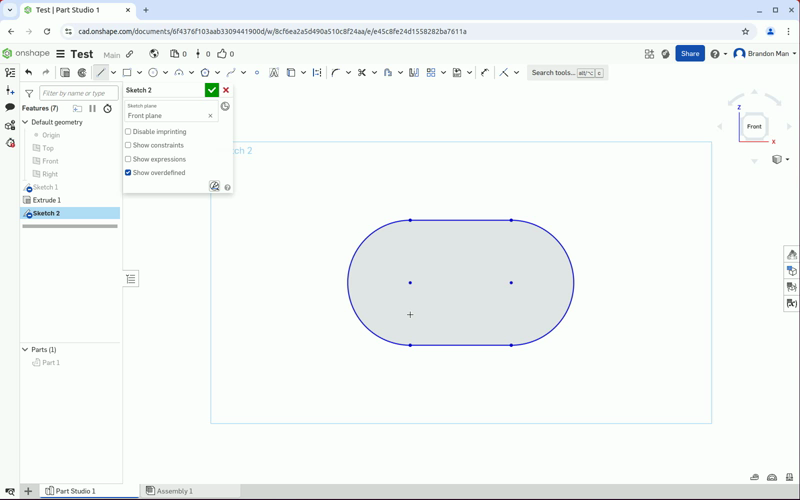
click(410, 314)
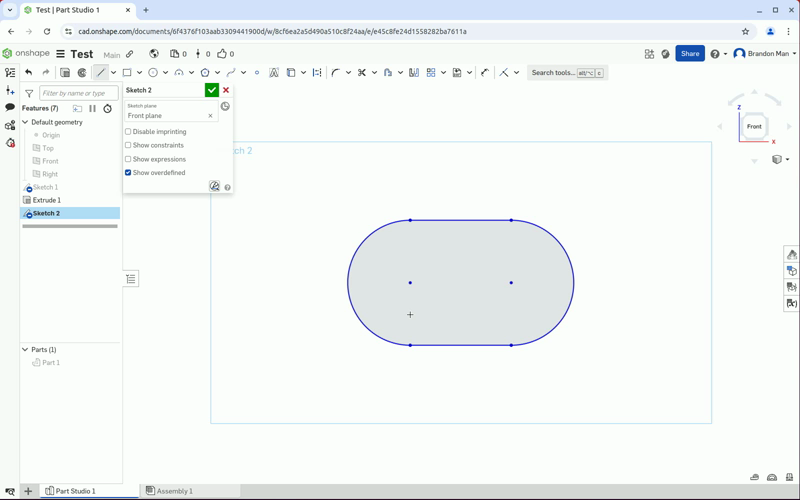
key_up(shift)
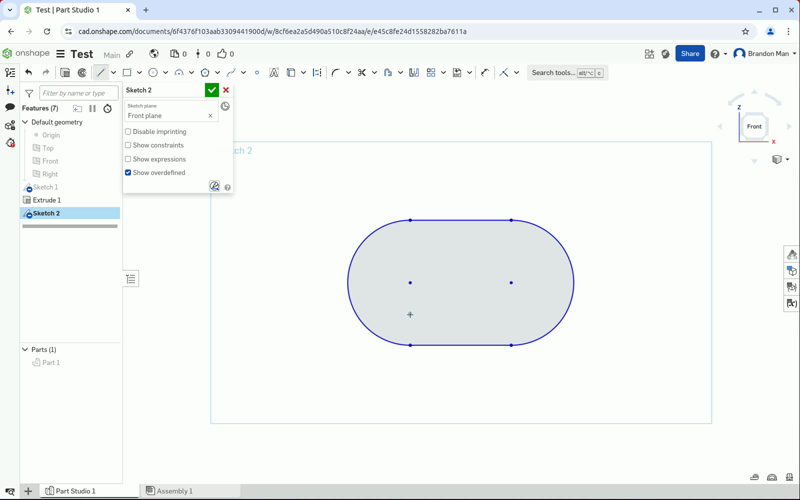
key_down(shift)
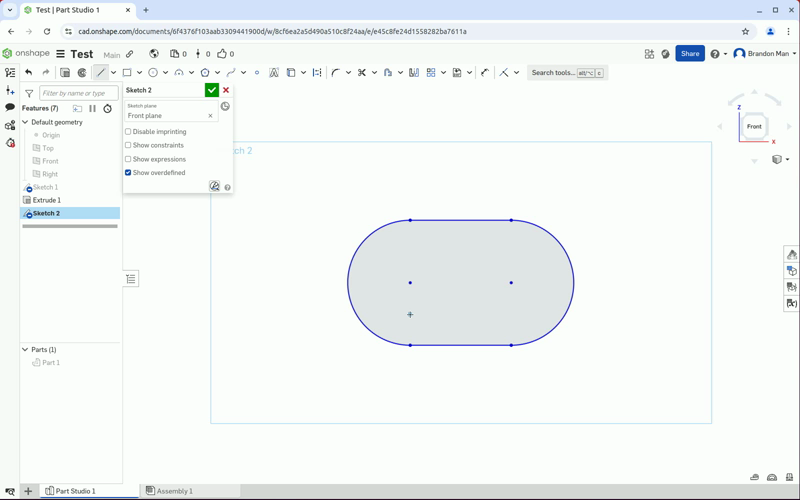
mouse_move(511, 314)
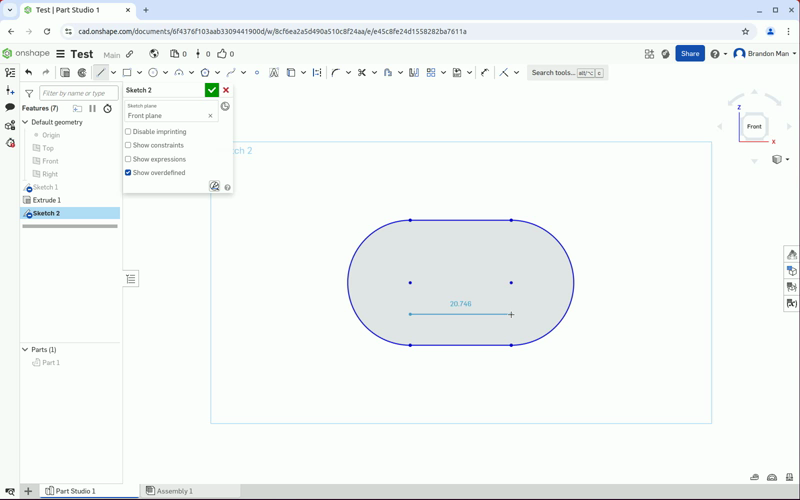
click(511, 314)
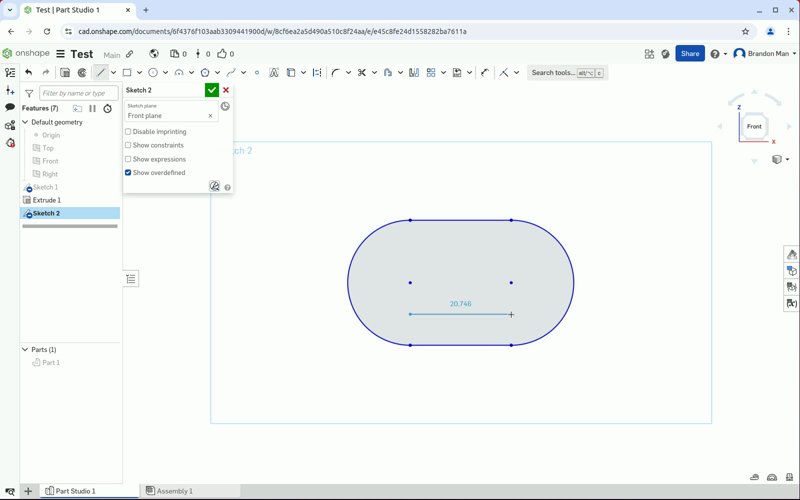
key_up(shift)
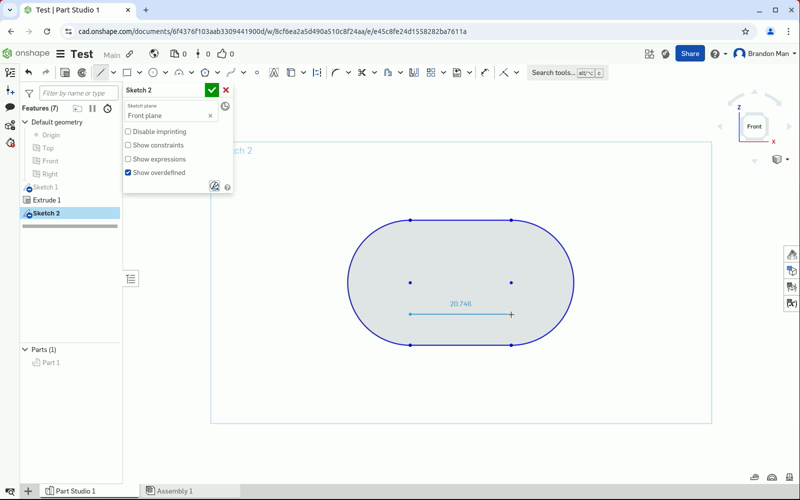
key(esc)
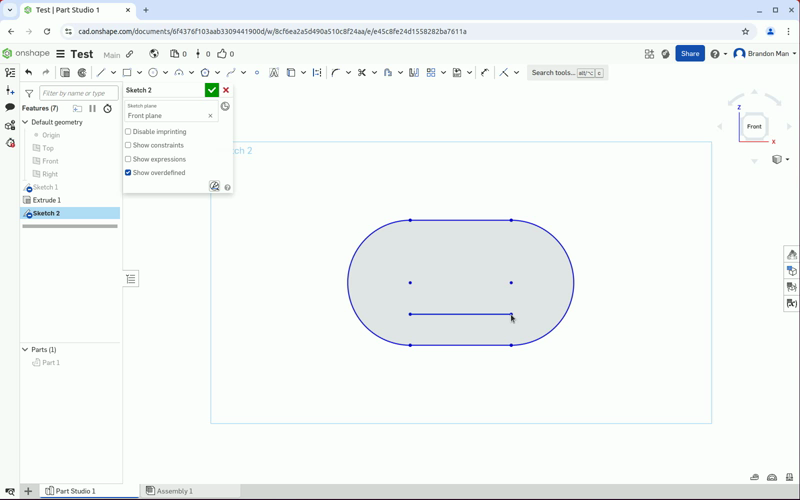
key(a)
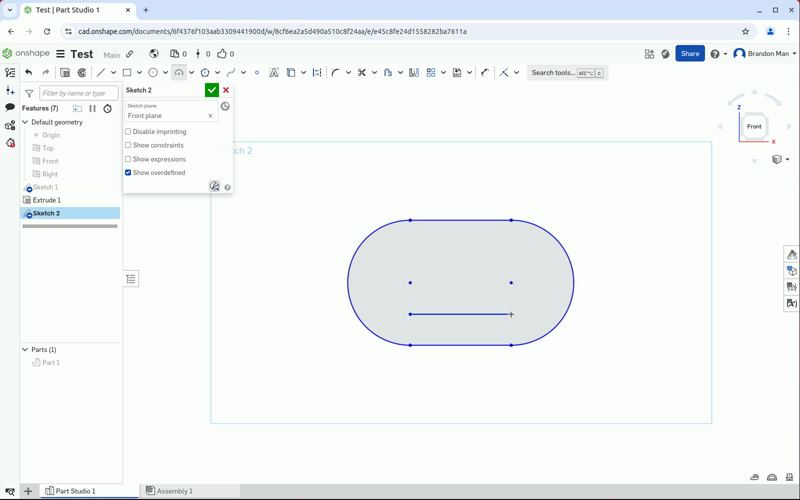
mouse_move(511, 314)
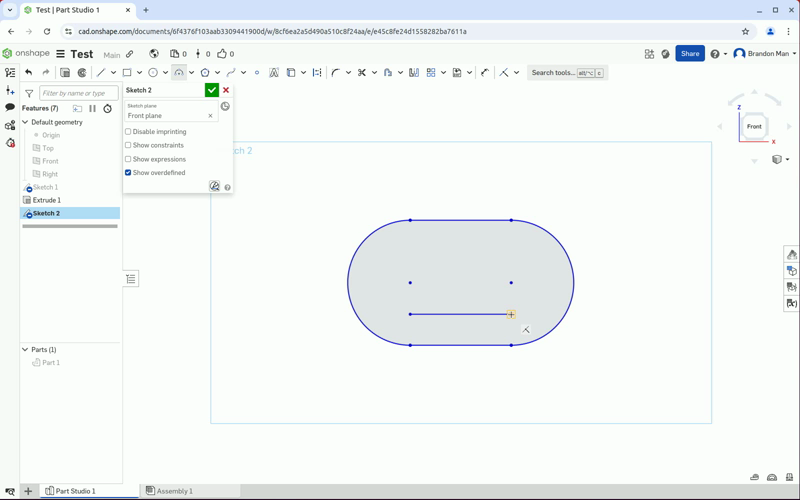
click(511, 314)
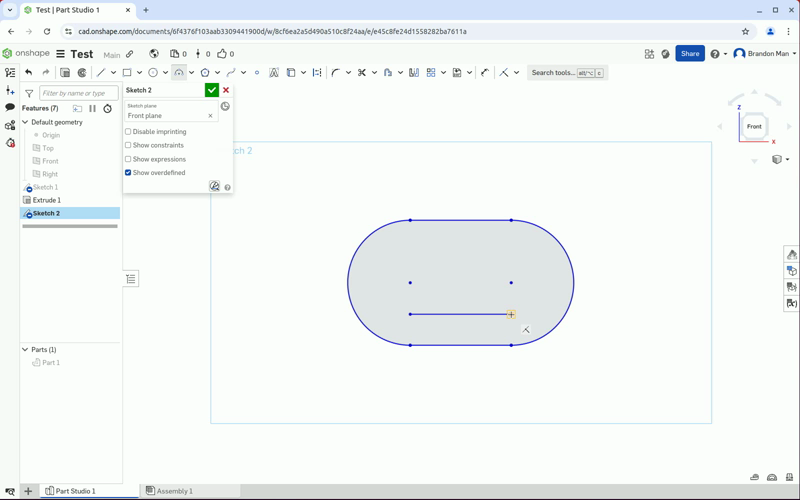
key_down(shift)
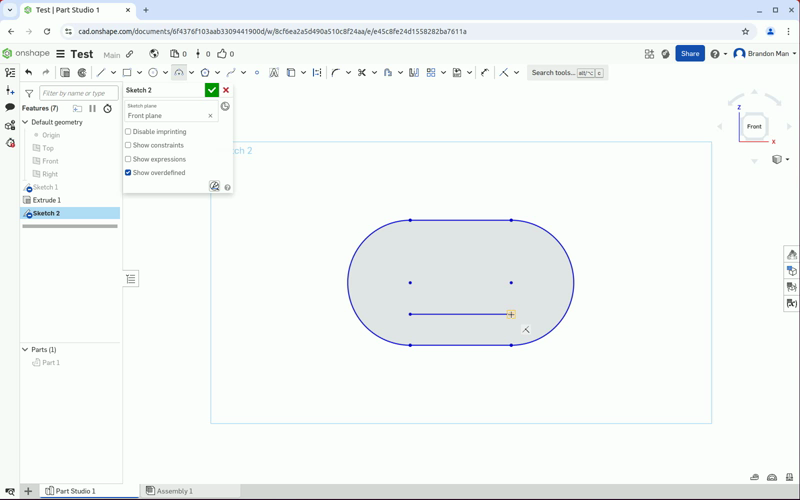
mouse_move(511, 252)
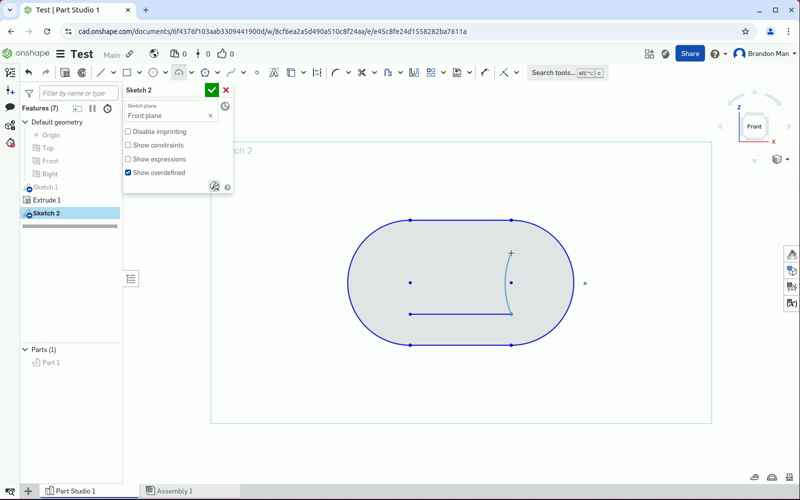
click(511, 252)
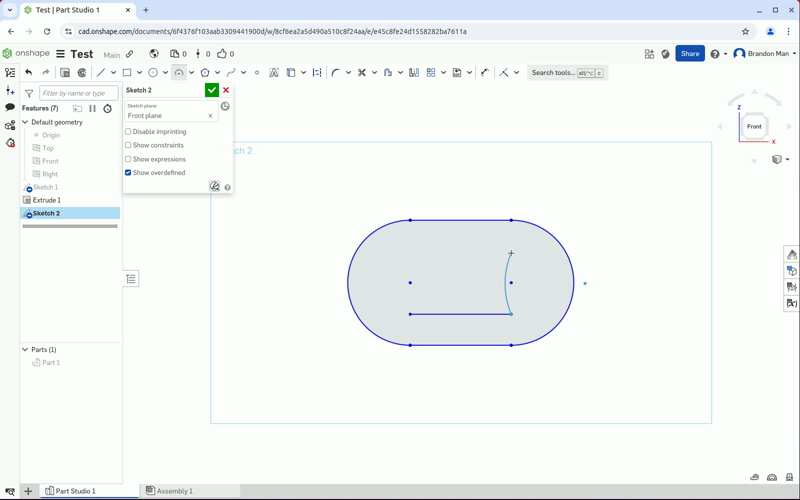
mouse_move(542, 283)
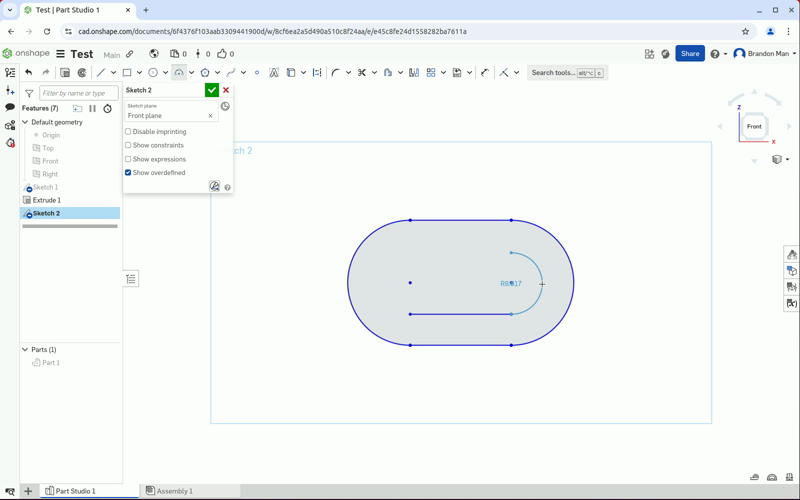
click(542, 283)
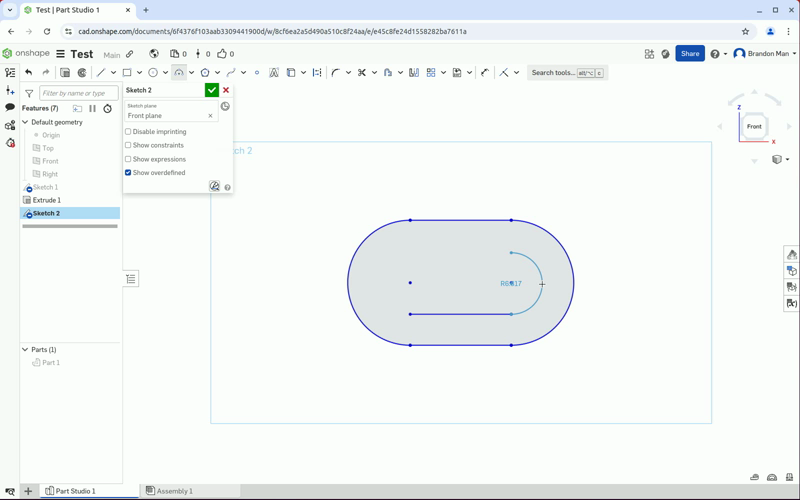
key_up(shift)
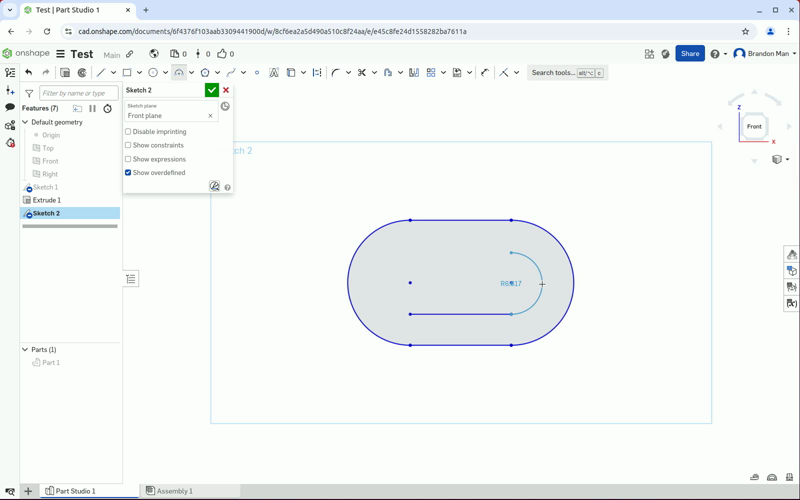
key(esc)
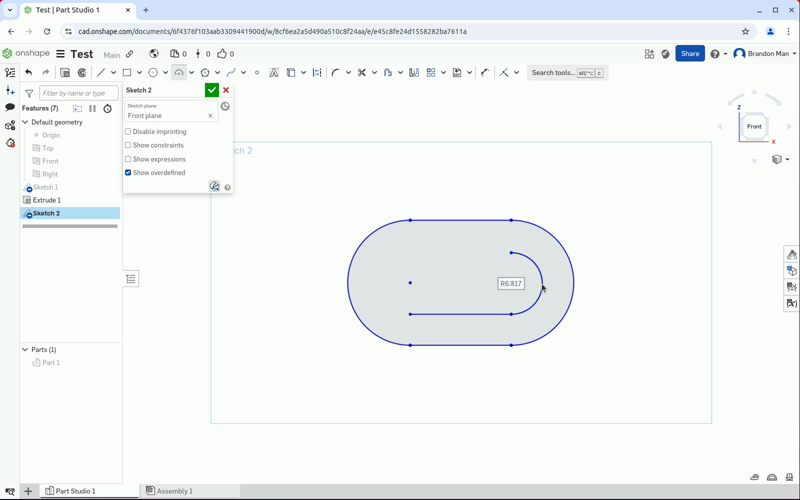
key(l)
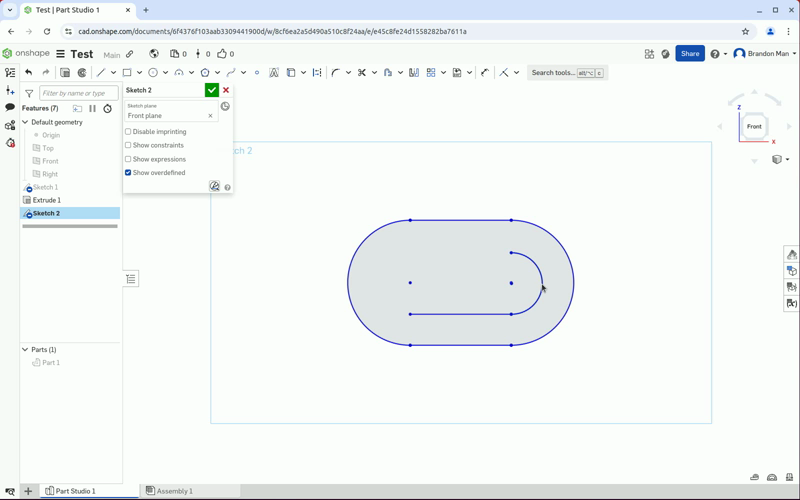
mouse_move(511, 252)
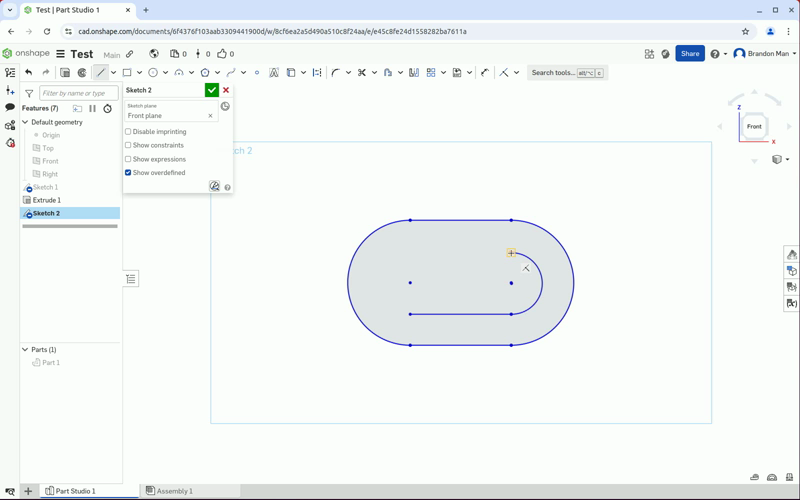
click(511, 252)
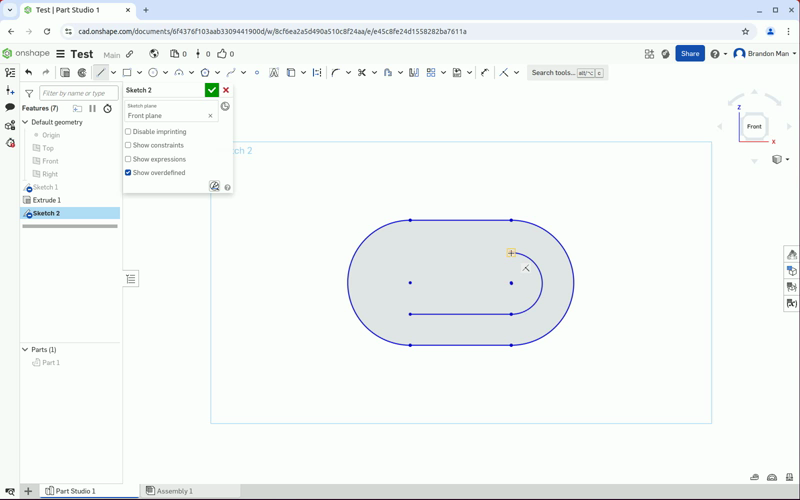
key_down(shift)
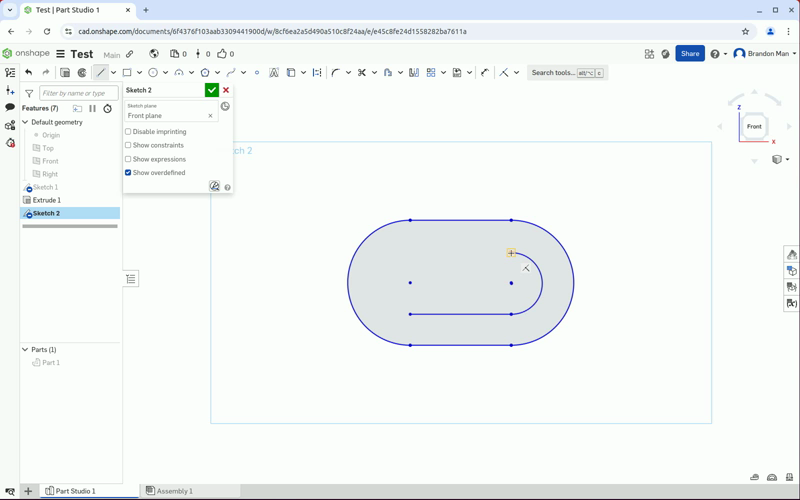
mouse_move(410, 252)
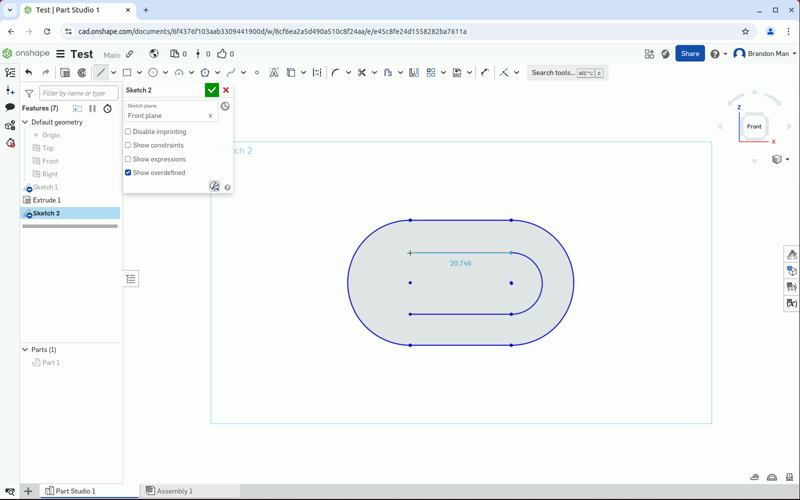
click(410, 252)
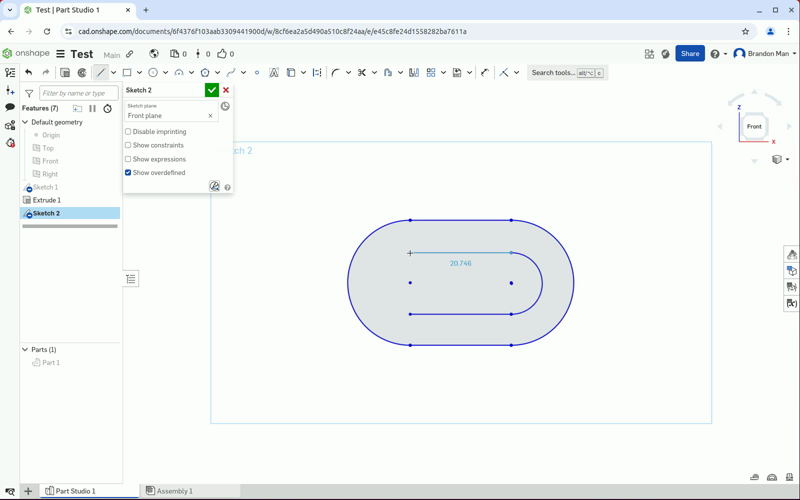
key_up(shift)
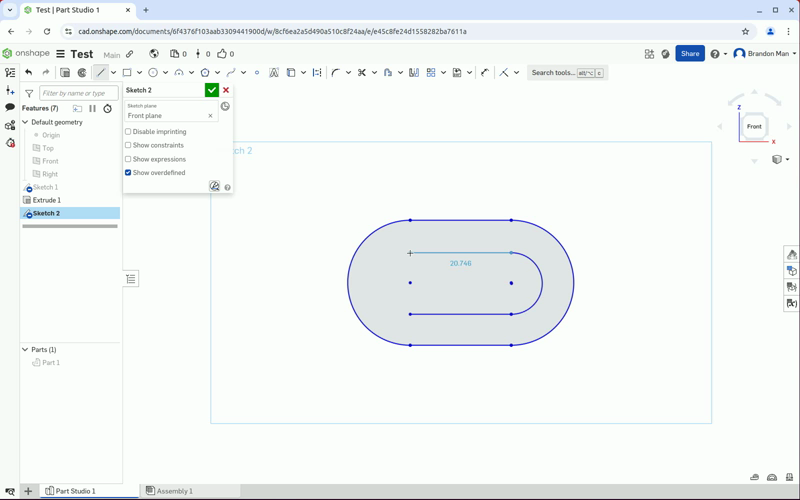
key(esc)
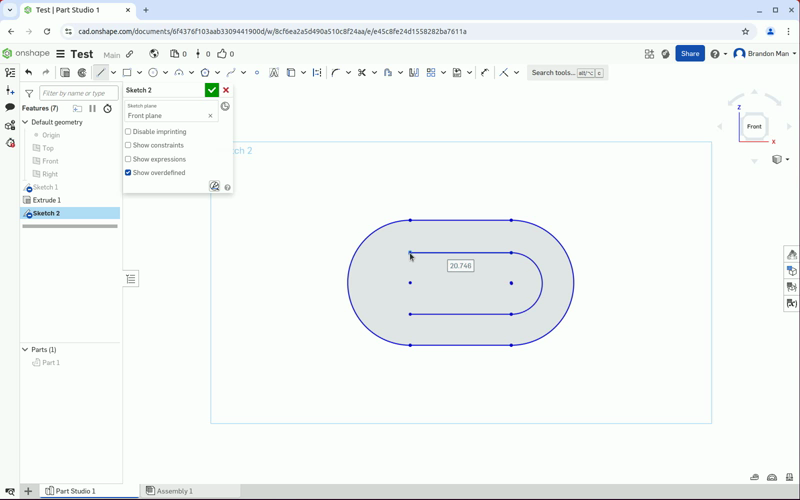
key(a)
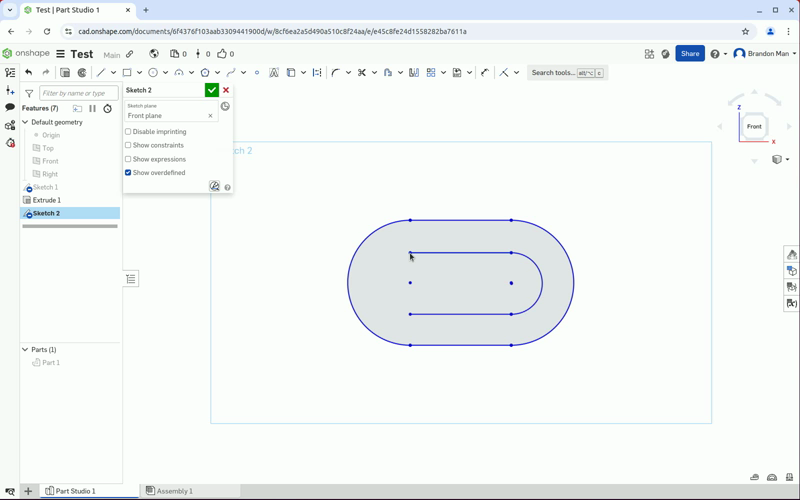
mouse_move(410, 252)
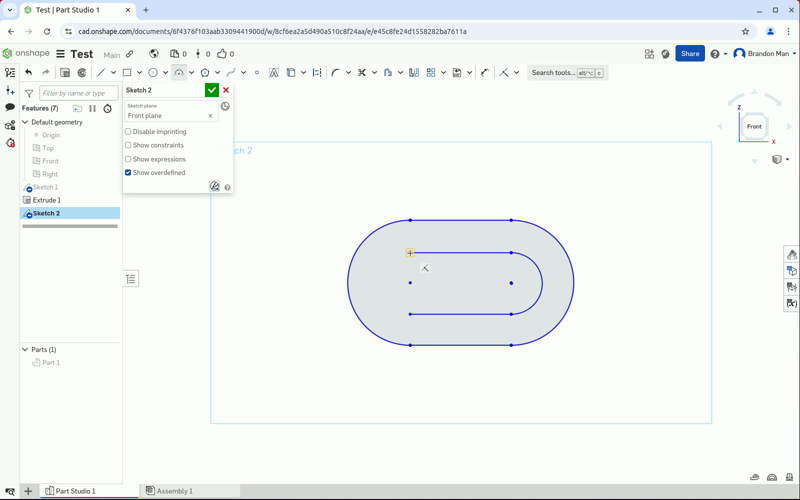
click(410, 252)
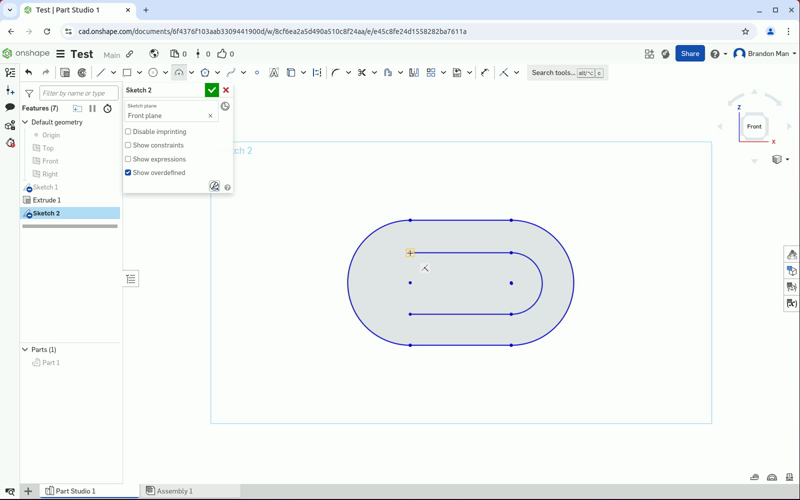
mouse_move(410, 314)
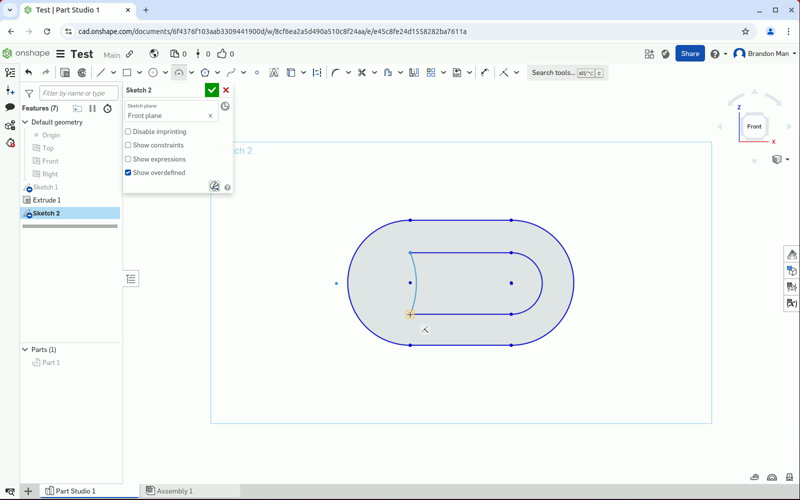
click(410, 314)
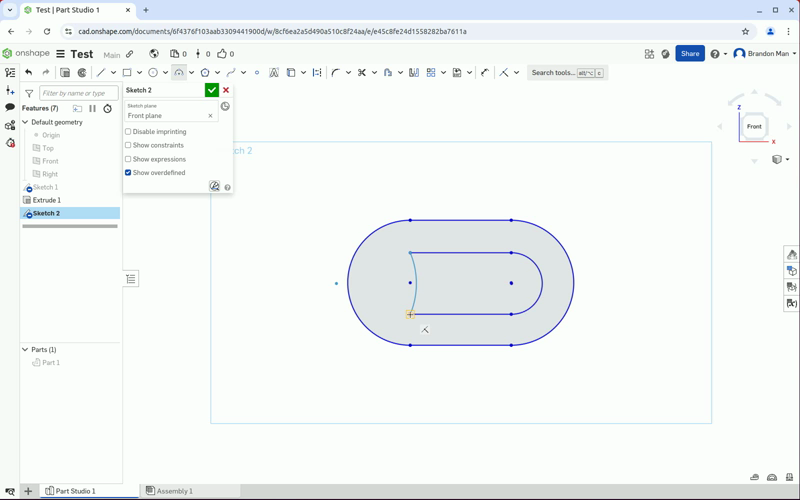
key_down(shift)
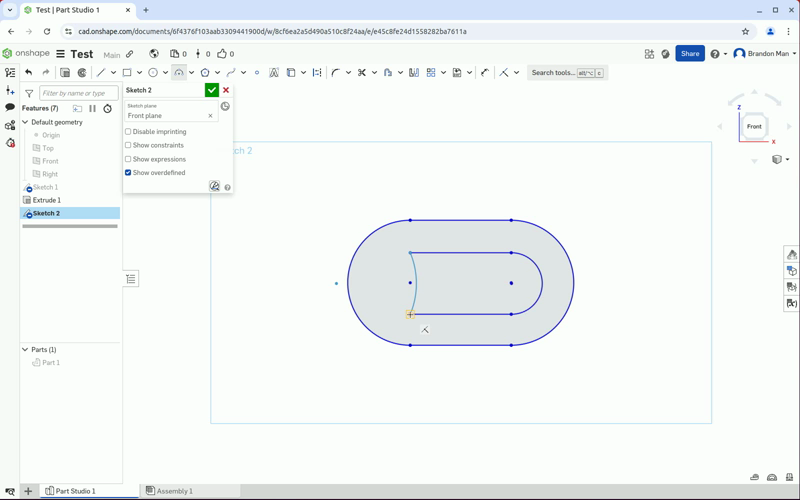
mouse_move(379, 283)
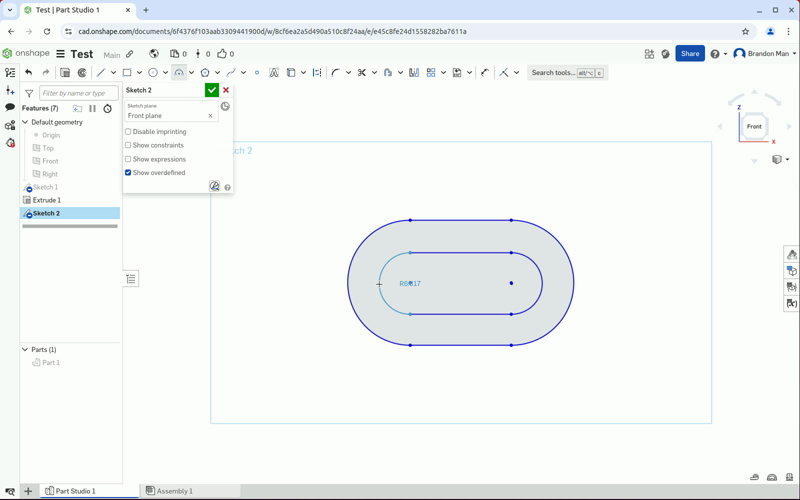
click(379, 283)
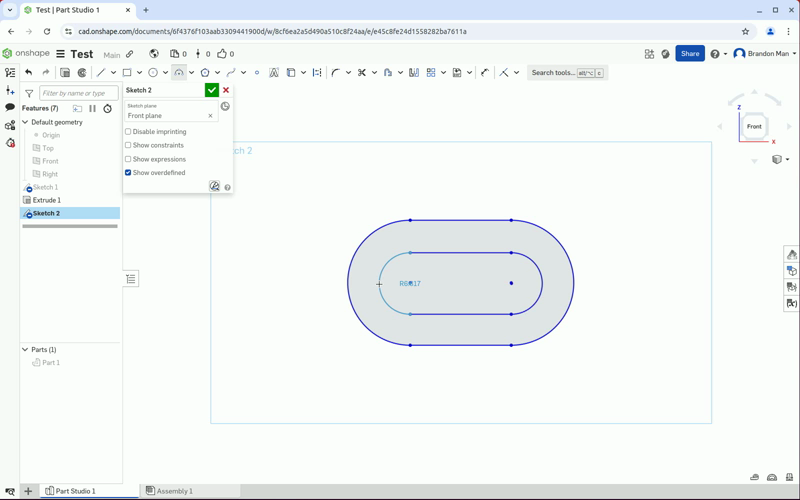
key_up(shift)
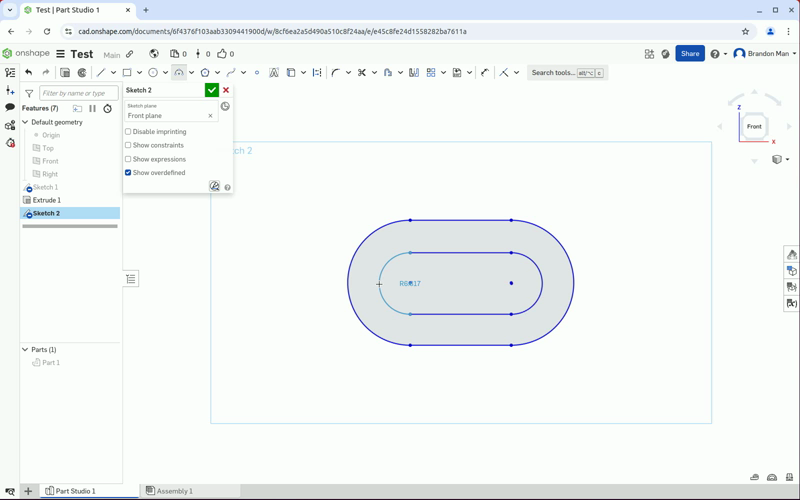
key(esc)
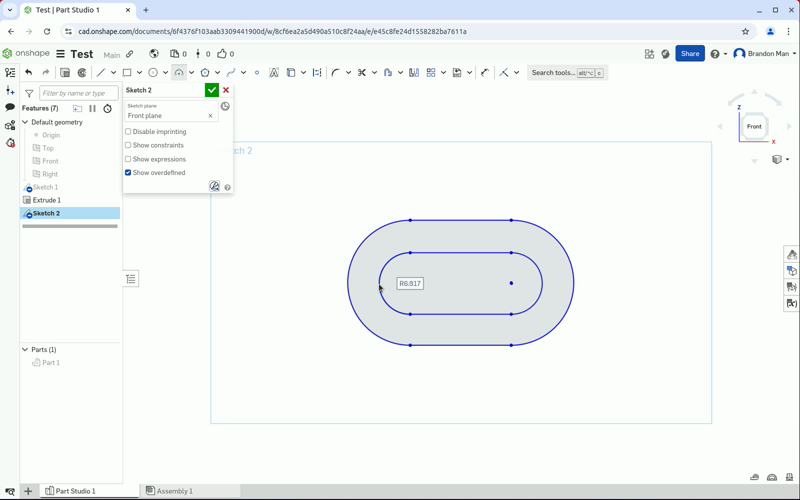
mouse_move(428, 241)
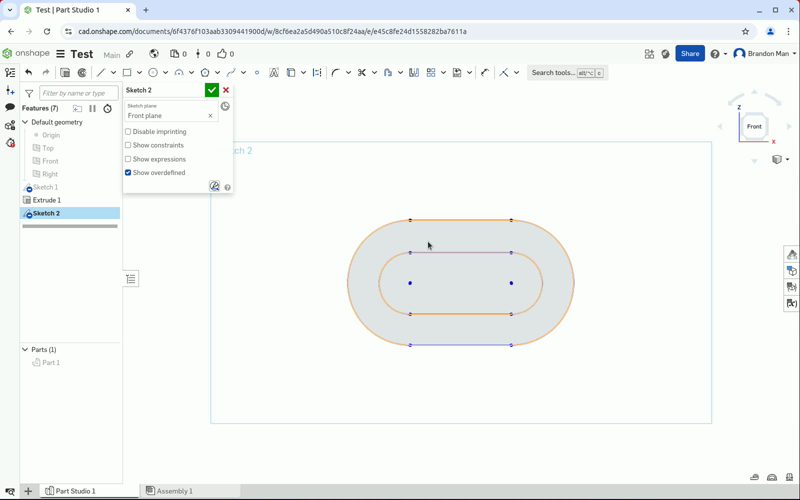
click(428, 241)
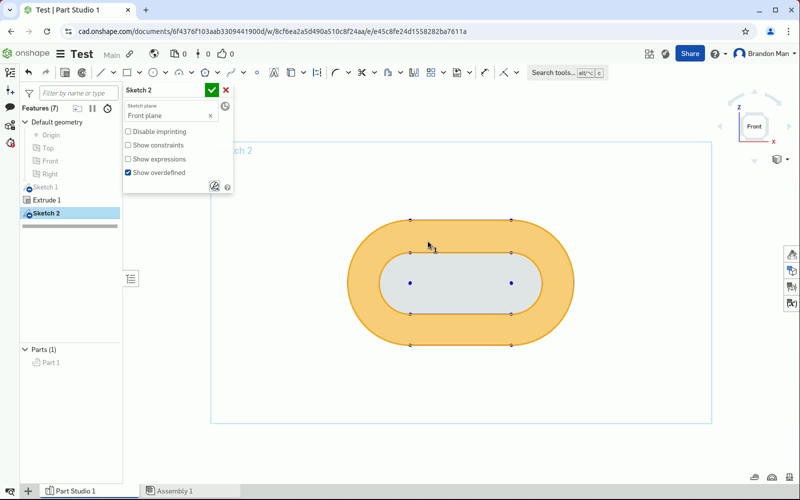
mouse_move(73, 352)
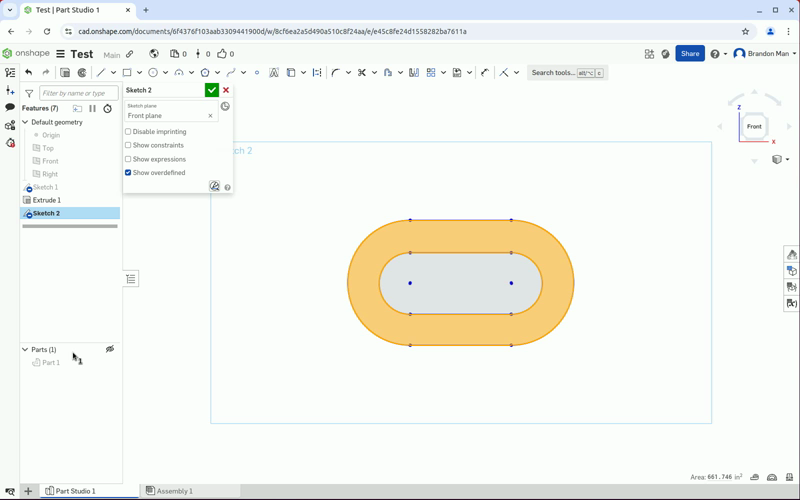
key(shift+y)
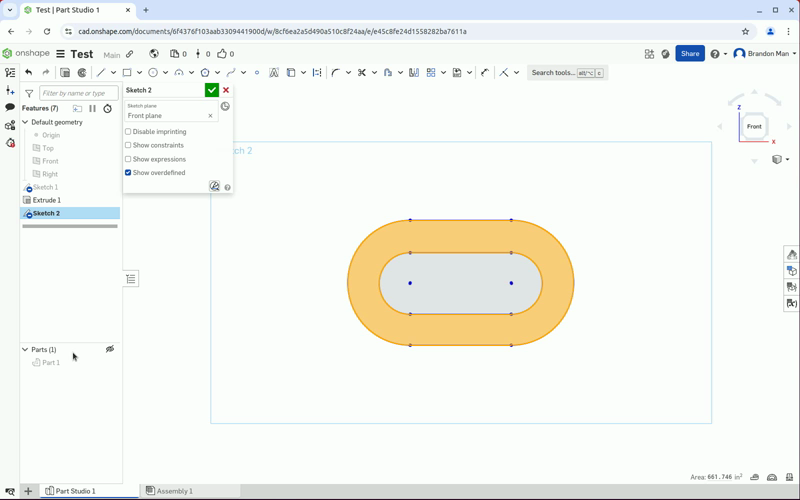
key(shift+e)
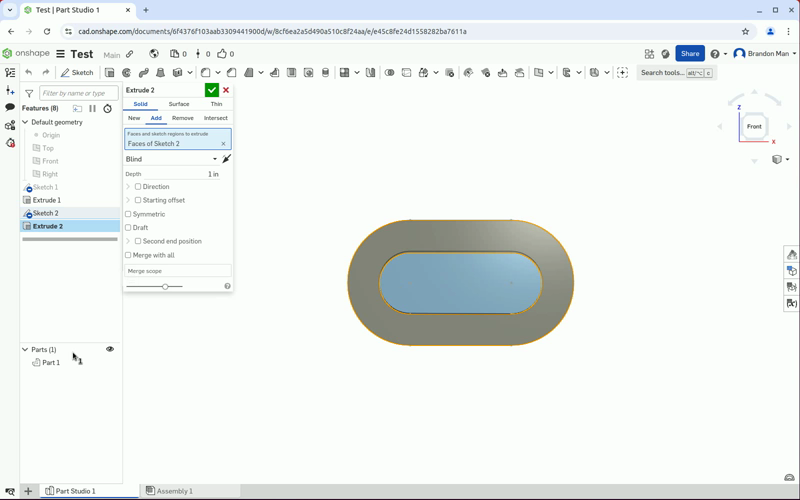
mouse_move(143, 106)
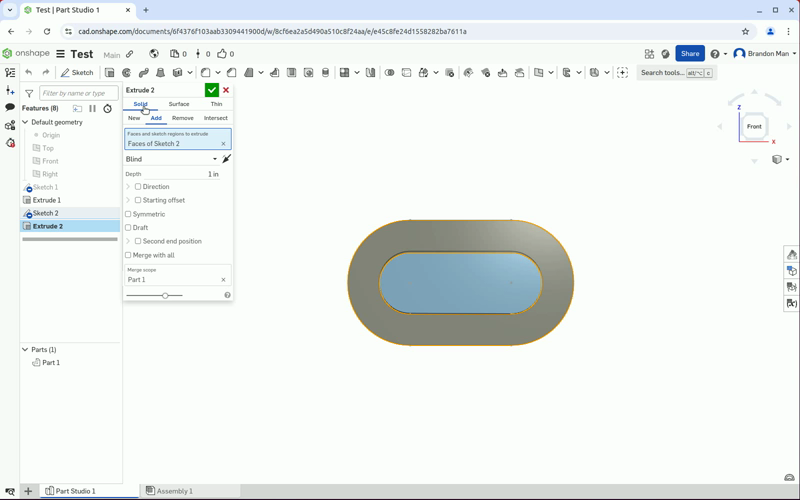
click(143, 106)
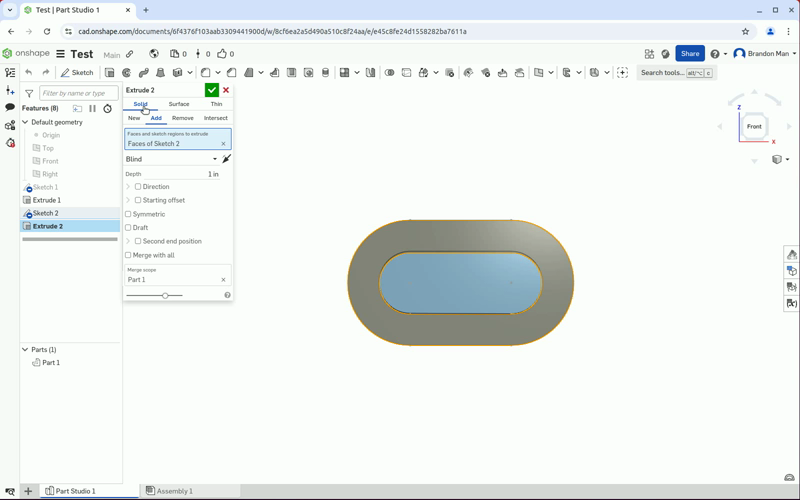
mouse_move(137, 120)
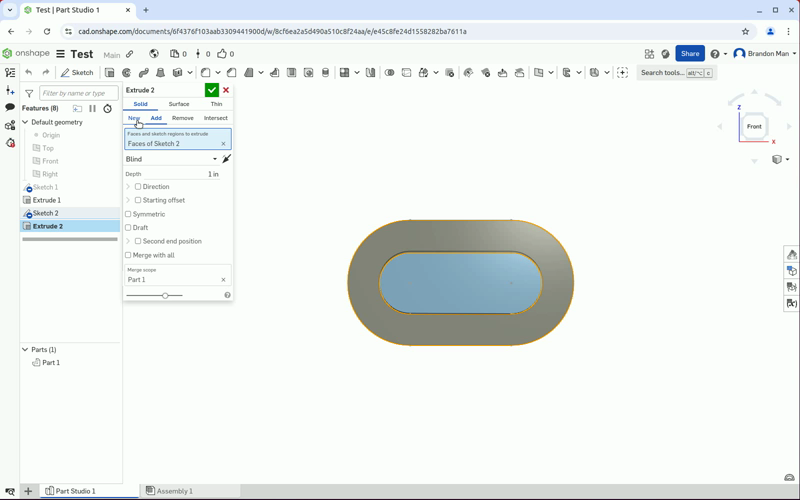
click(137, 120)
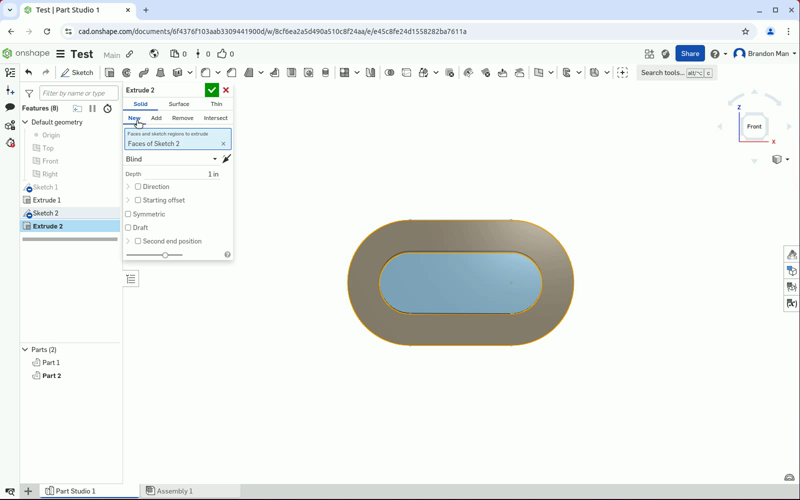
key(tab, 4)
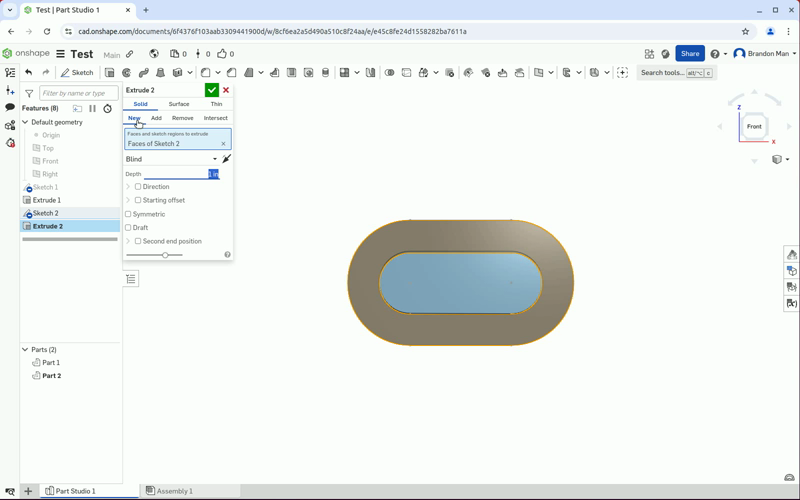
text(3.129)
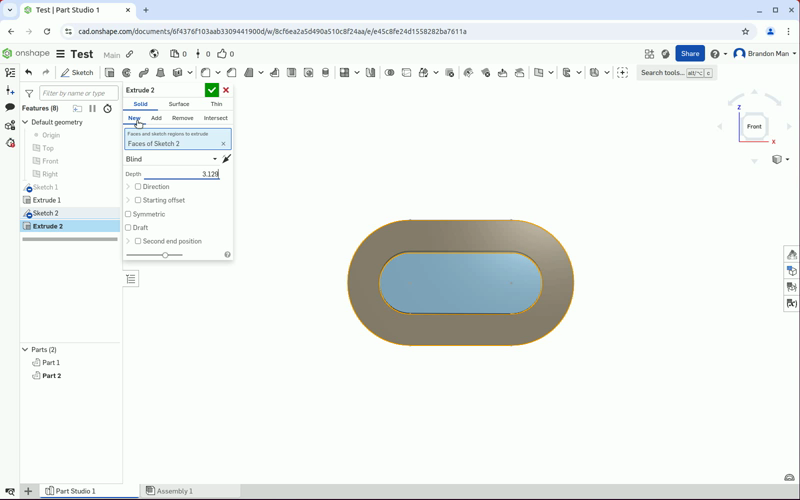
key(enter)
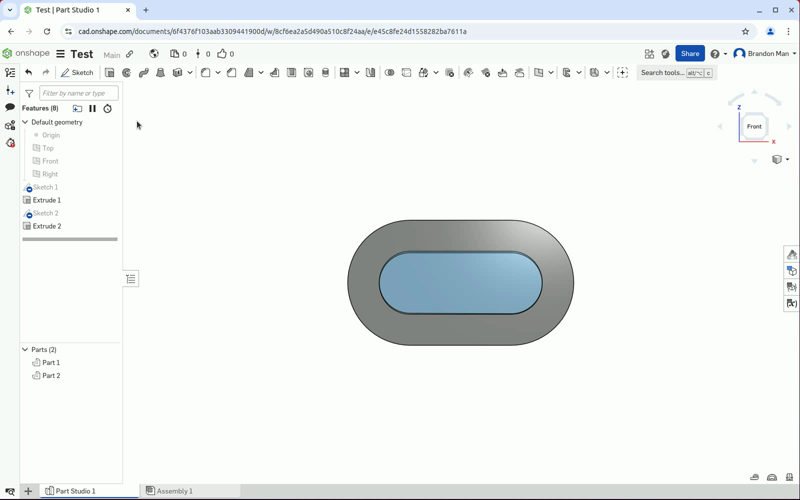
key(shift+h)
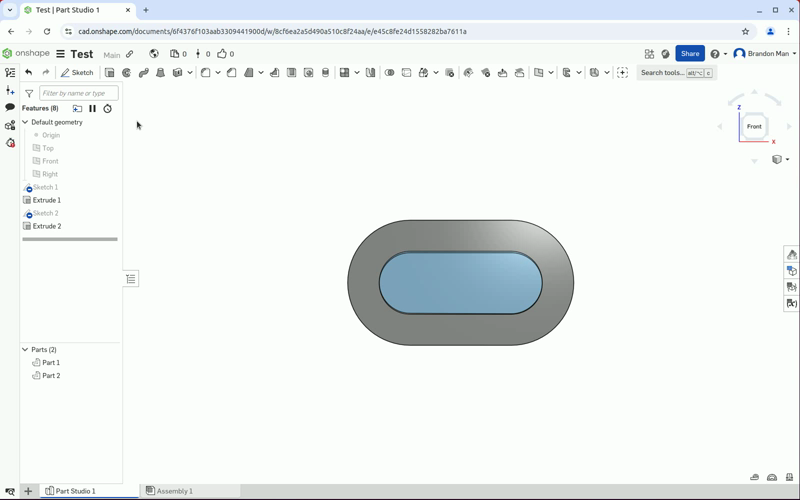
key(shift+h)
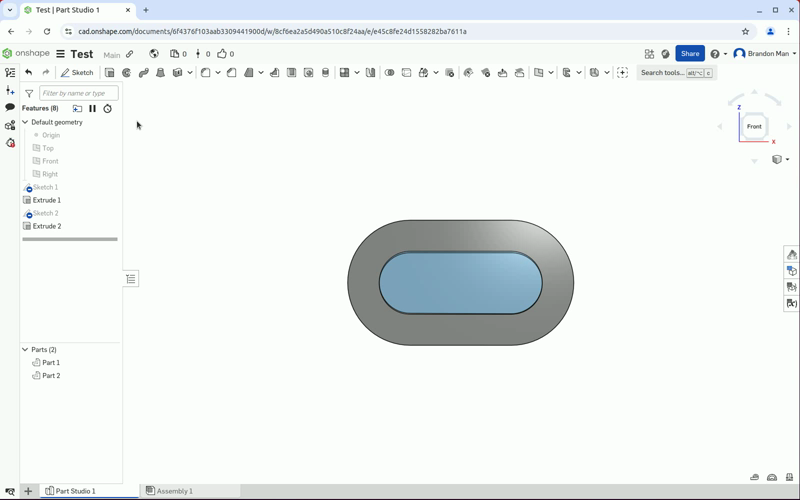
mouse_move(73, 189)
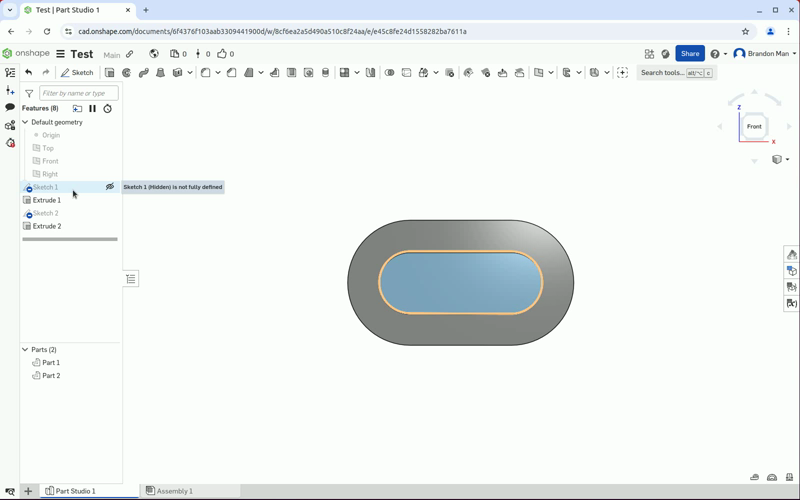
click(73, 189)
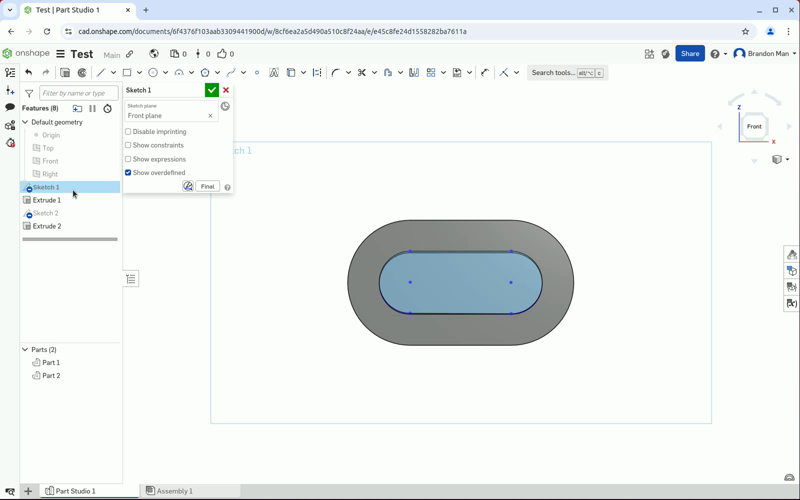
mouse_move(229, 92)
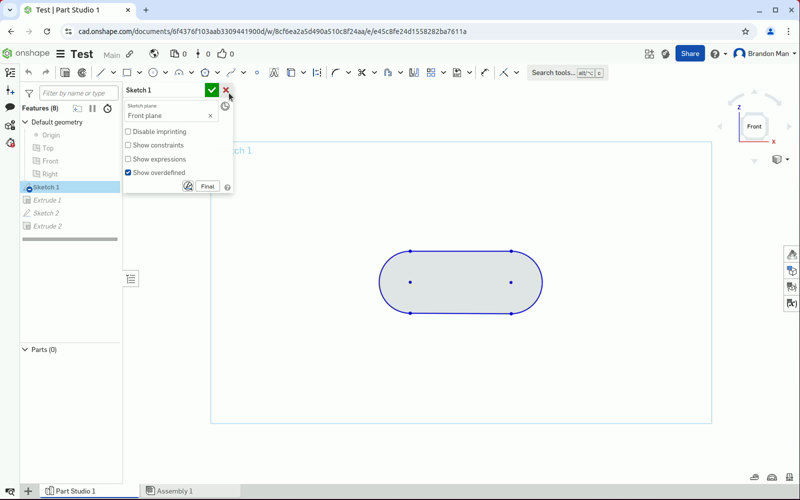
click(229, 92)
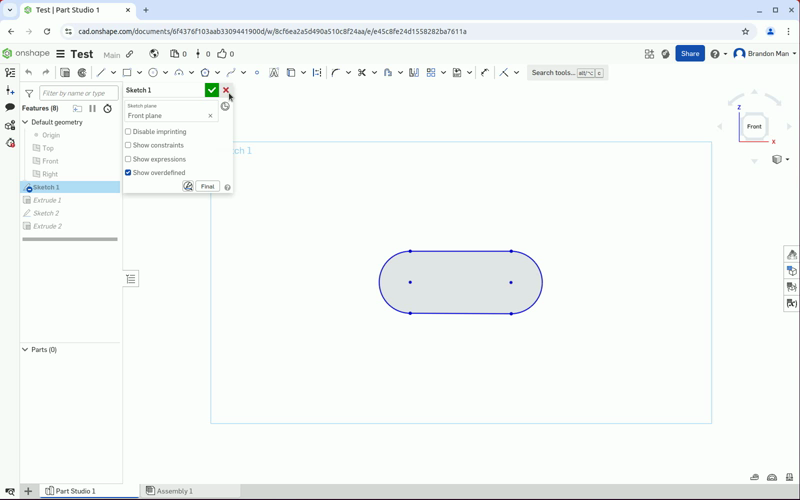
key(shift+s)
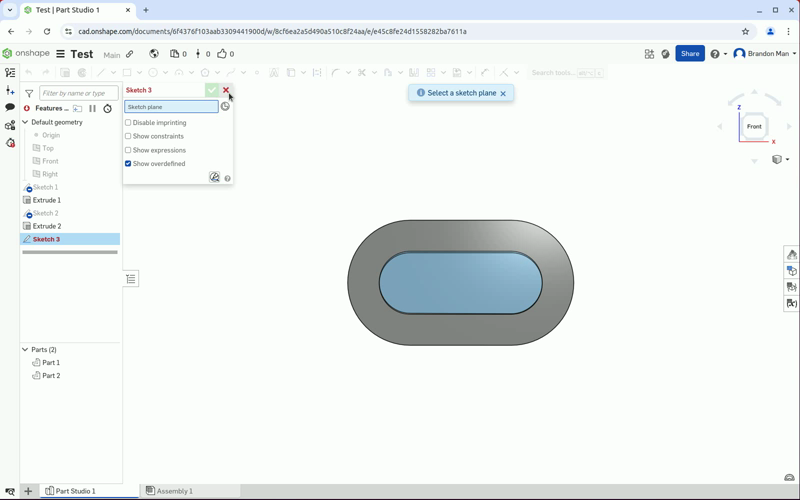
mouse_move(73, 163)
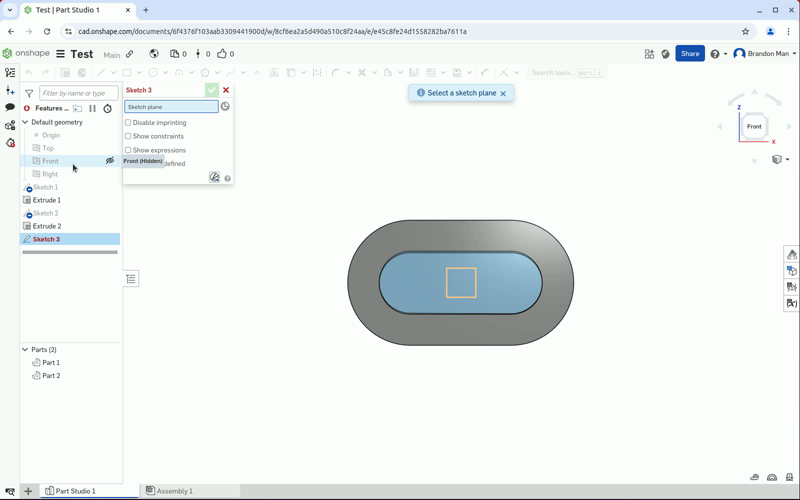
click(73, 163)
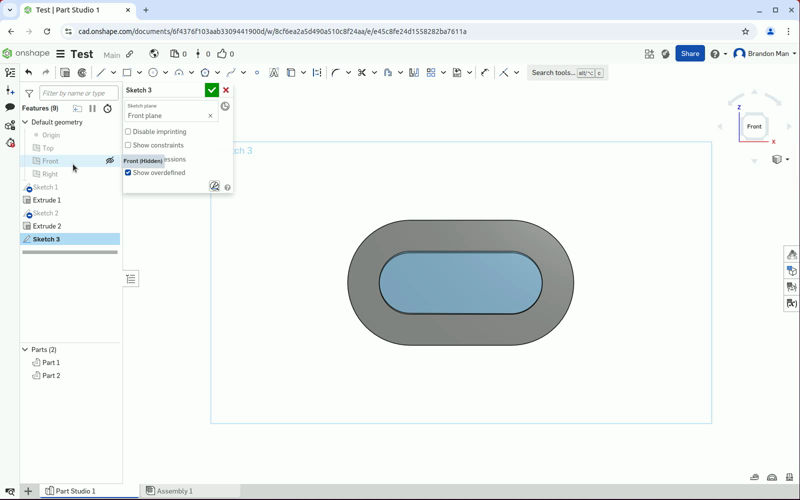
mouse_move(73, 352)
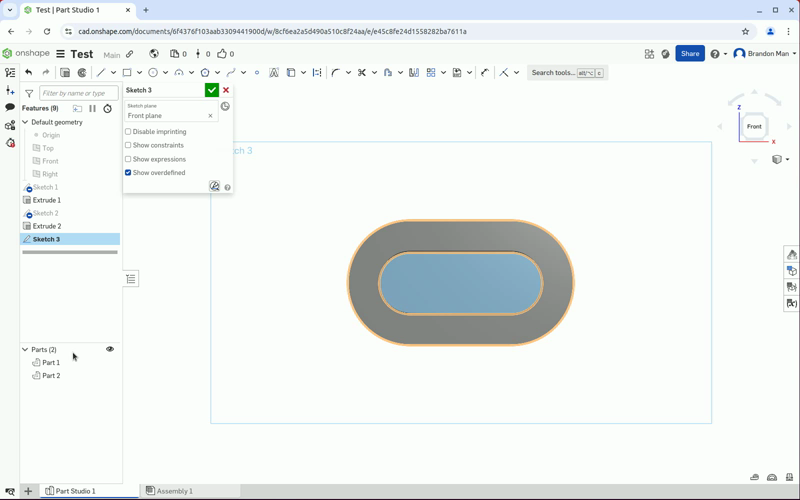
key(y)
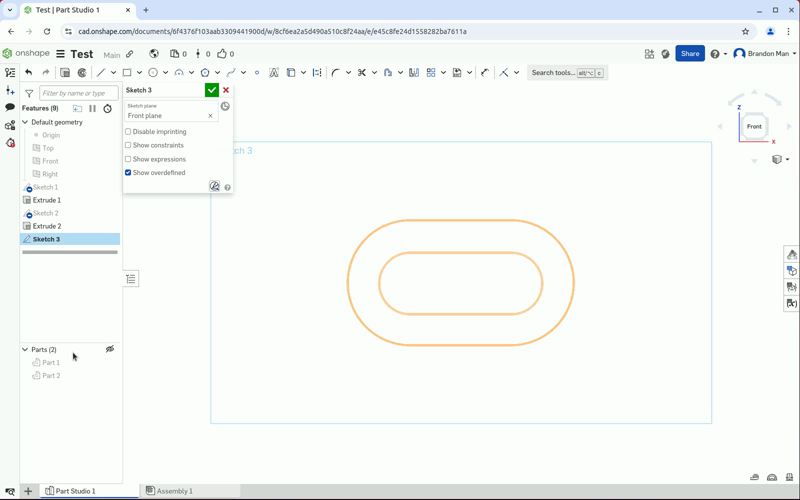
key(l)
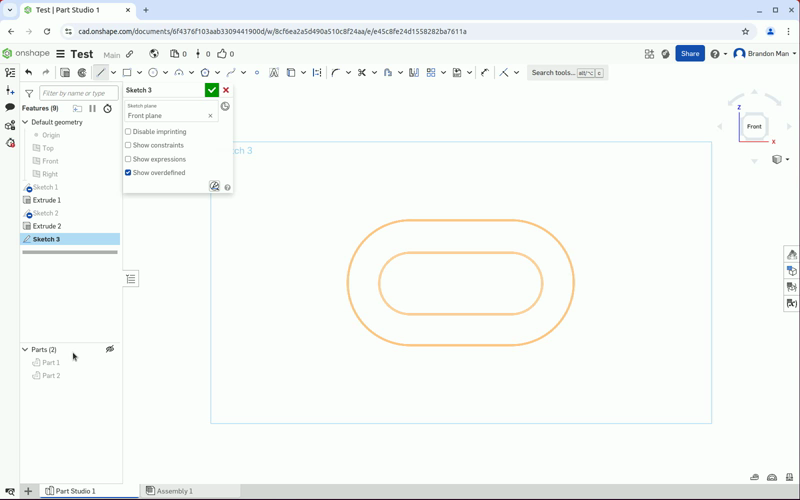
key_down(shift)
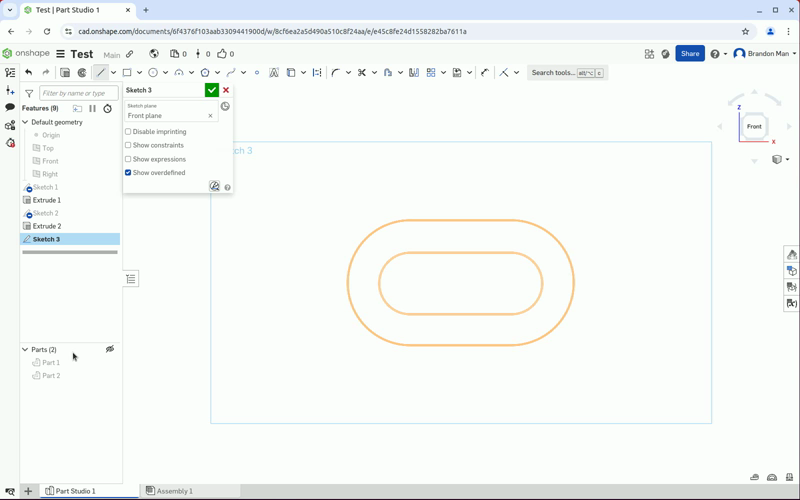
mouse_move(410, 313)
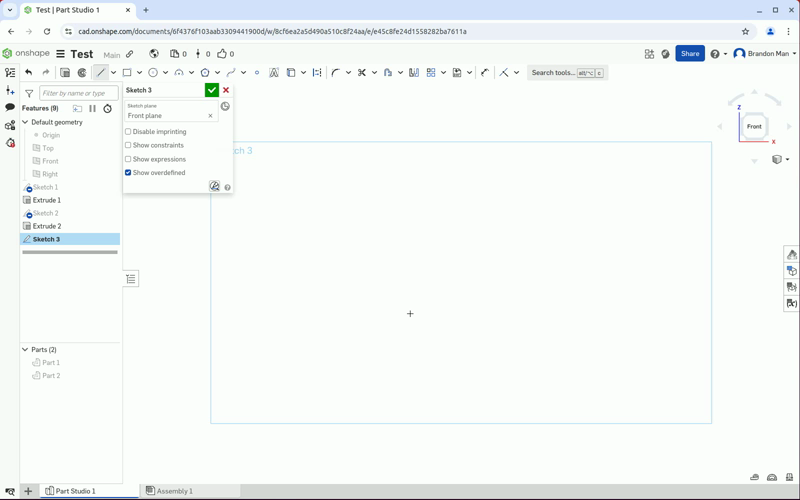
click(410, 313)
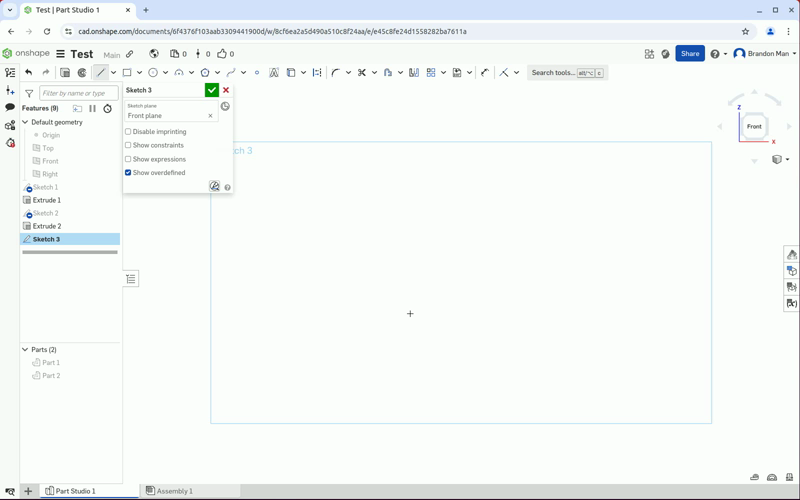
key_up(shift)
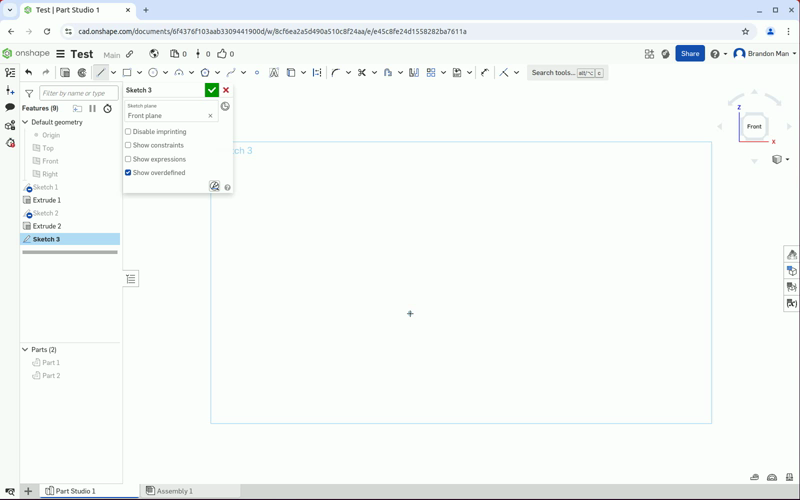
key_down(shift)
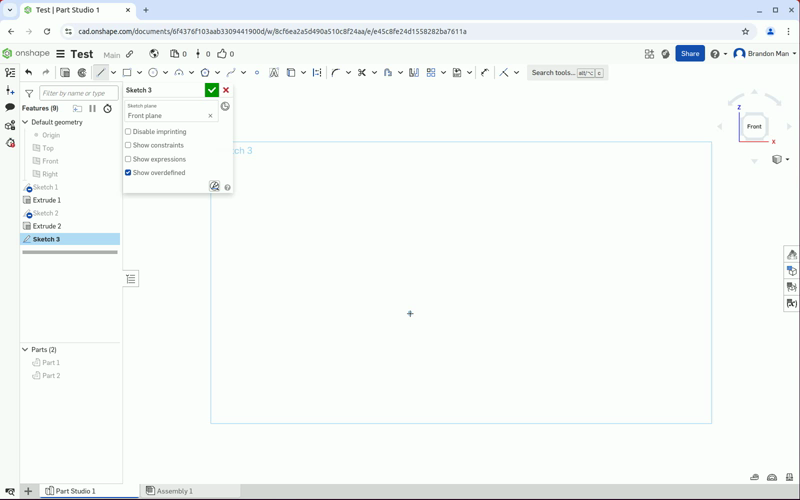
mouse_move(511, 313)
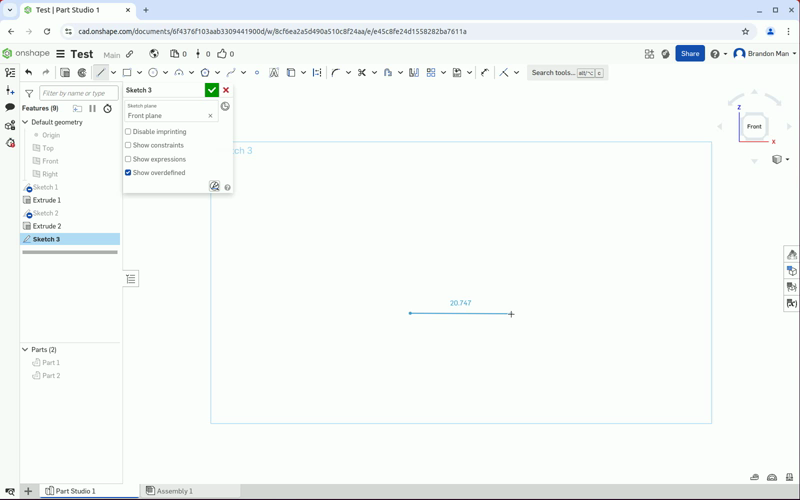
click(511, 313)
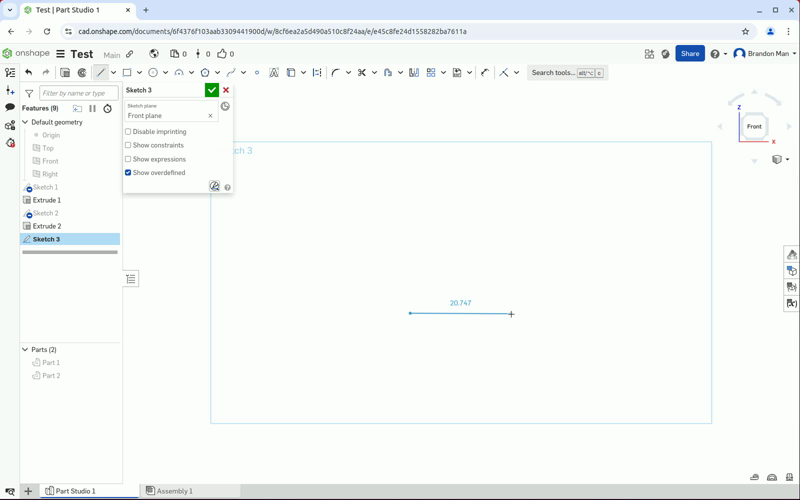
key_up(shift)
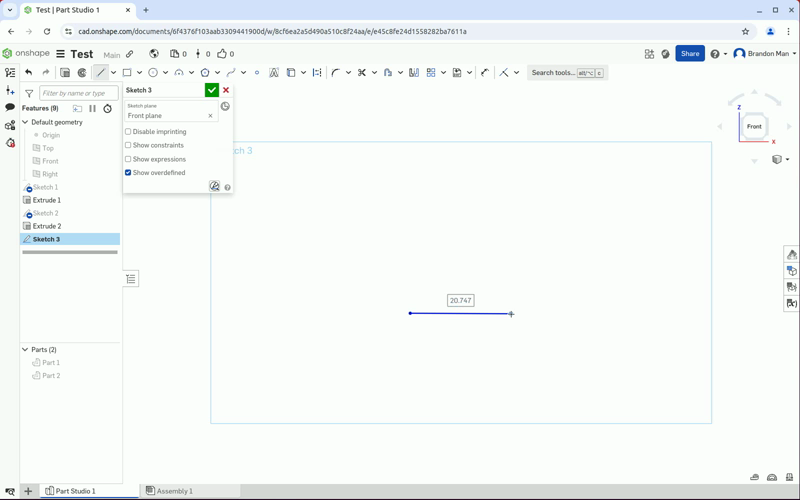
key(esc)
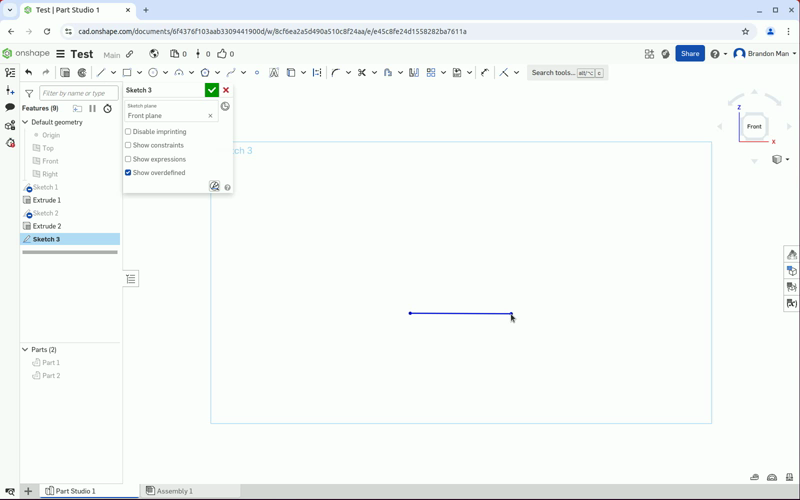
key(a)
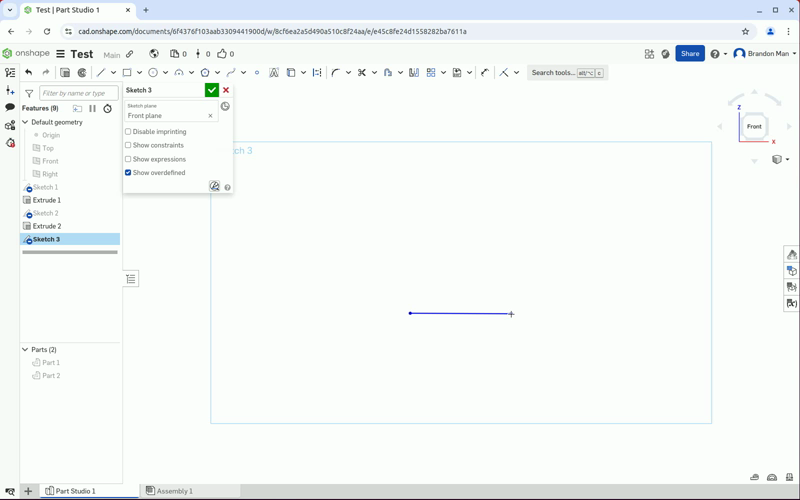
mouse_move(511, 313)
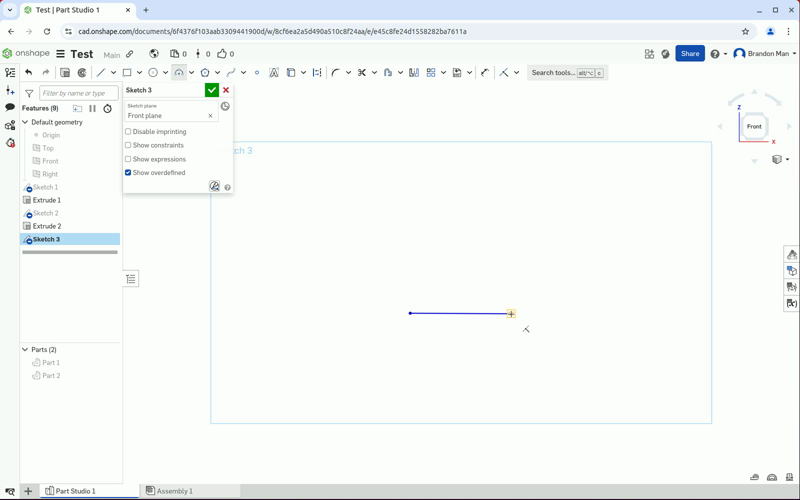
click(511, 313)
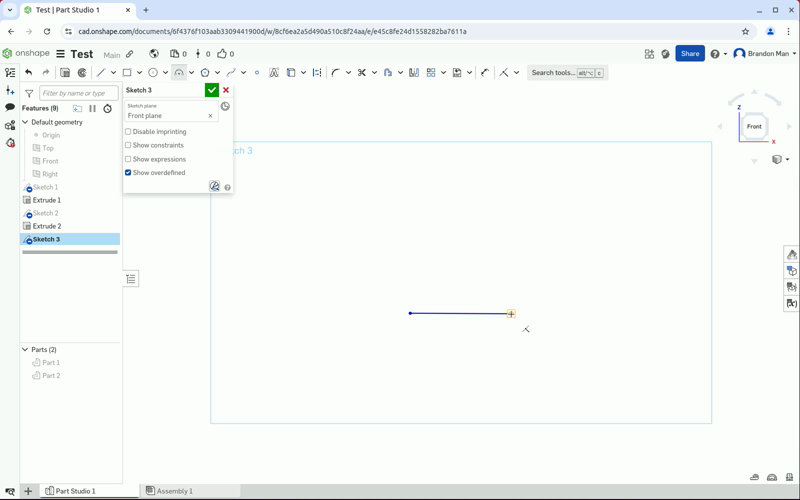
key_down(shift)
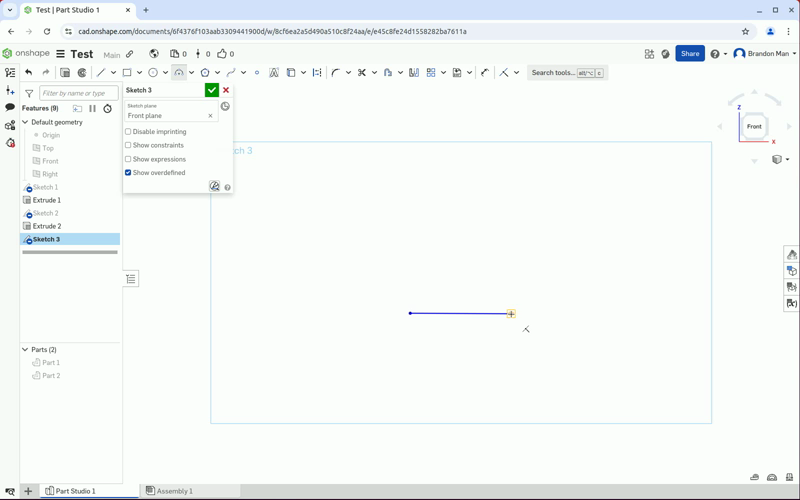
mouse_move(511, 251)
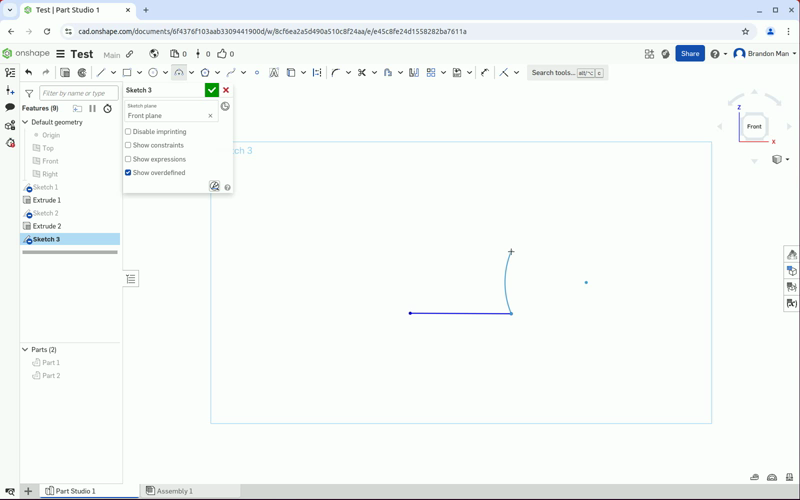
click(511, 251)
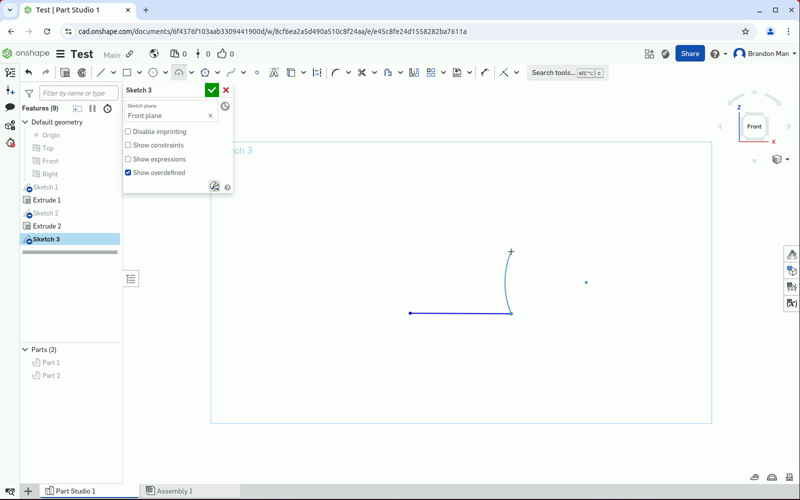
mouse_move(542, 282)
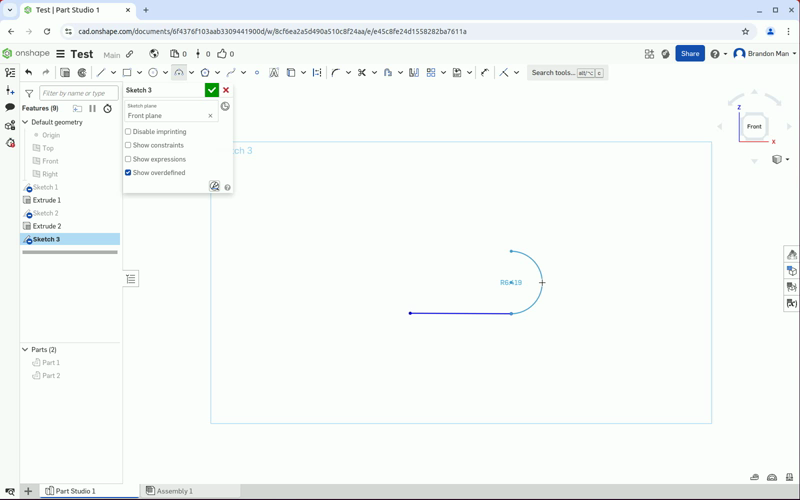
click(542, 282)
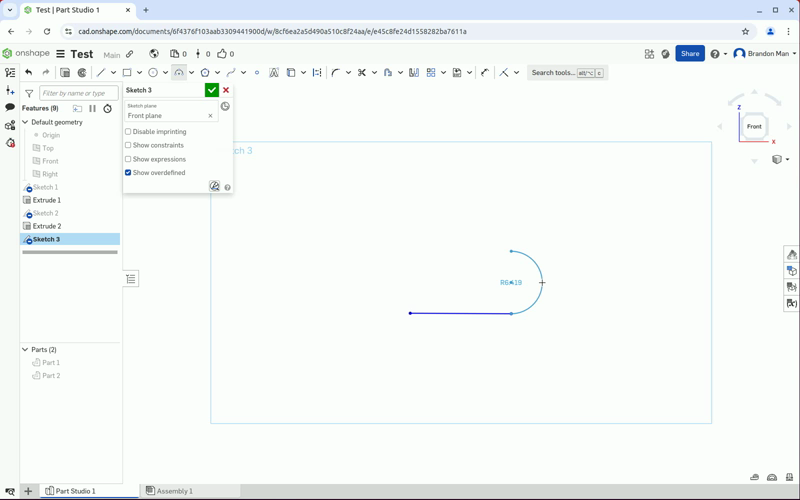
key_up(shift)
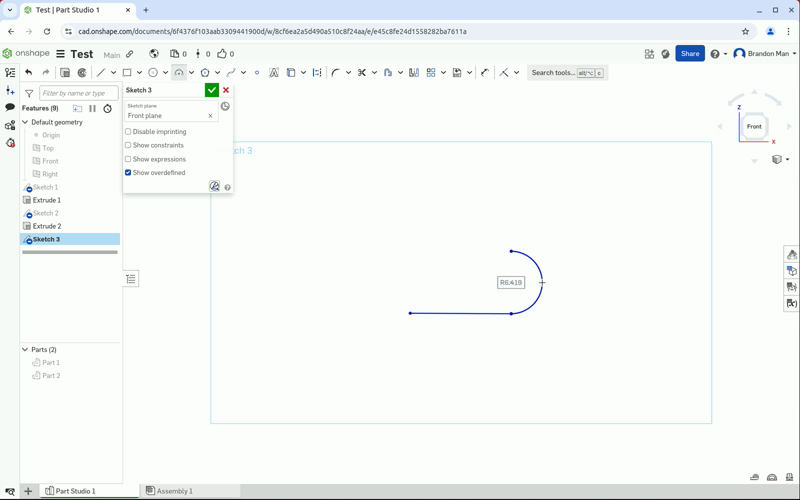
key(esc)
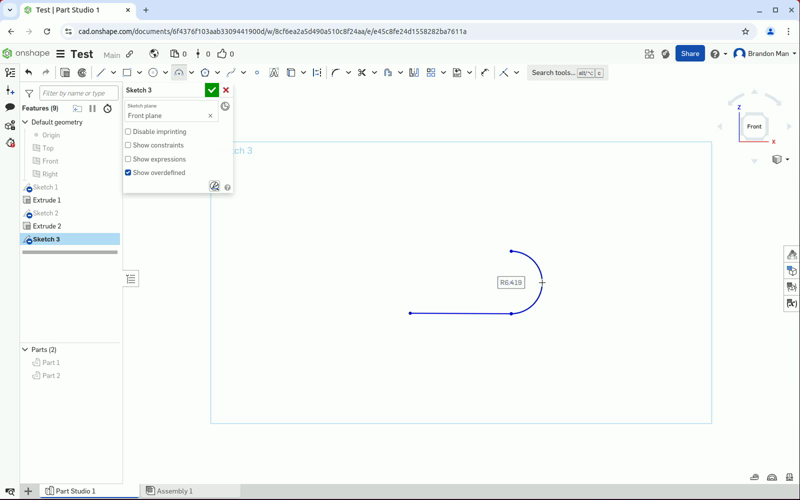
key(l)
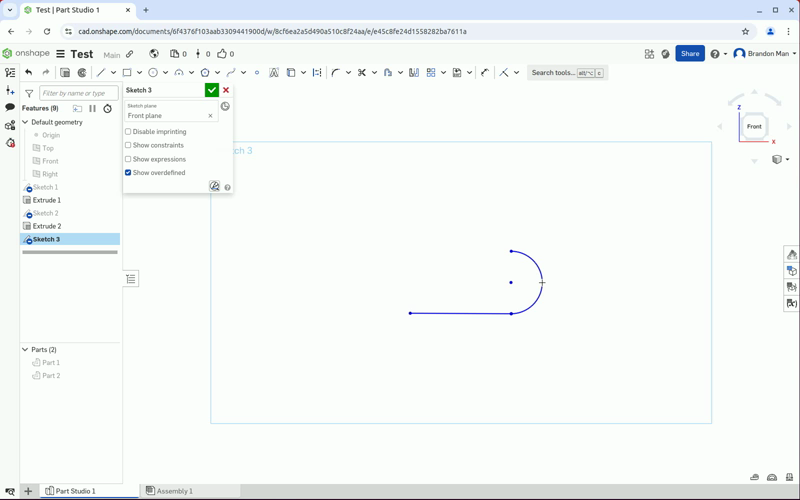
mouse_move(511, 251)
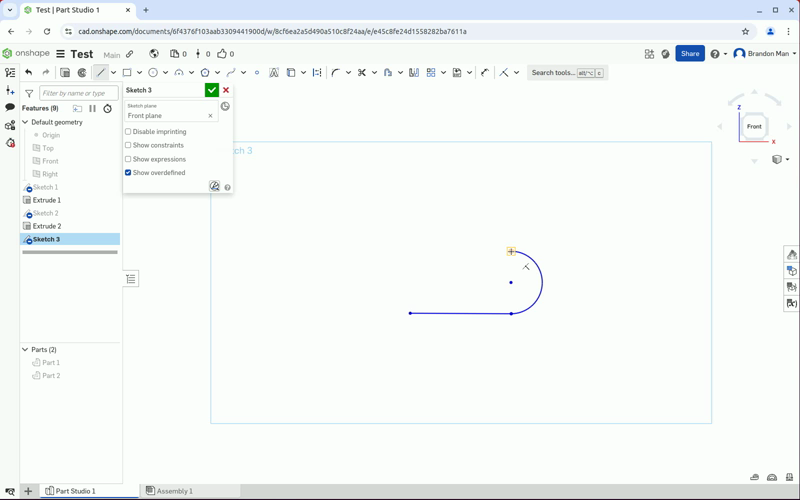
click(511, 251)
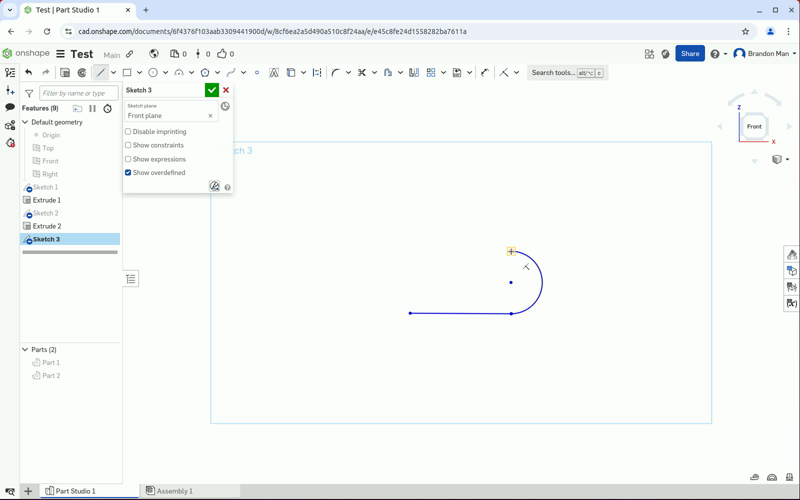
key_down(shift)
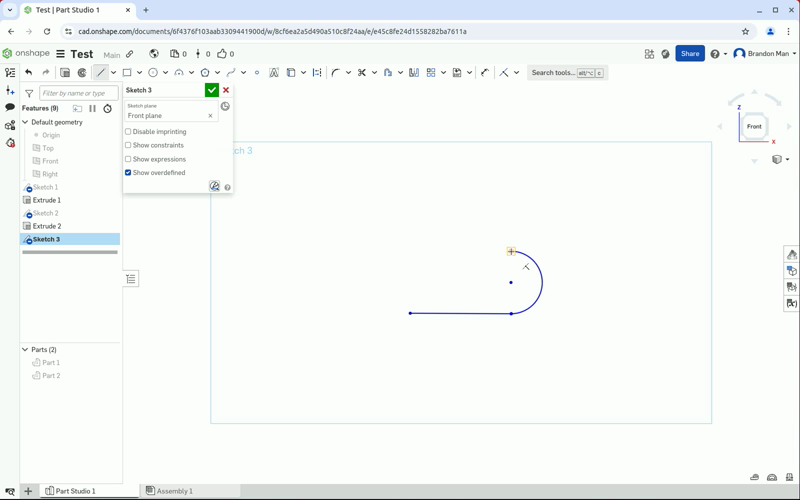
mouse_move(410, 251)
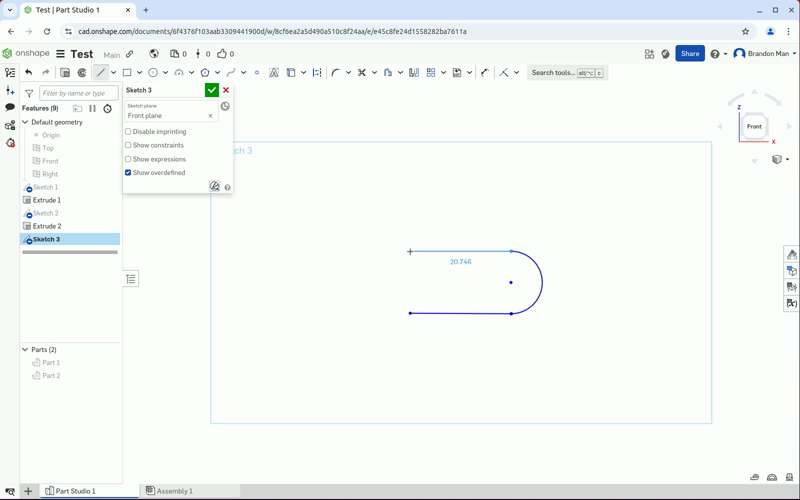
click(410, 251)
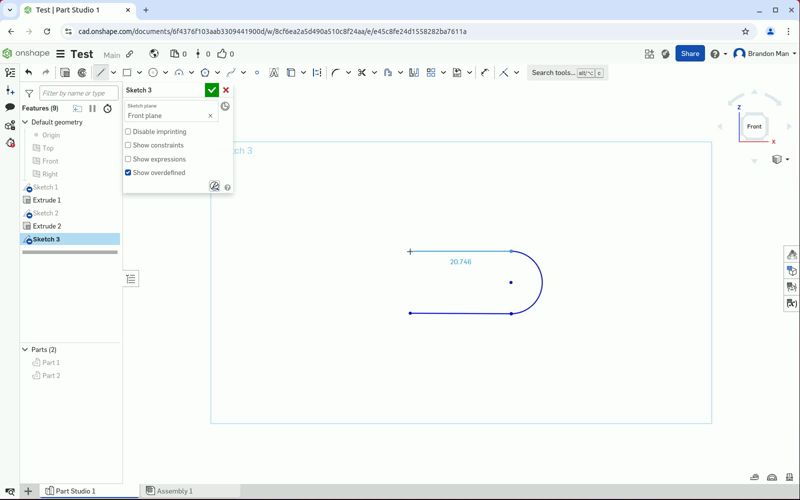
key_up(shift)
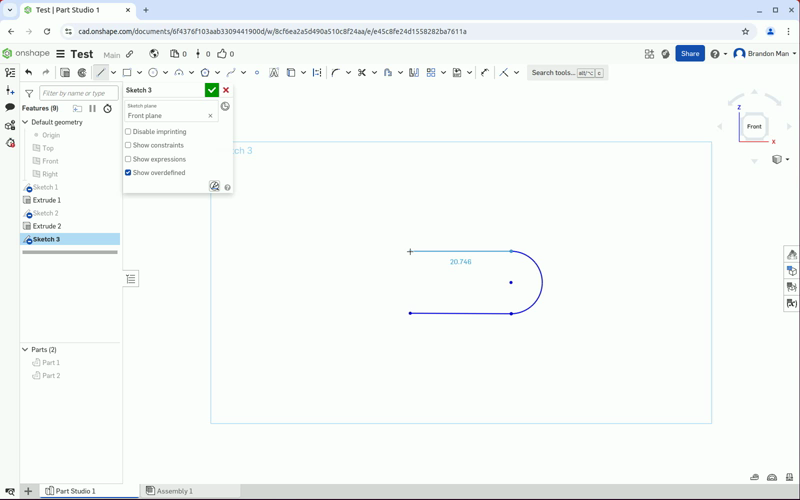
key(esc)
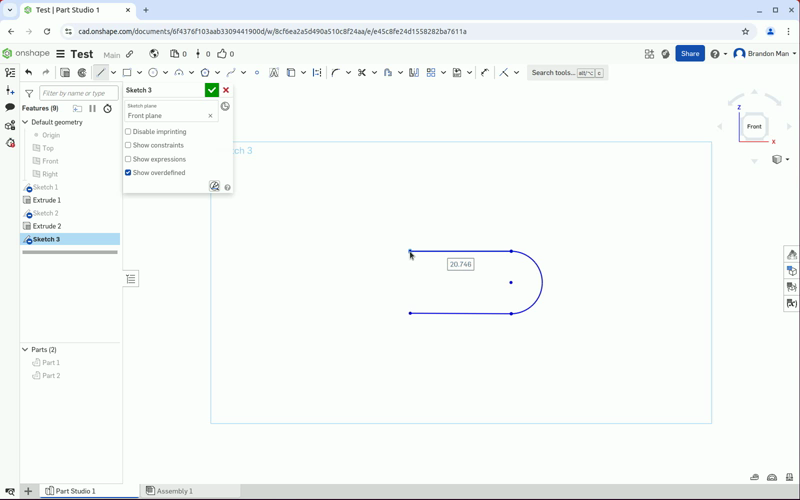
key(a)
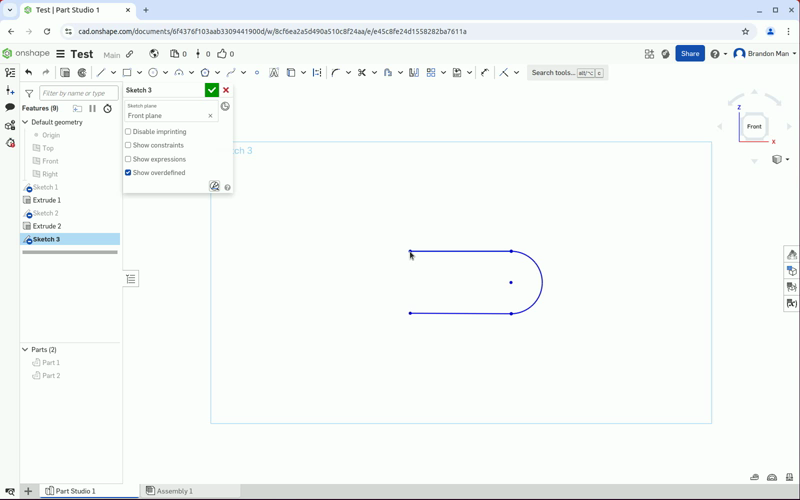
mouse_move(410, 251)
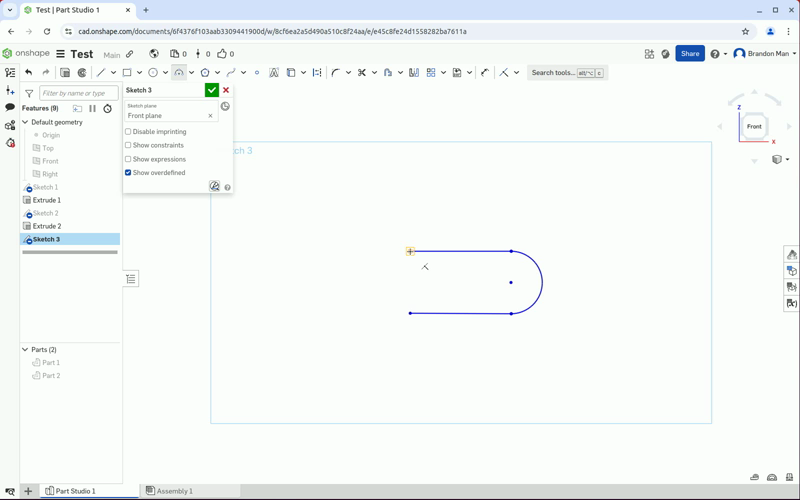
click(410, 251)
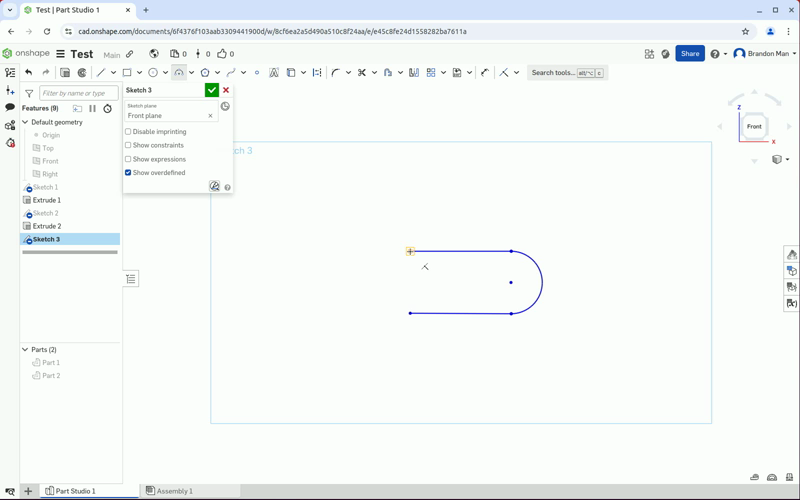
mouse_move(410, 313)
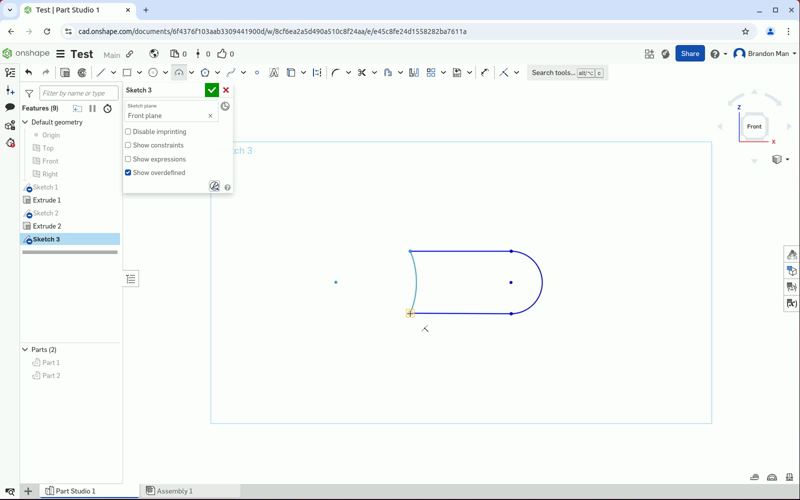
click(410, 313)
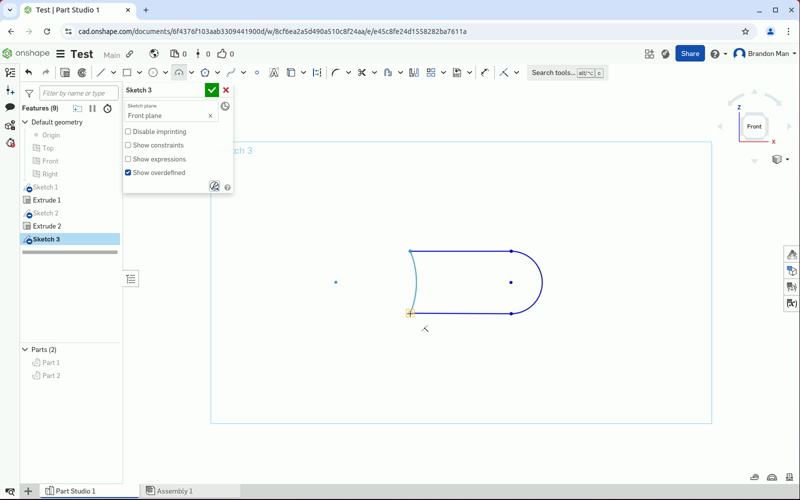
key_down(shift)
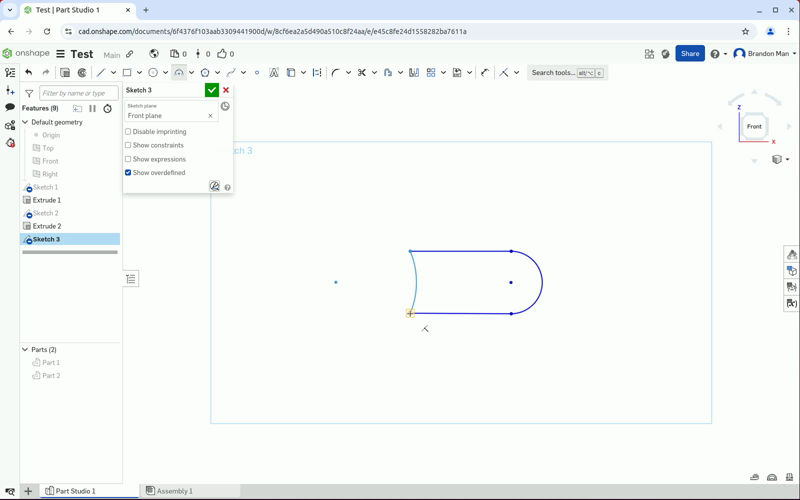
mouse_move(379, 282)
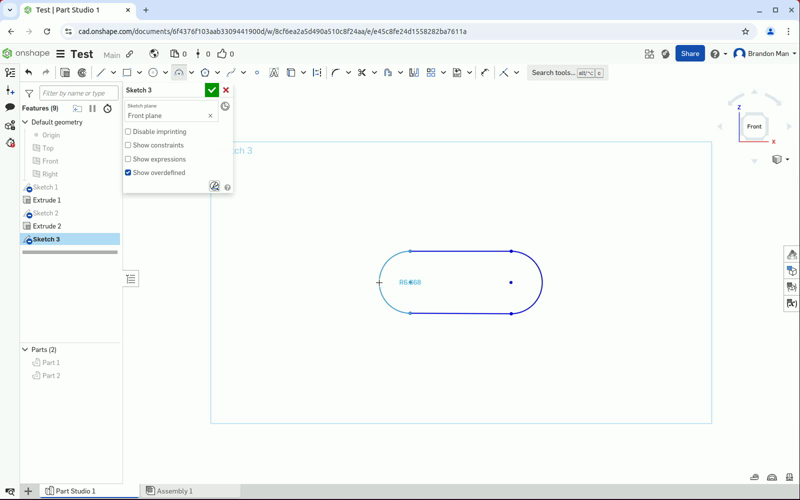
click(379, 282)
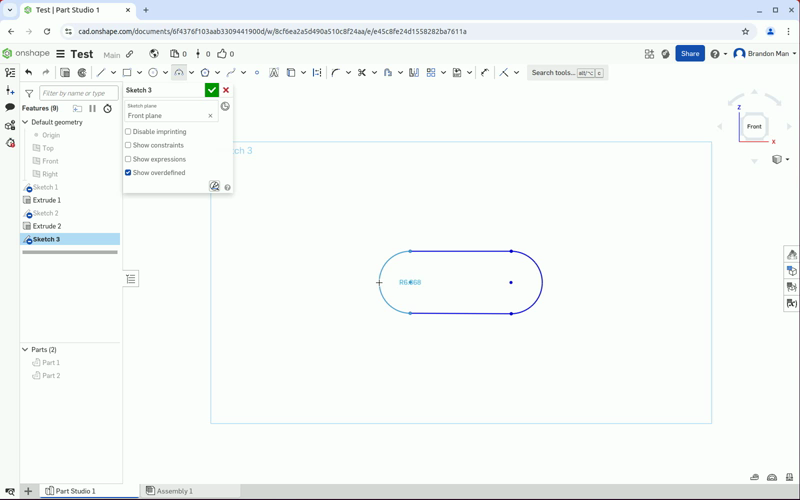
key_up(shift)
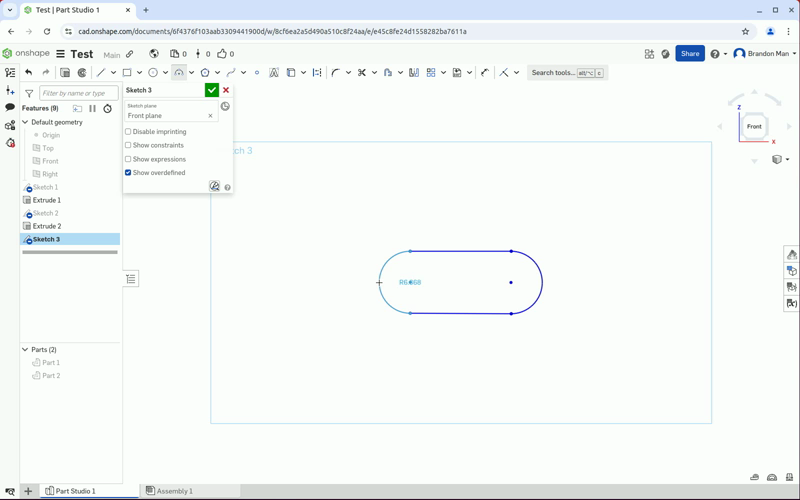
key(esc)
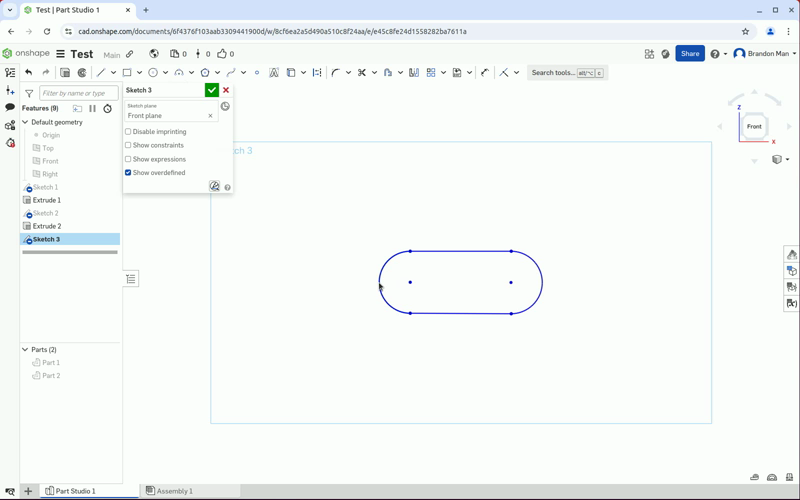
mouse_move(428, 272)
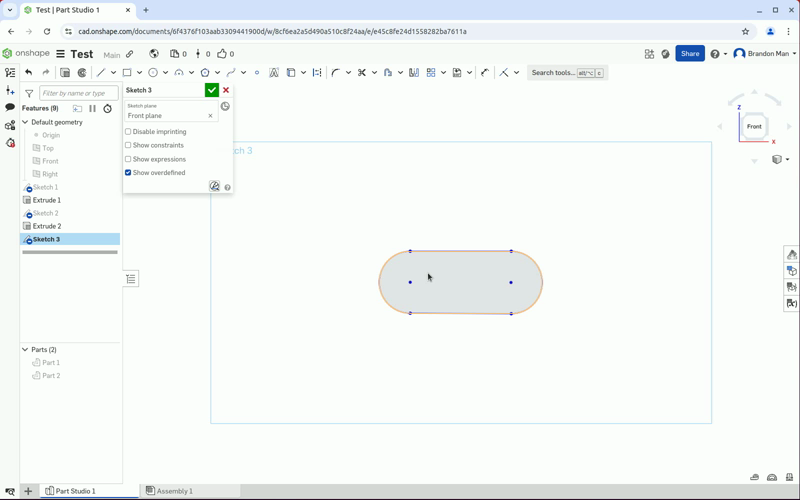
click(428, 272)
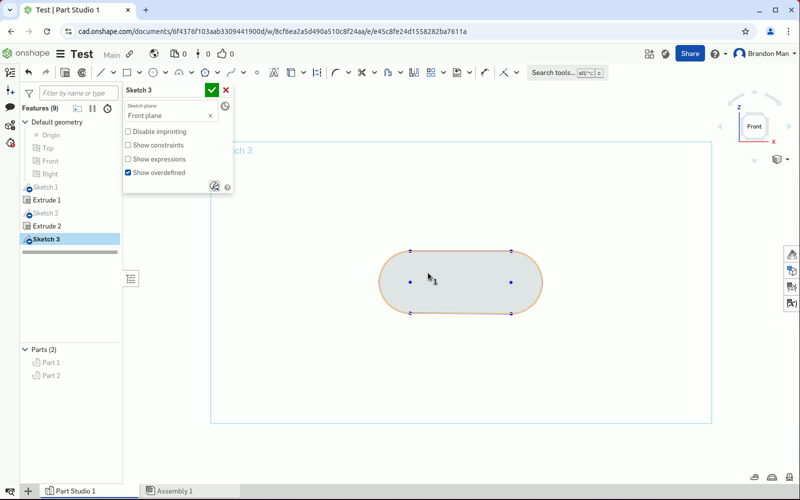
mouse_move(73, 352)
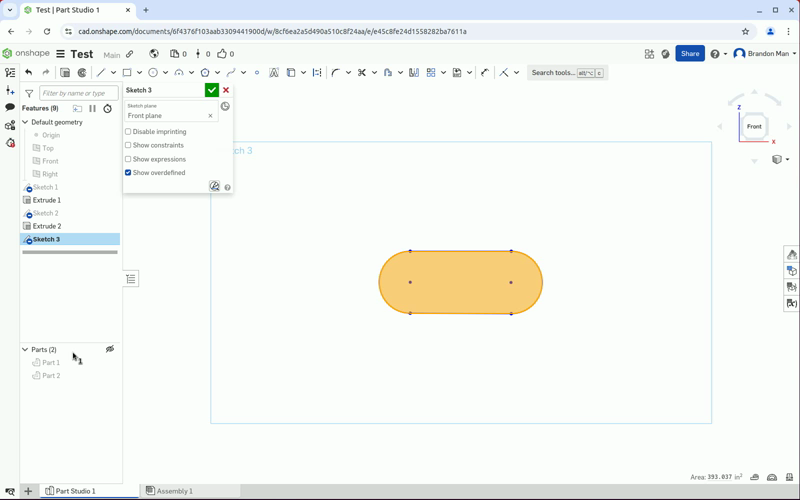
key(shift+y)
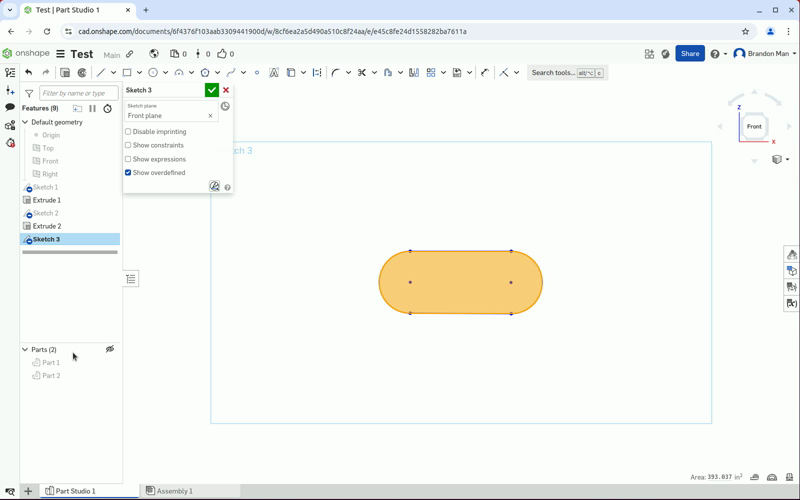
key(shift+e)
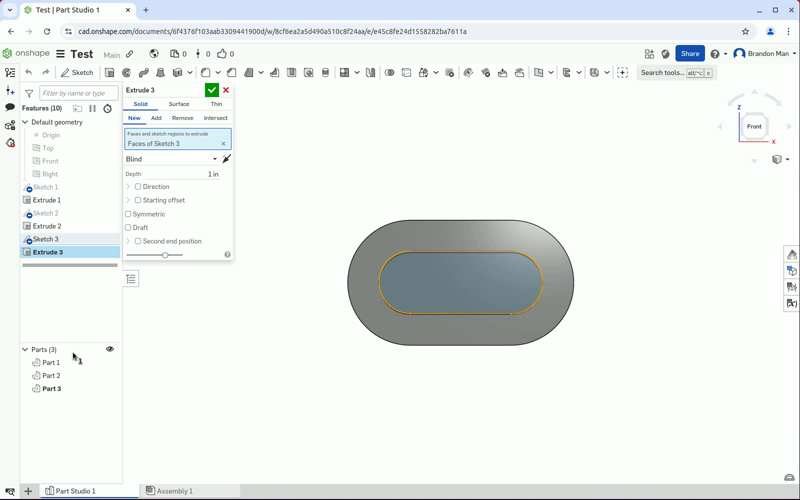
mouse_move(143, 106)
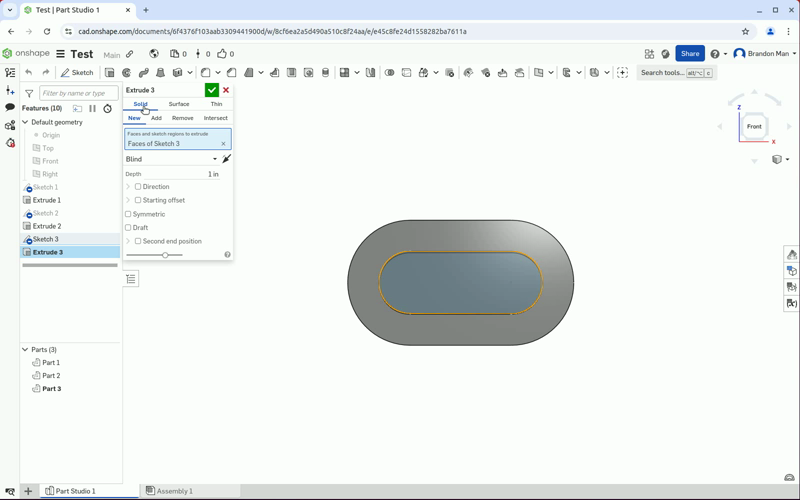
click(143, 106)
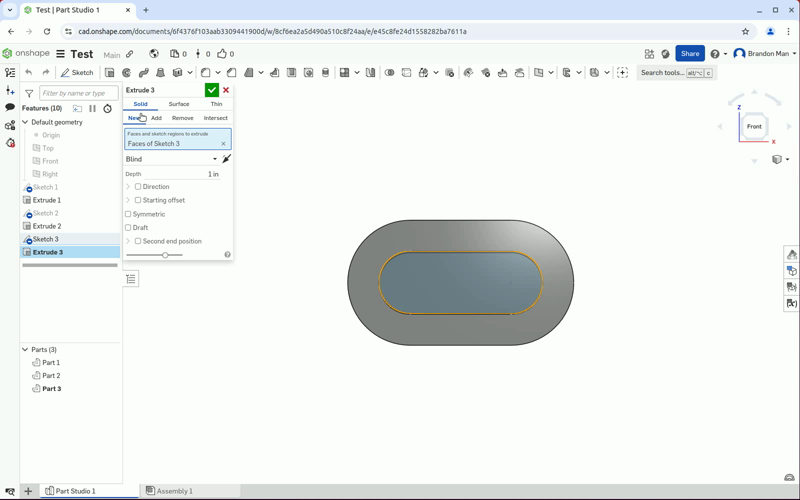
mouse_move(137, 120)
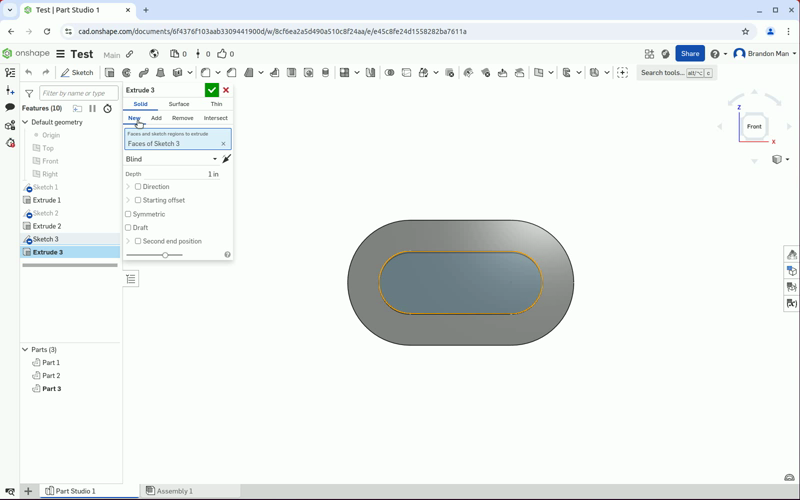
click(137, 120)
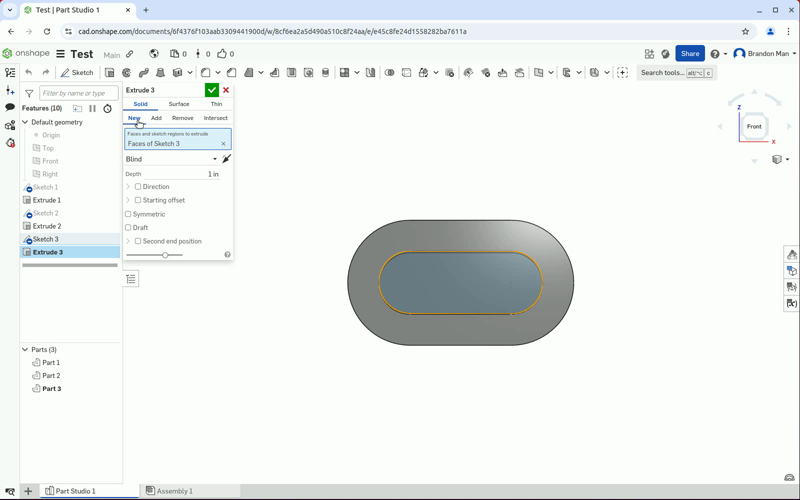
key(tab, 4)
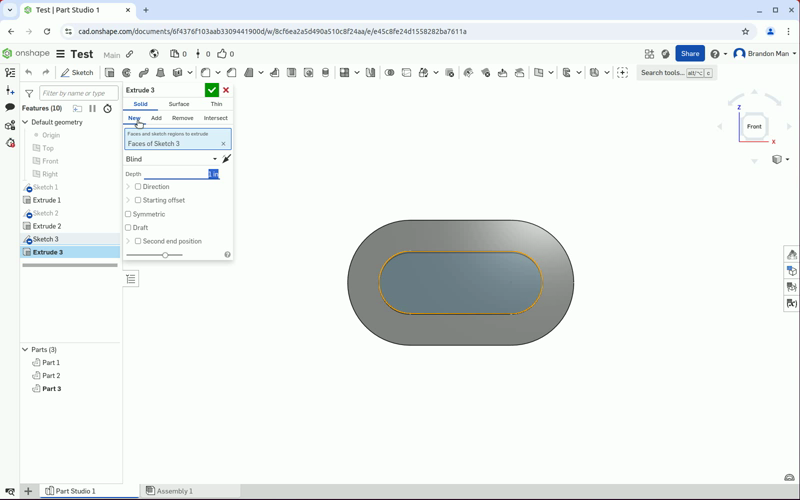
text(7.943)
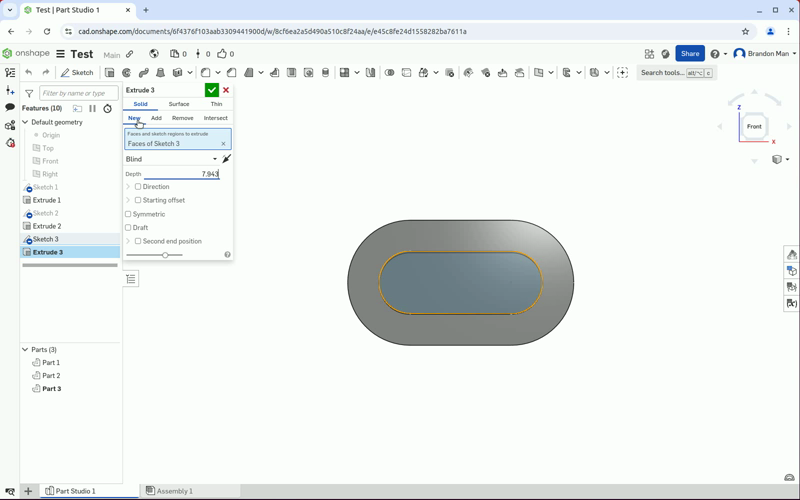
key(enter)
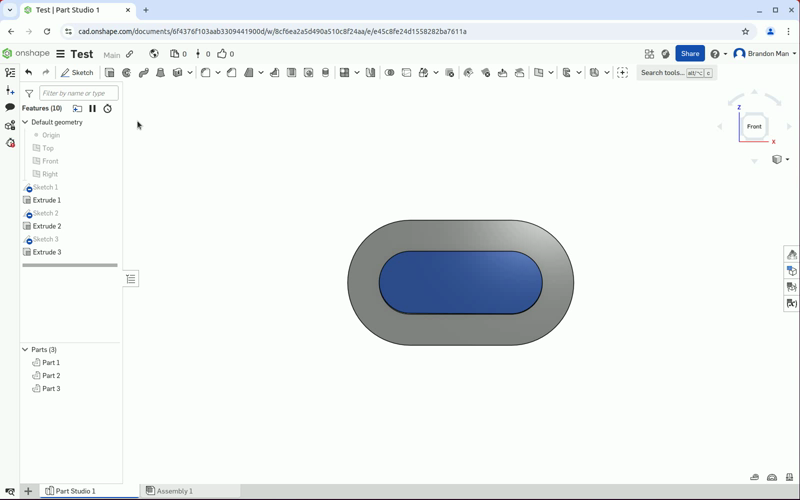
key(shift+h)
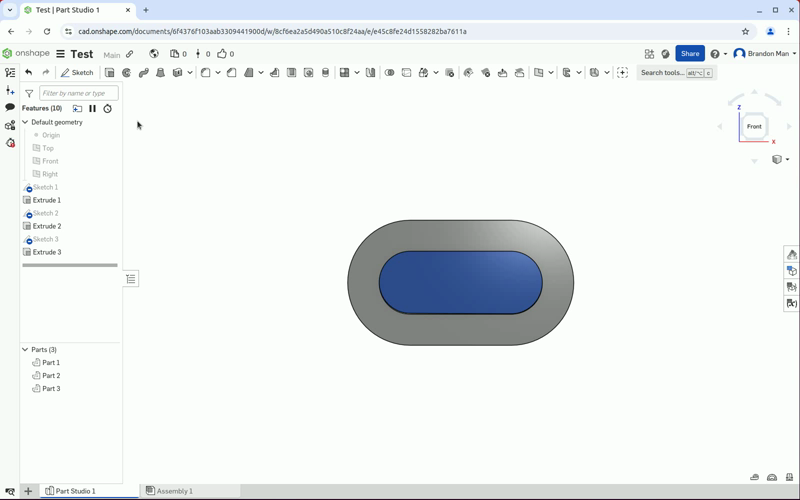
key(shift+h)
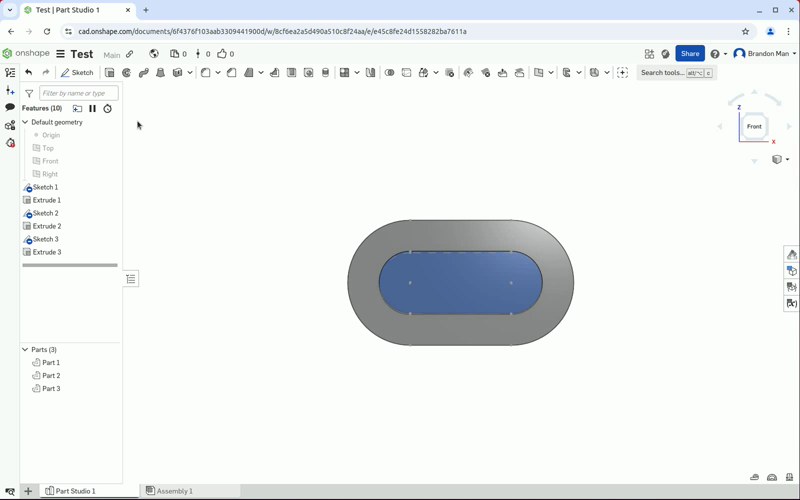
key(shift+7)
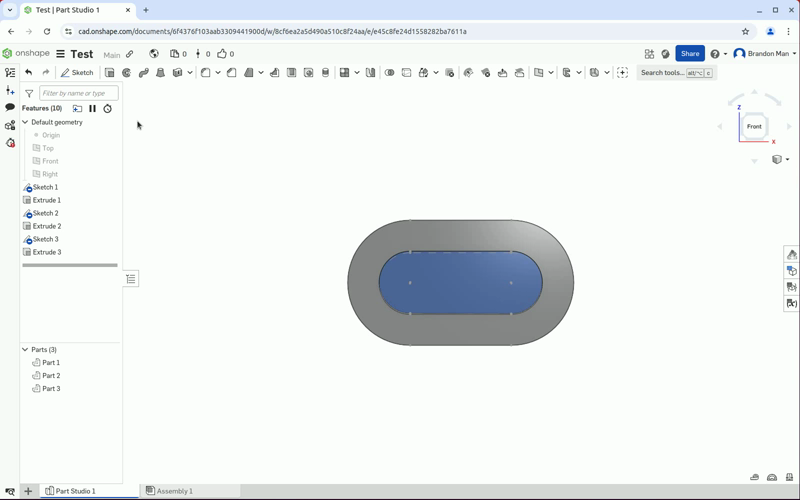
key(left, 2)
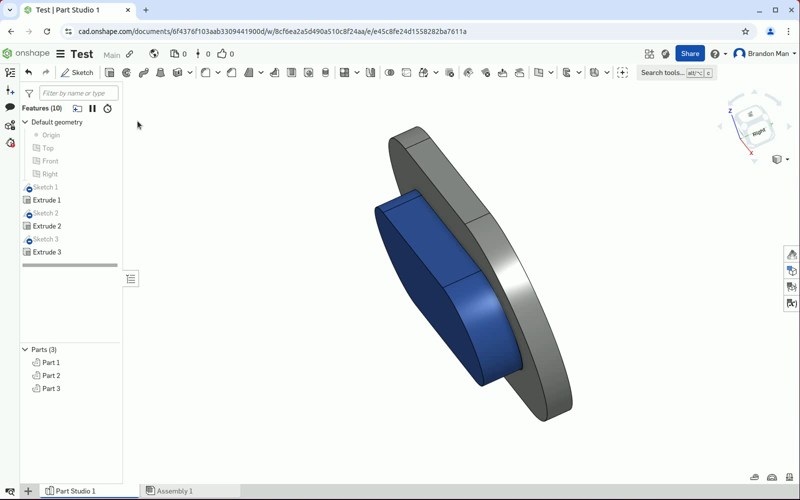
key(down, 2)
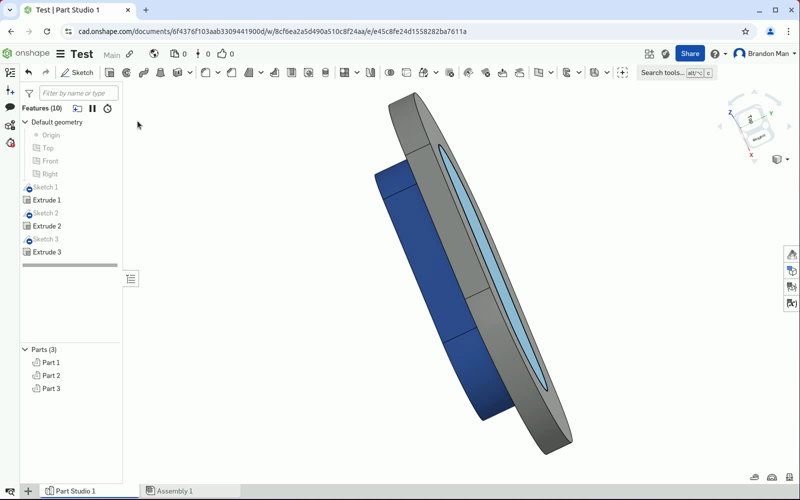
key(up, 2)
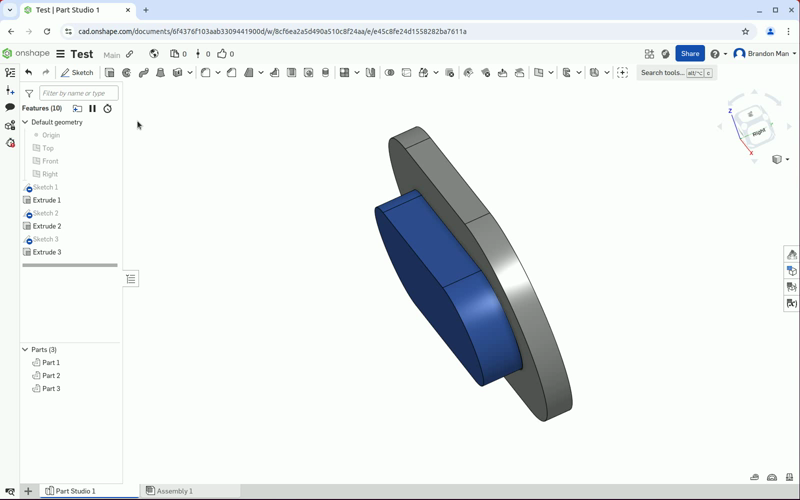
key(right, 2)
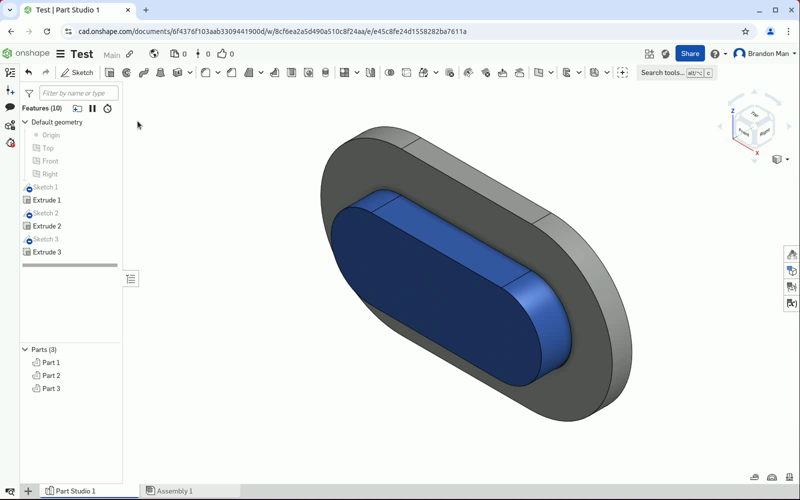
mouse_move(73, 189)
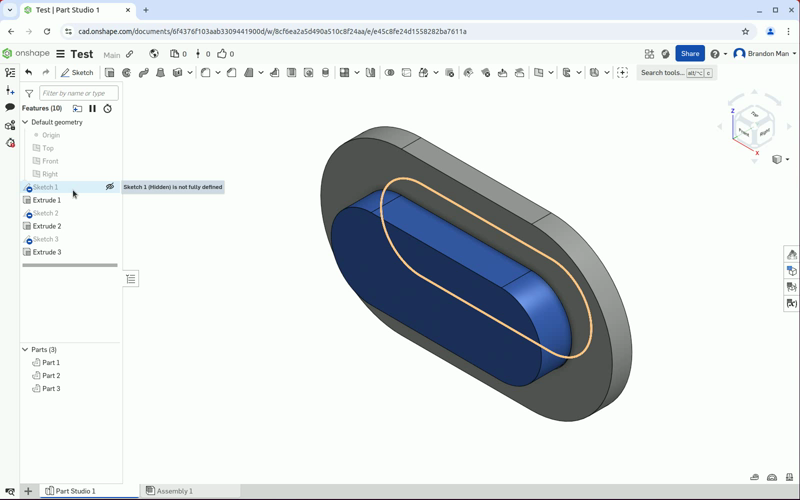
click(73, 189)